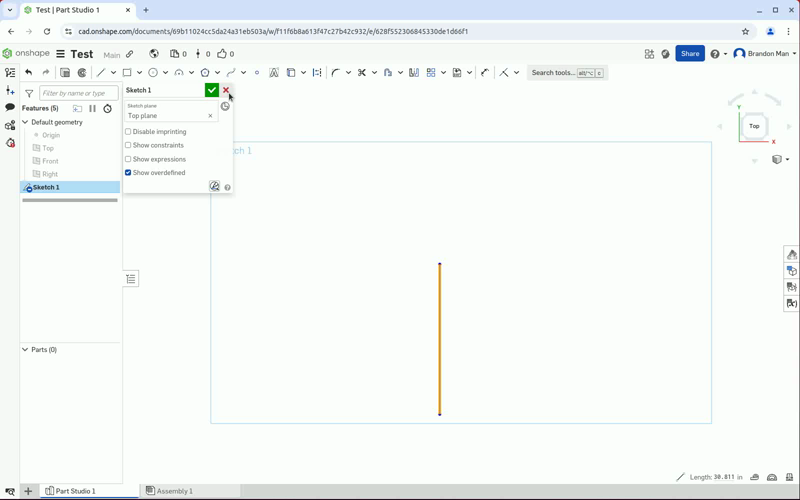
key(shift+h)
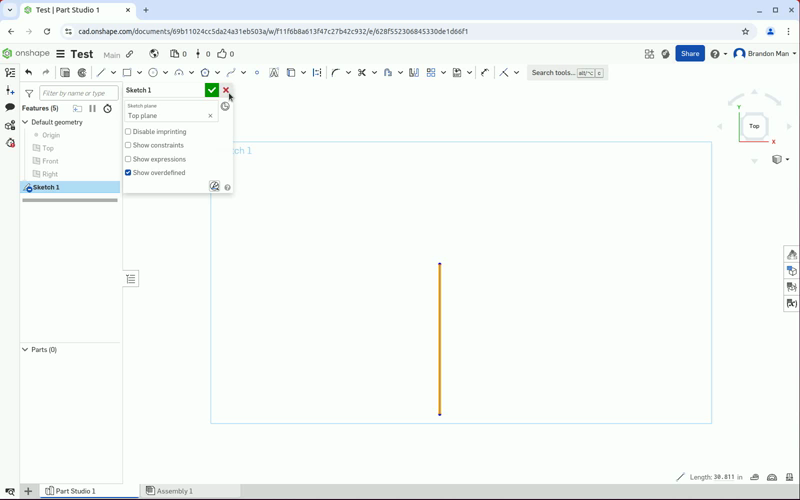
key(shift+s)
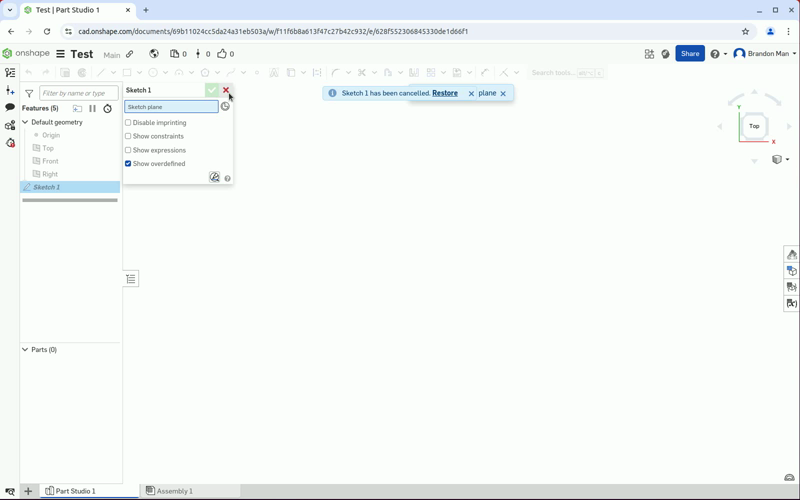
mouse_move(73, 150)
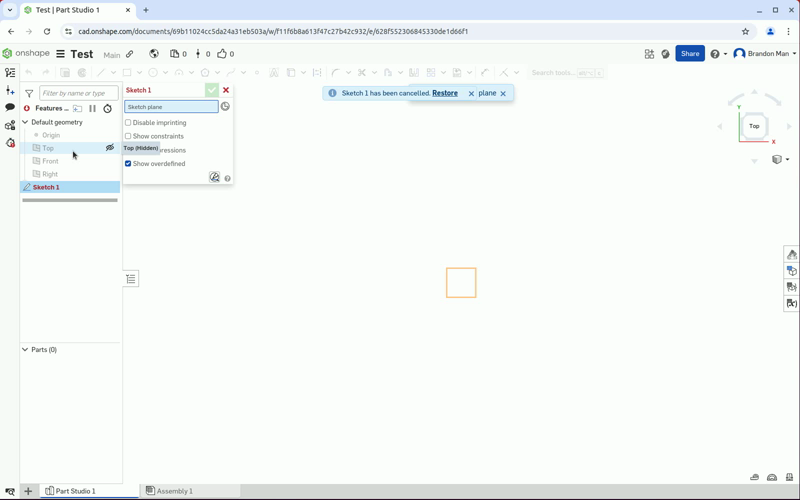
click(73, 150)
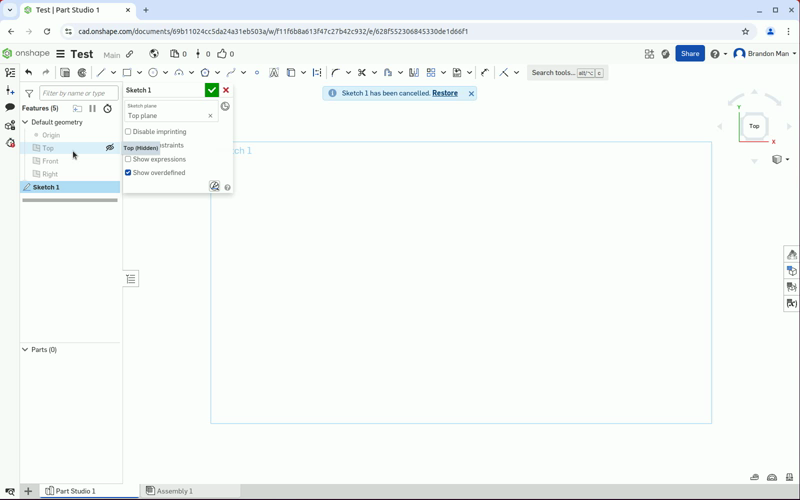
mouse_move(73, 352)
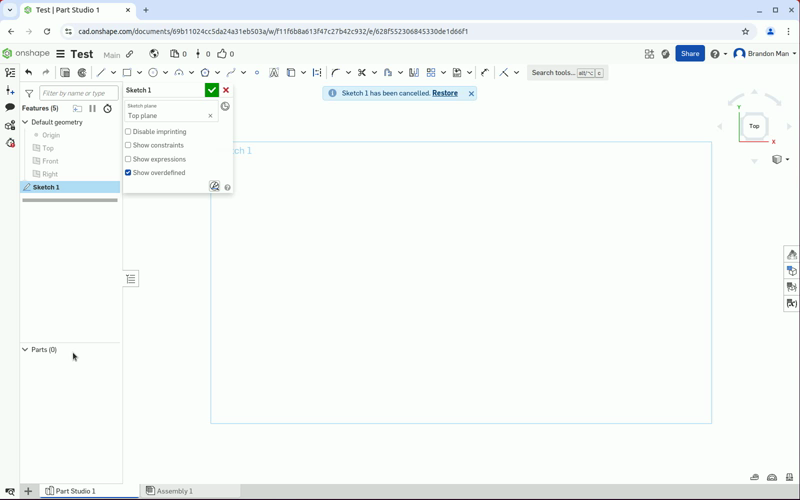
key(y)
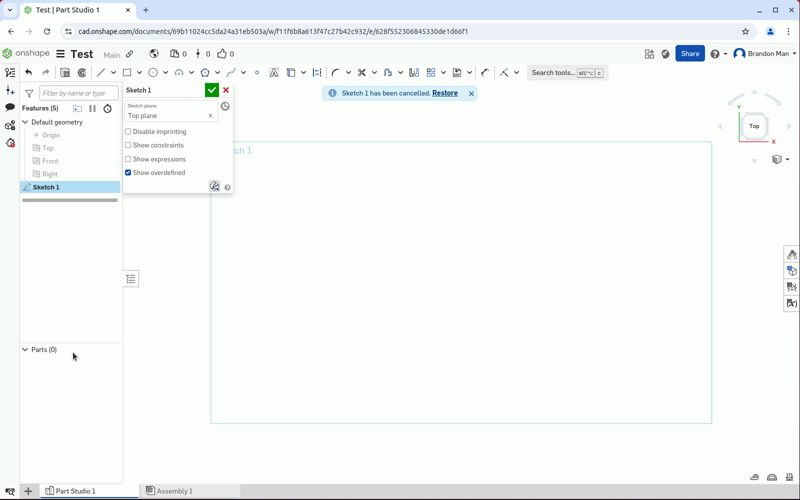
key(c)
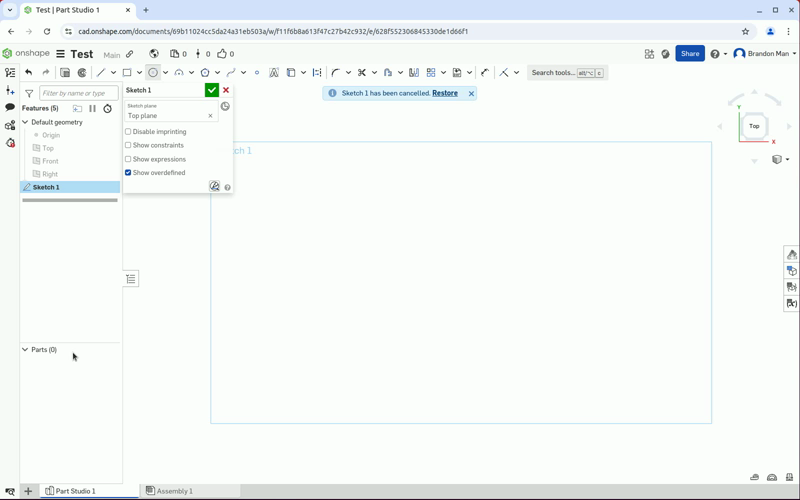
key_down(shift)
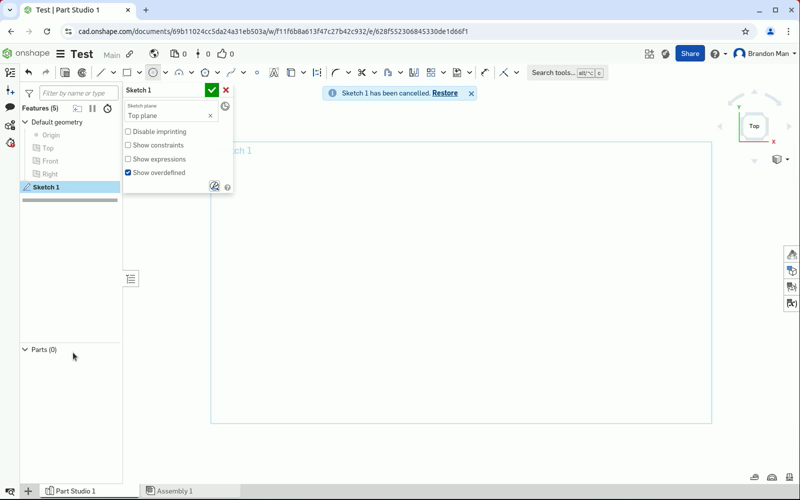
mouse_move(461, 282)
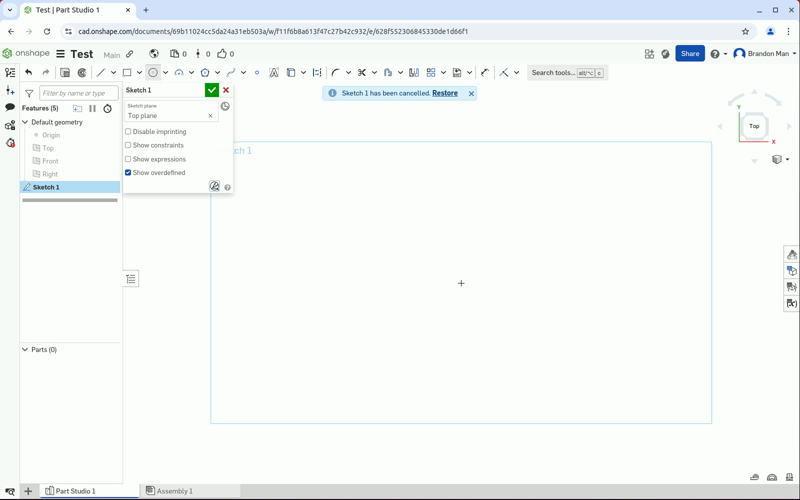
click(461, 282)
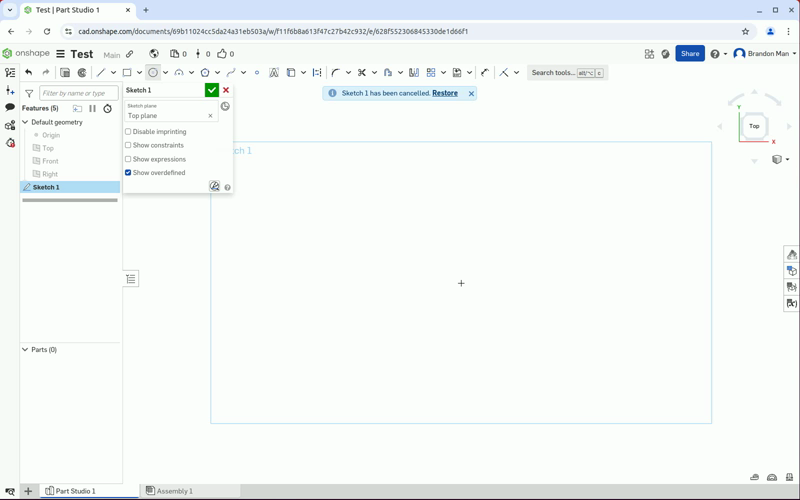
key_up(shift)
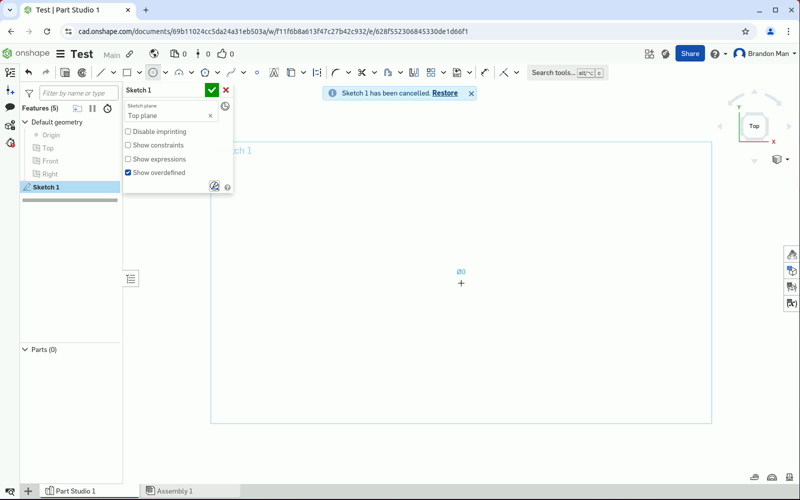
mouse_move(504, 282)
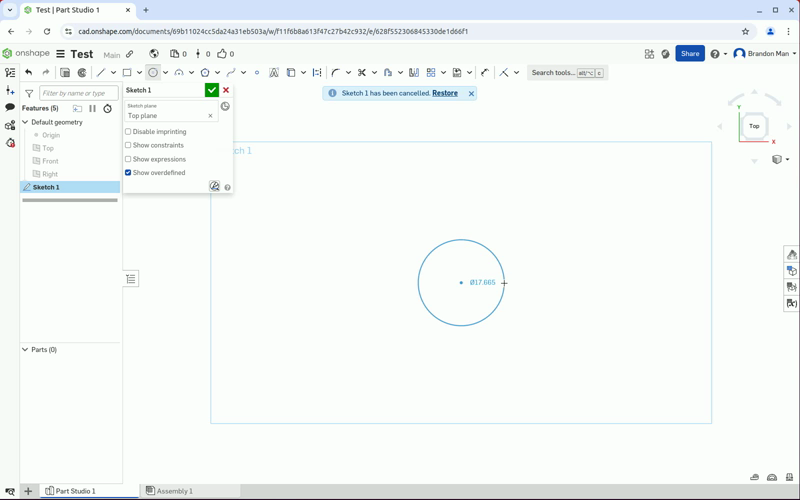
click(504, 282)
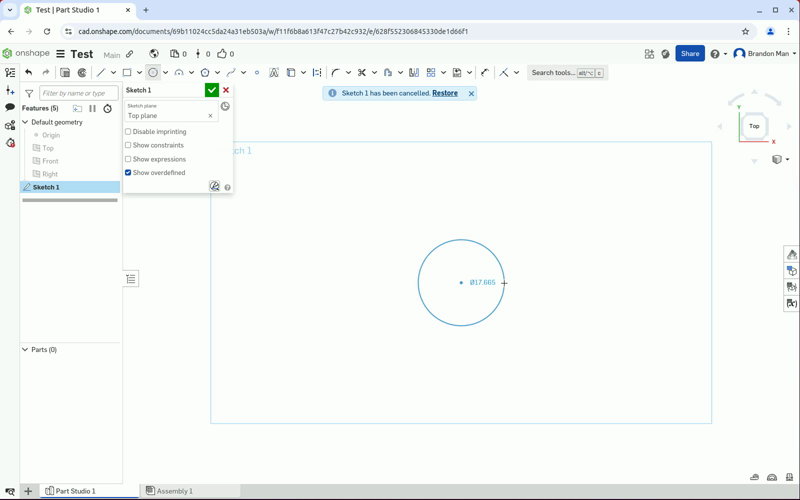
key(esc)
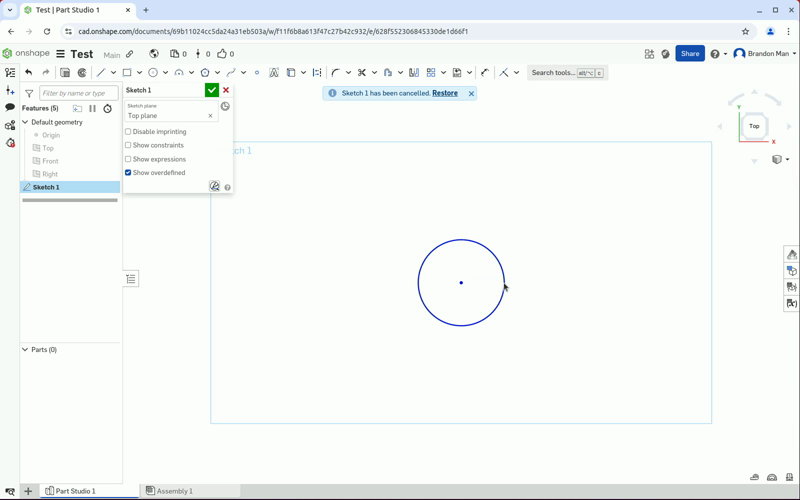
key(c)
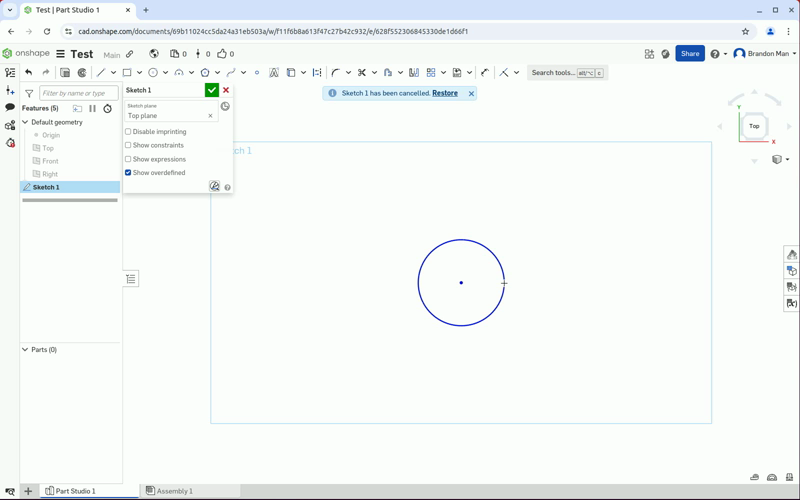
key_down(shift)
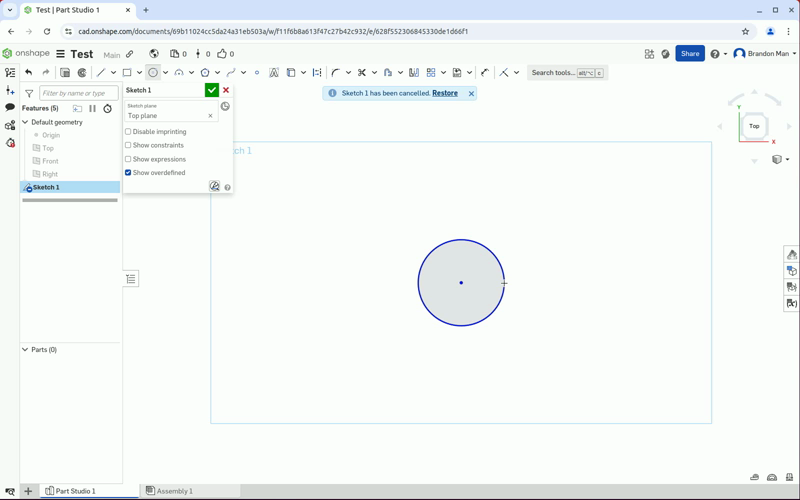
mouse_move(461, 282)
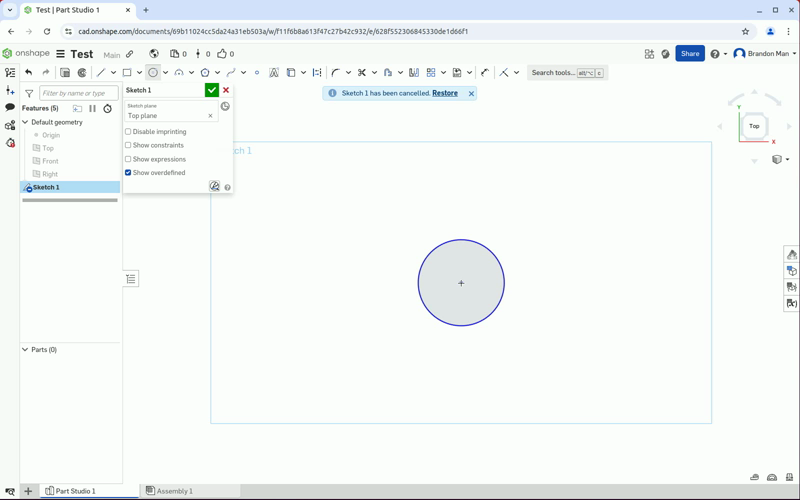
click(461, 282)
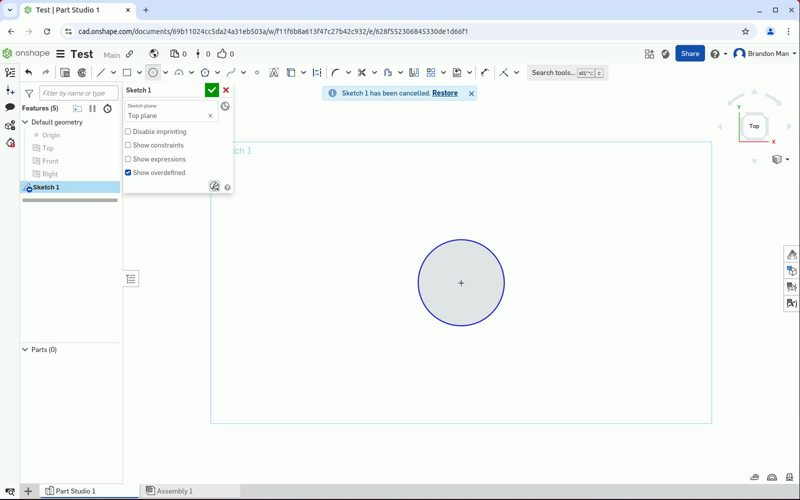
key_up(shift)
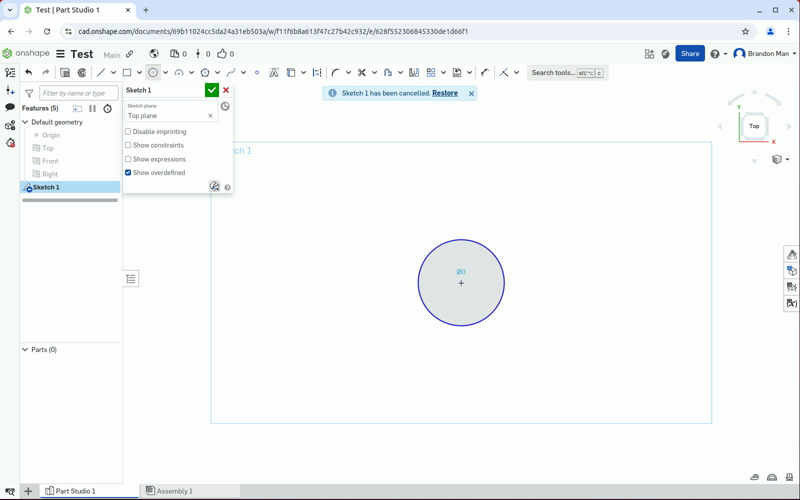
mouse_move(493, 282)
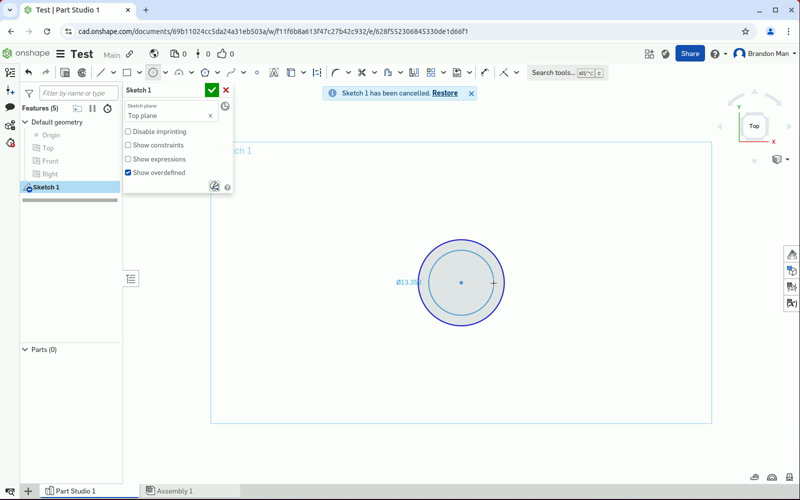
click(493, 282)
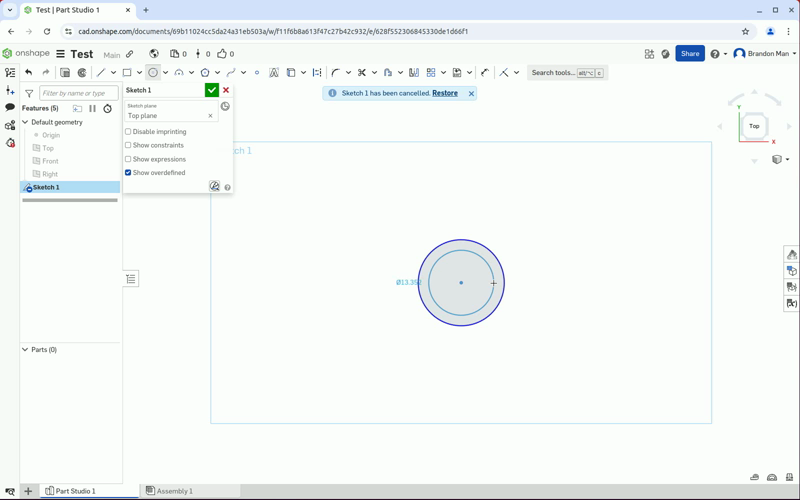
key(esc)
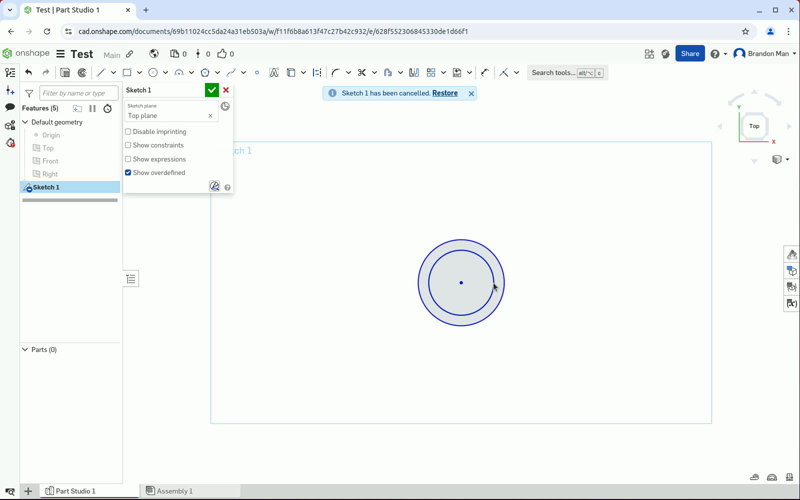
mouse_move(427, 294)
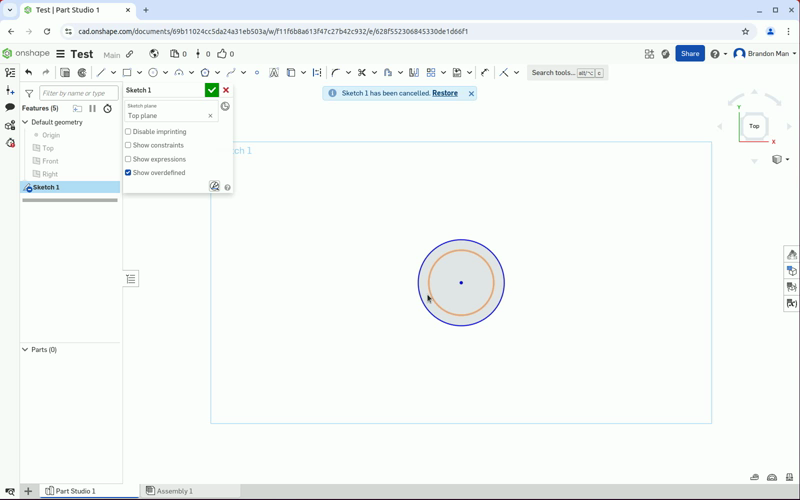
click(427, 294)
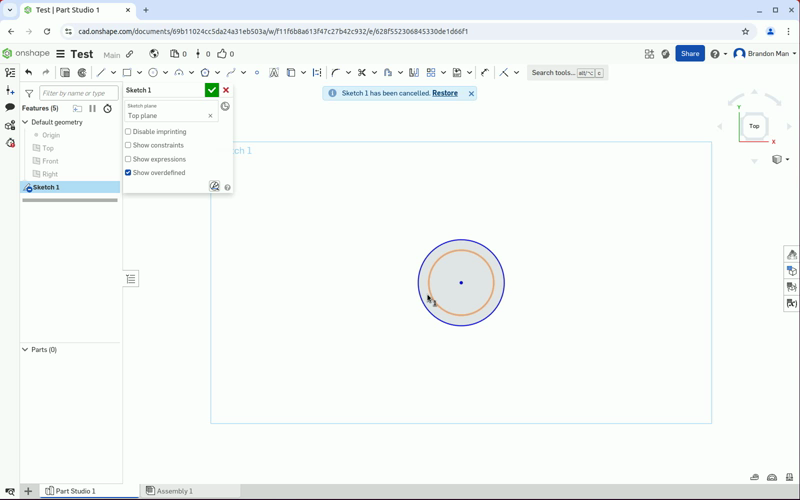
mouse_move(73, 352)
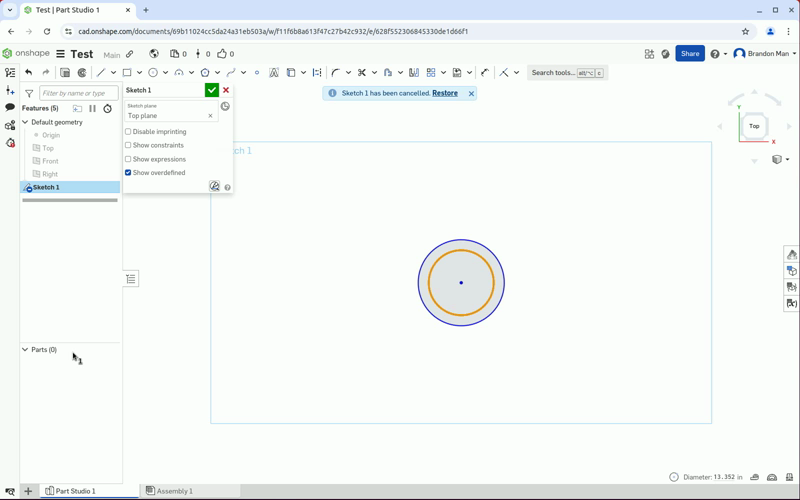
key(shift+y)
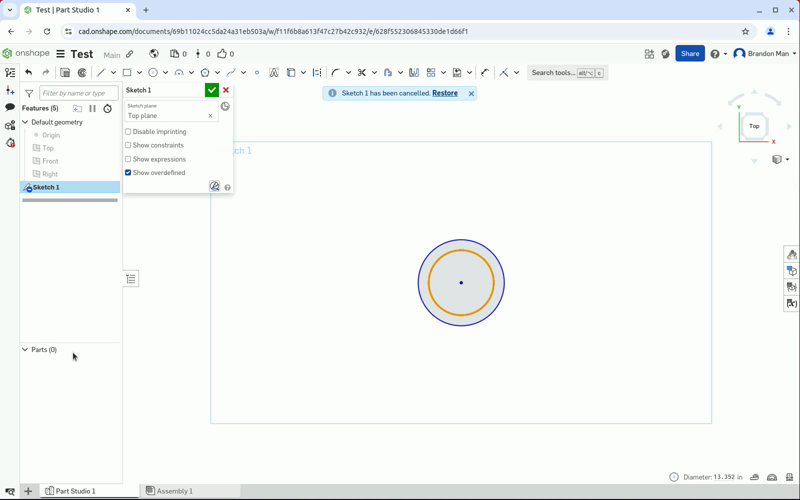
key(shift+e)
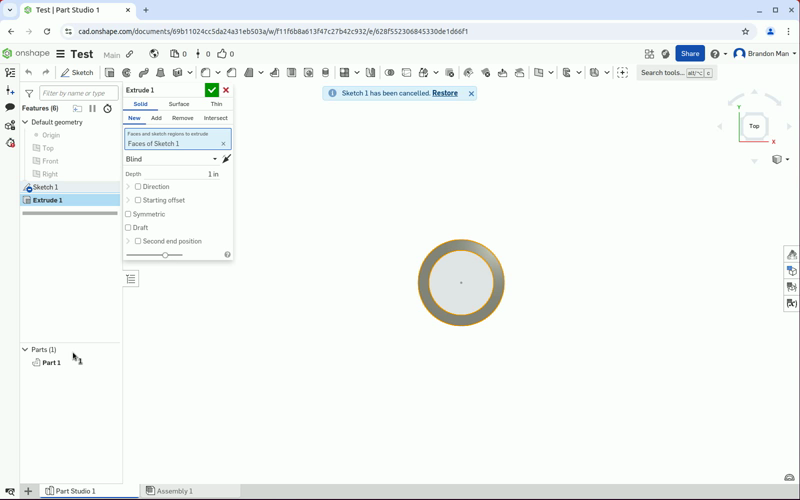
mouse_move(143, 106)
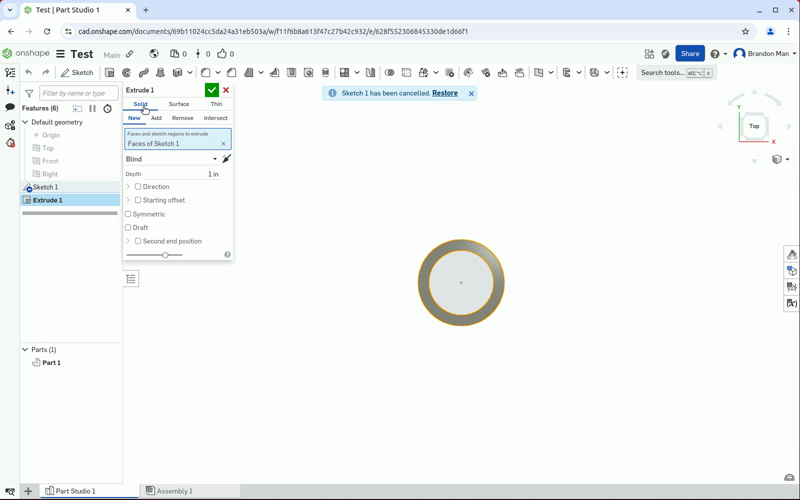
click(143, 106)
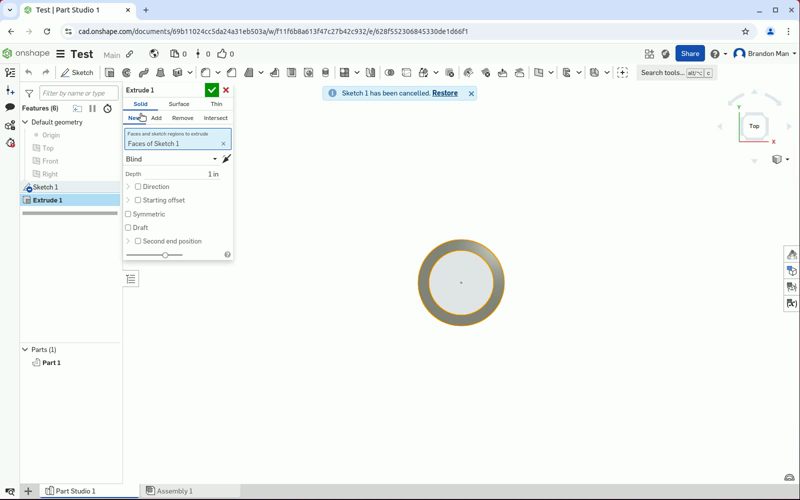
mouse_move(137, 120)
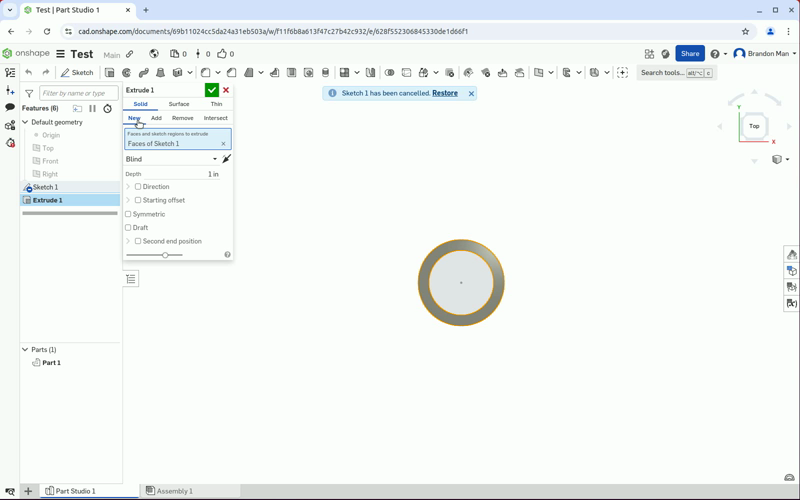
click(137, 120)
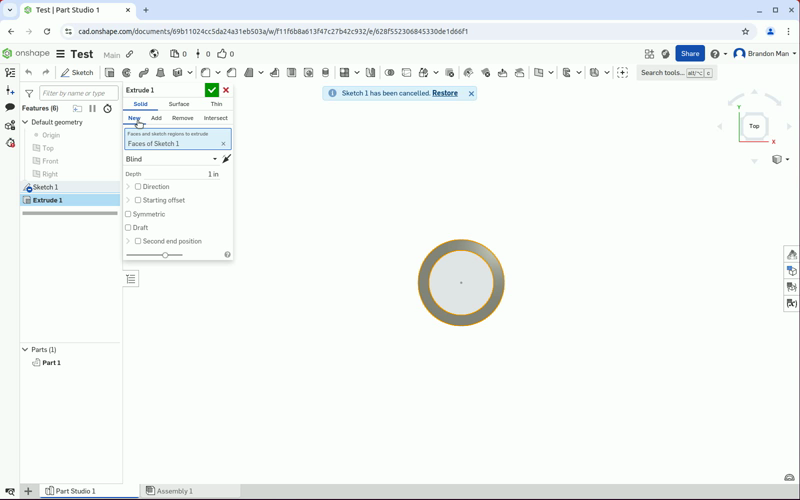
key(tab, 4)
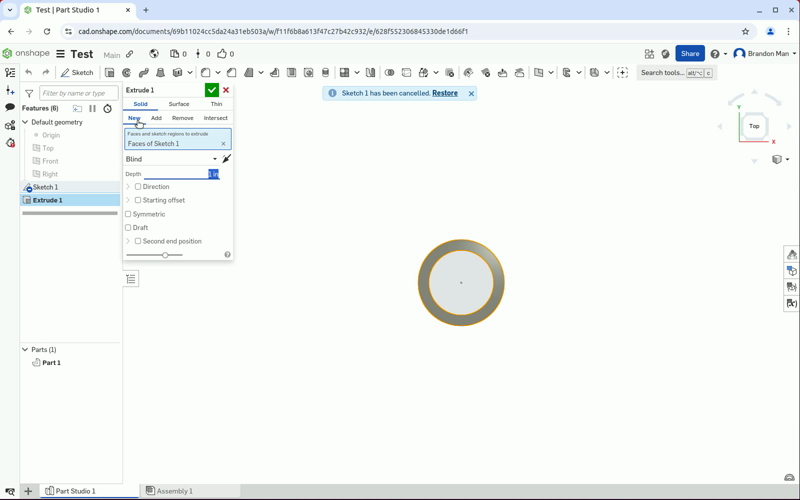
text(2.166)
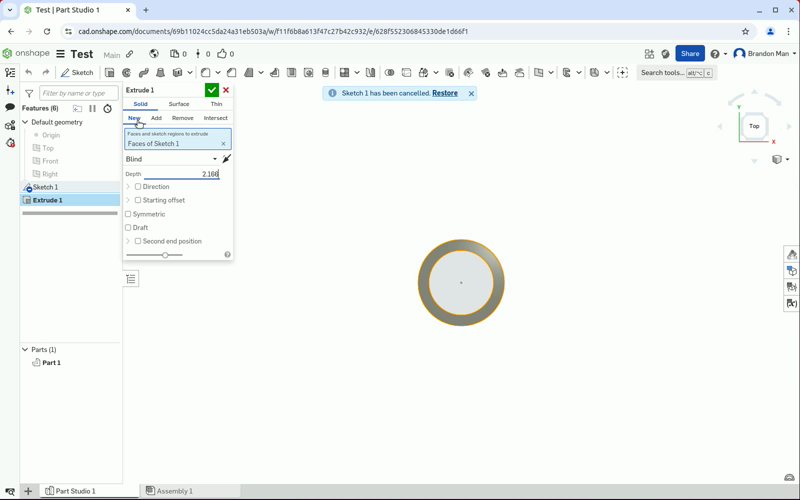
key(enter)
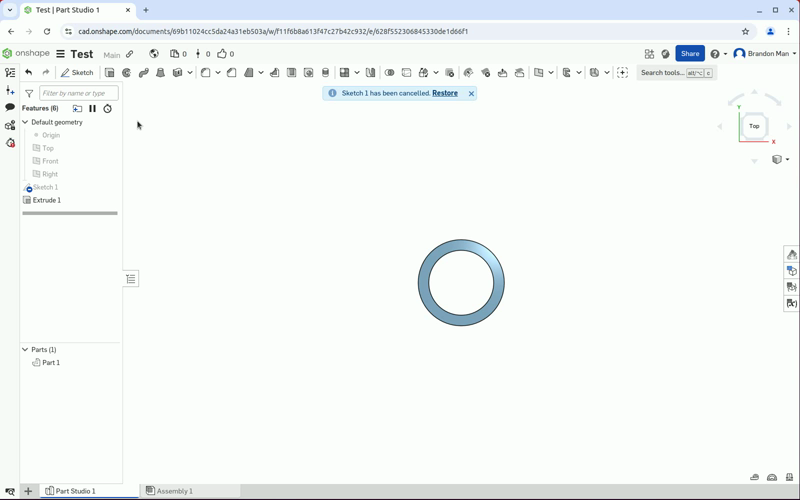
key(shift+h)
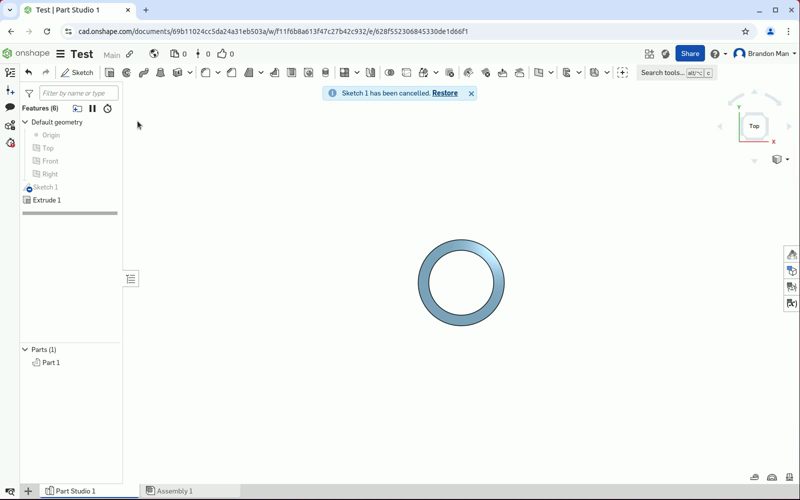
key(shift+h)
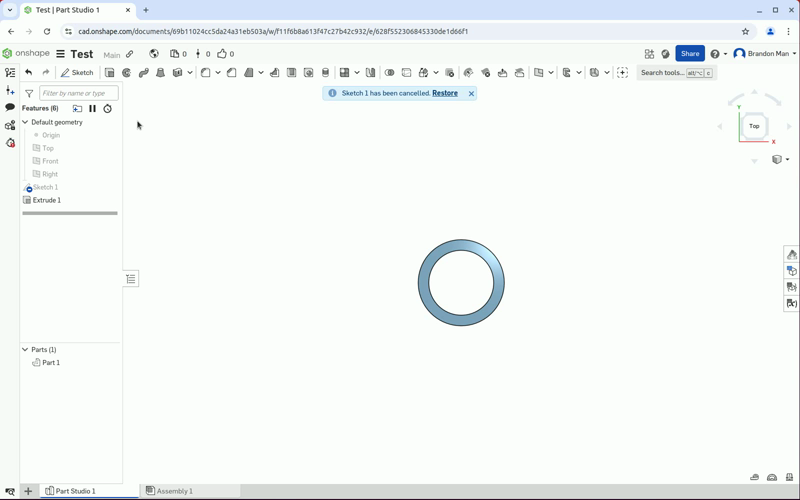
mouse_move(73, 189)
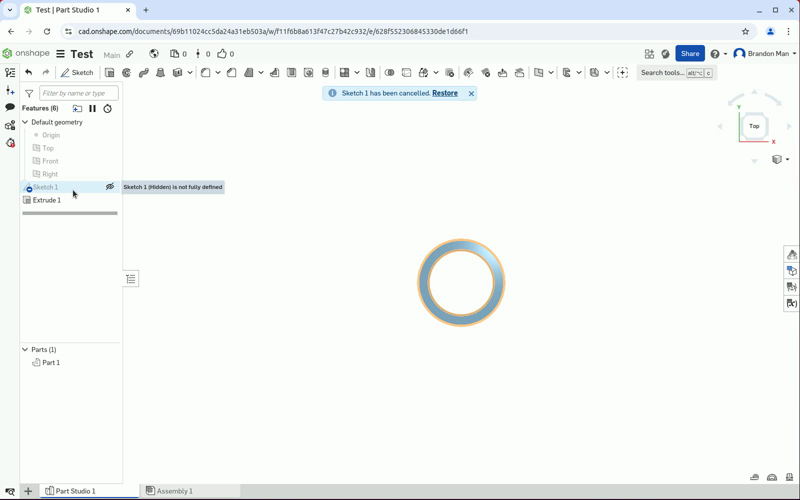
click(73, 189)
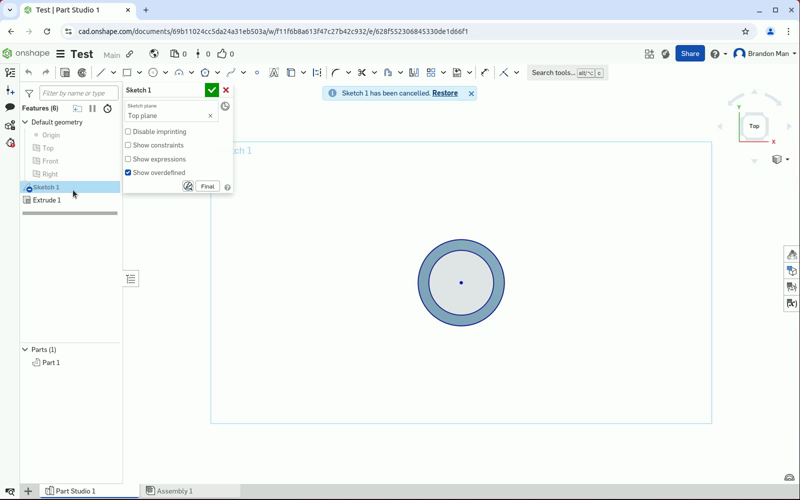
mouse_move(229, 92)
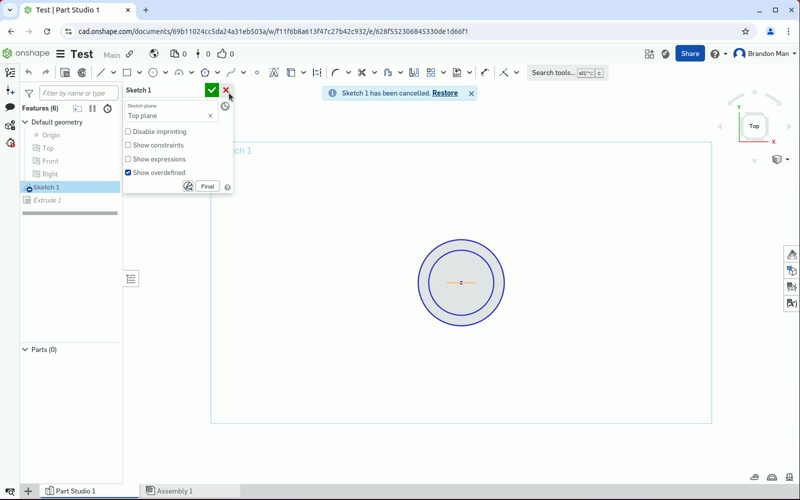
click(229, 92)
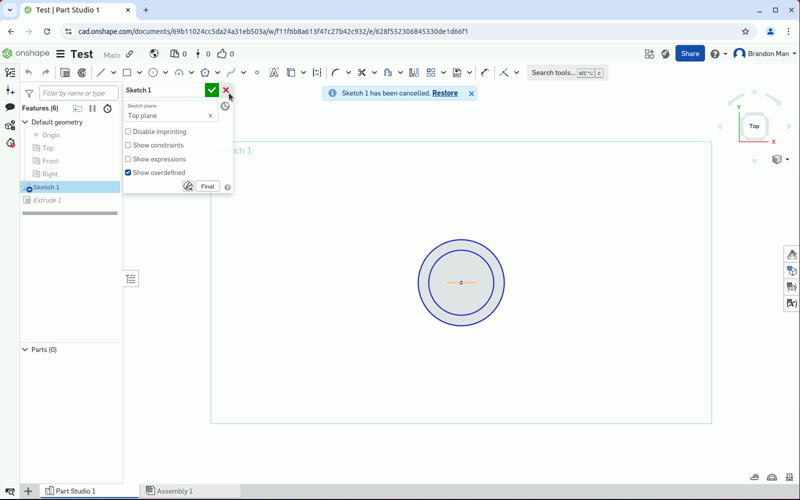
key(shift+s)
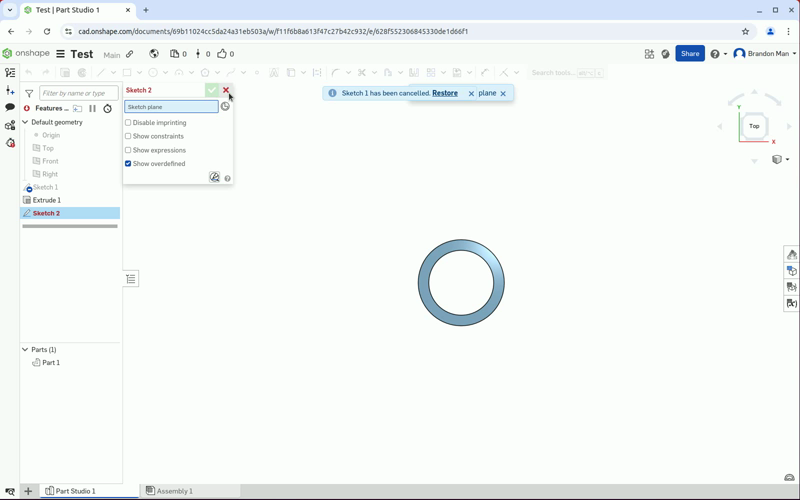
mouse_move(73, 150)
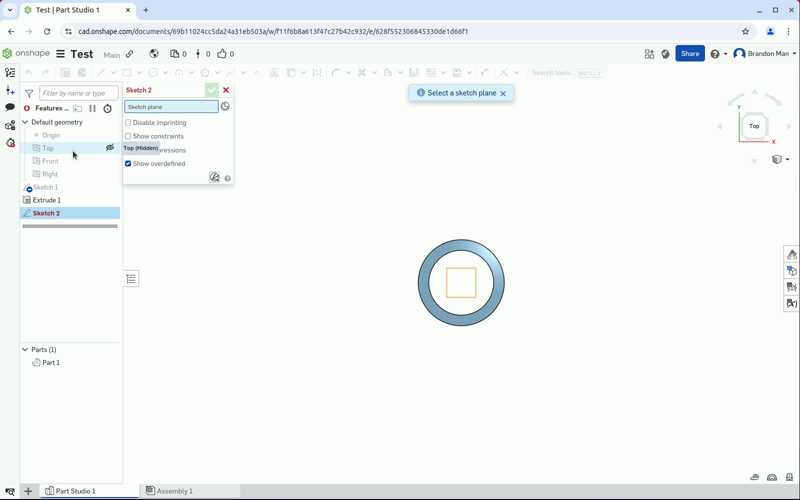
click(73, 150)
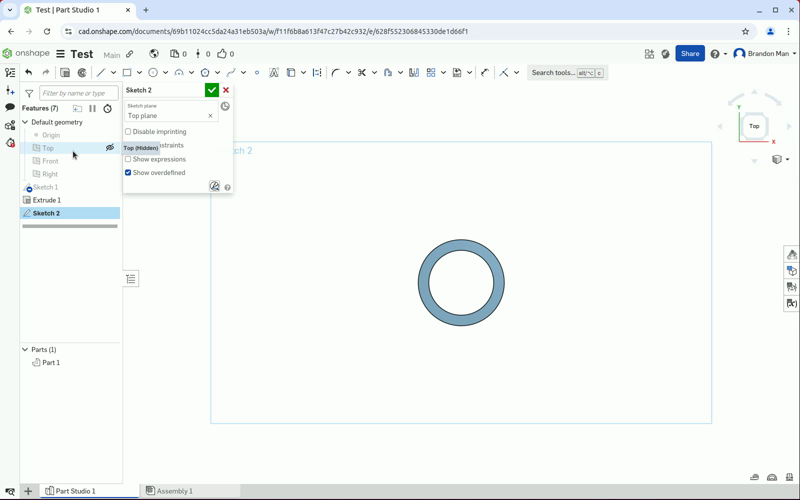
mouse_move(73, 352)
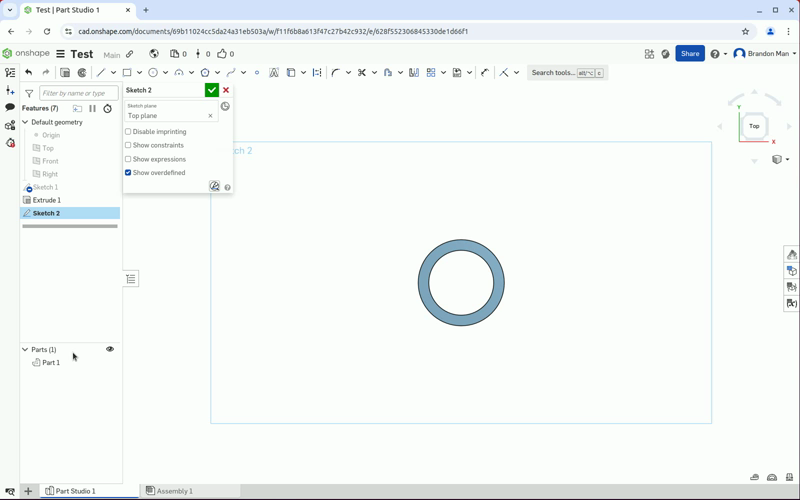
key(y)
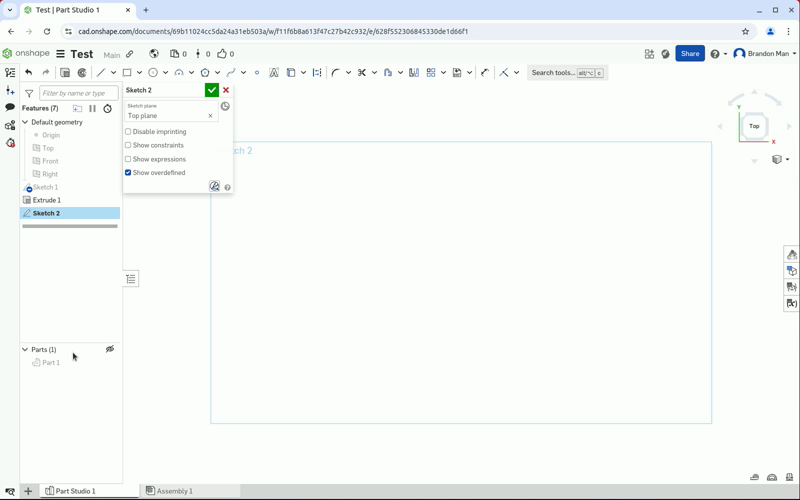
key(l)
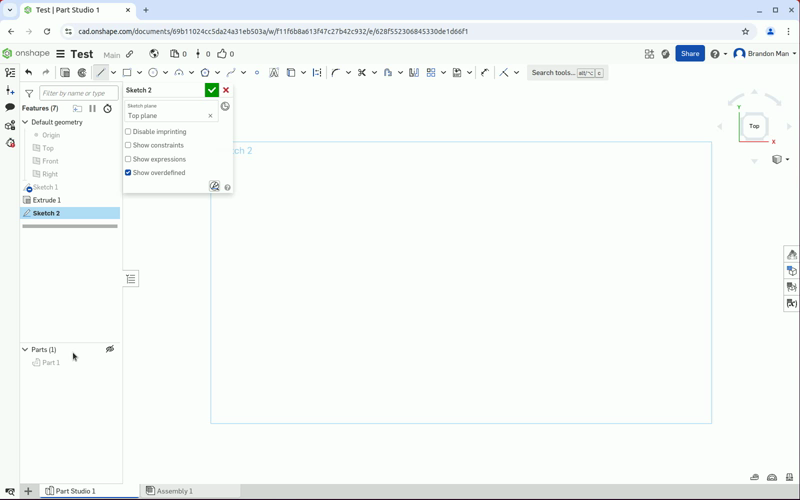
key_down(shift)
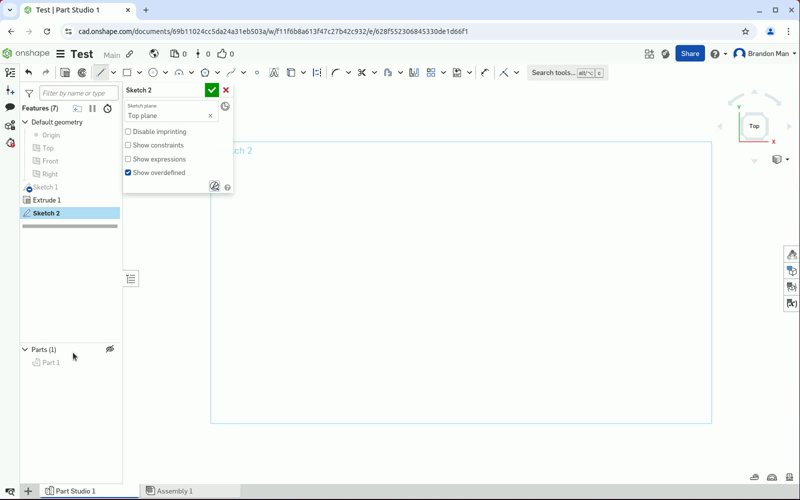
mouse_move(502, 287)
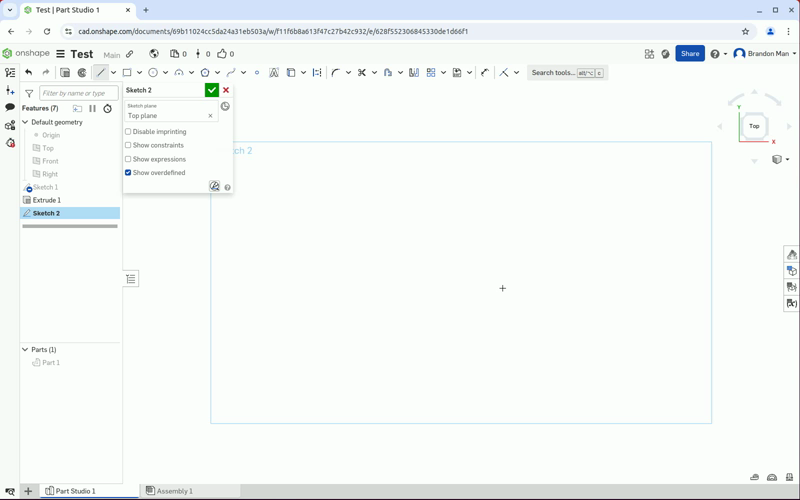
click(502, 287)
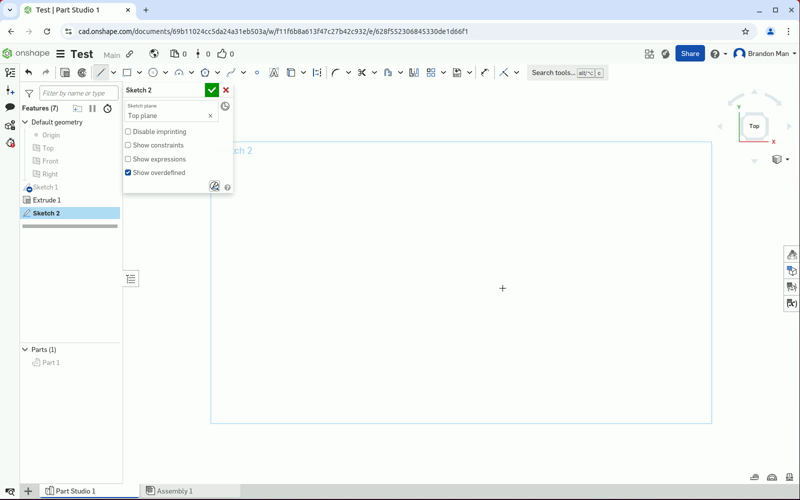
key_up(shift)
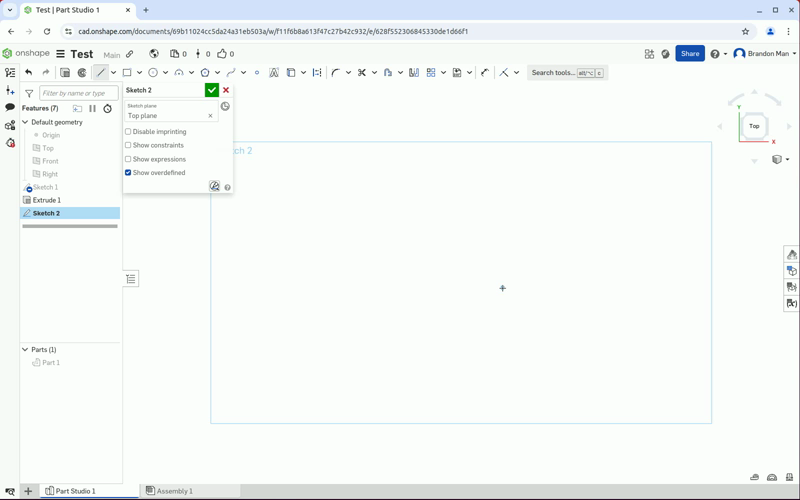
key_down(shift)
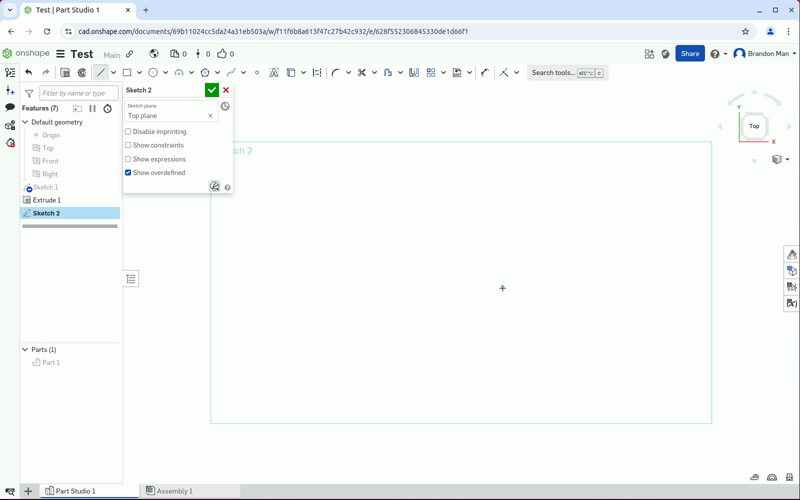
mouse_move(573, 287)
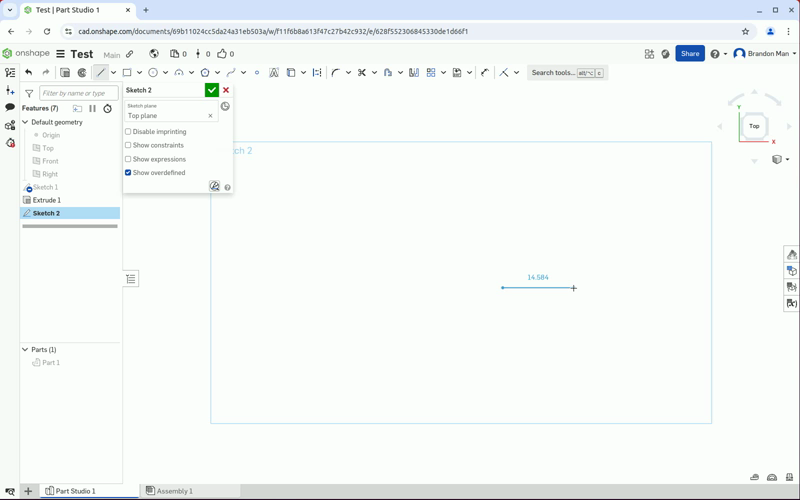
click(573, 287)
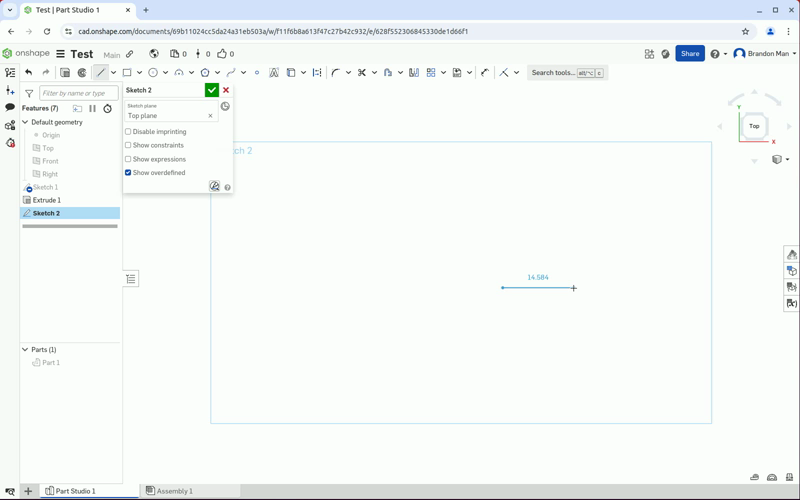
key_up(shift)
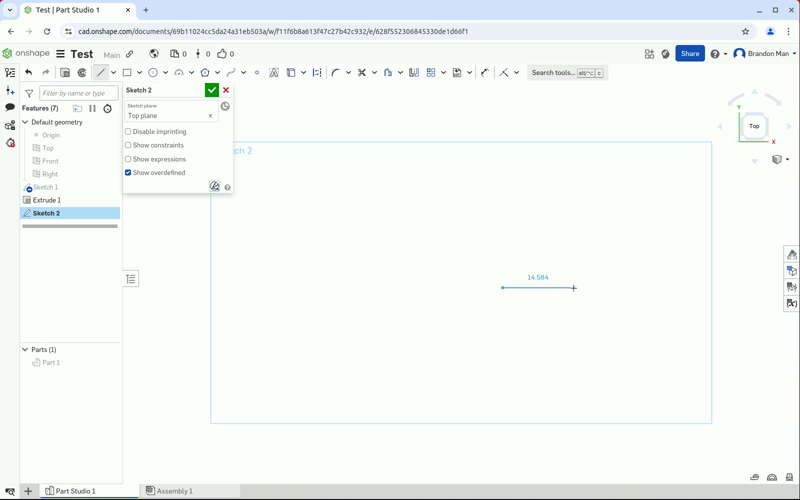
key_down(shift)
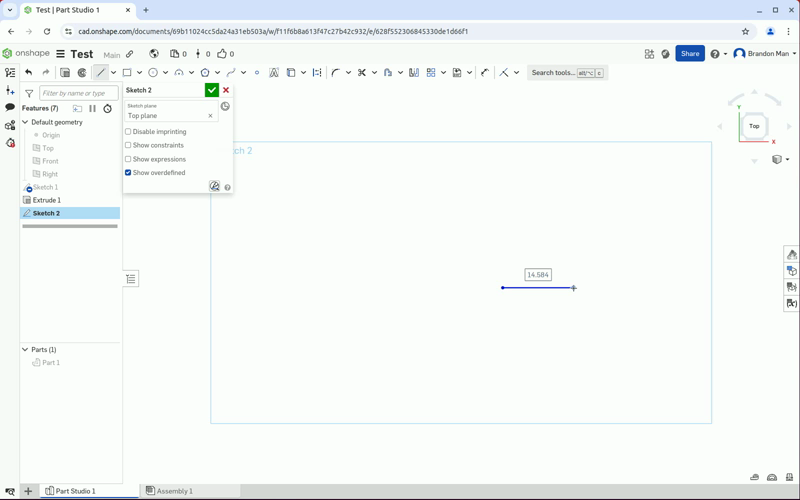
mouse_move(589, 287)
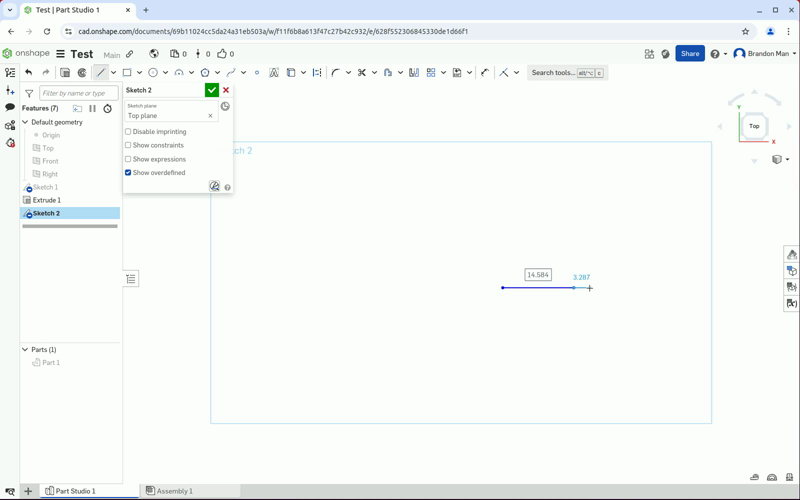
mouse_move(573, 282)
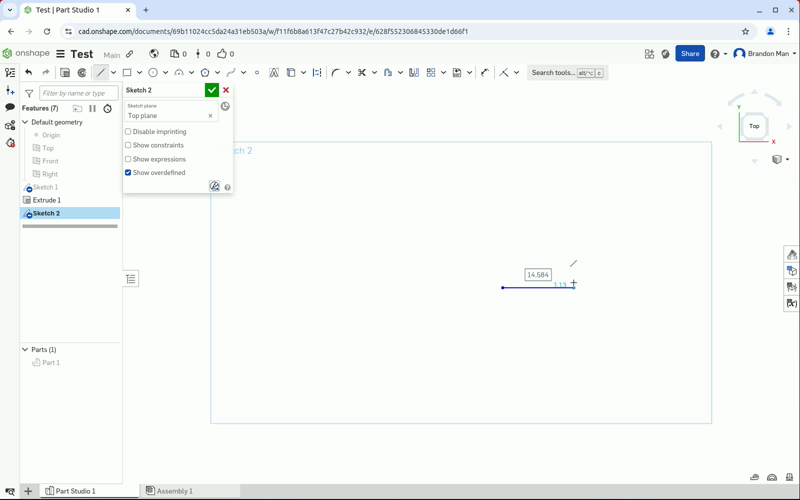
scroll(6)
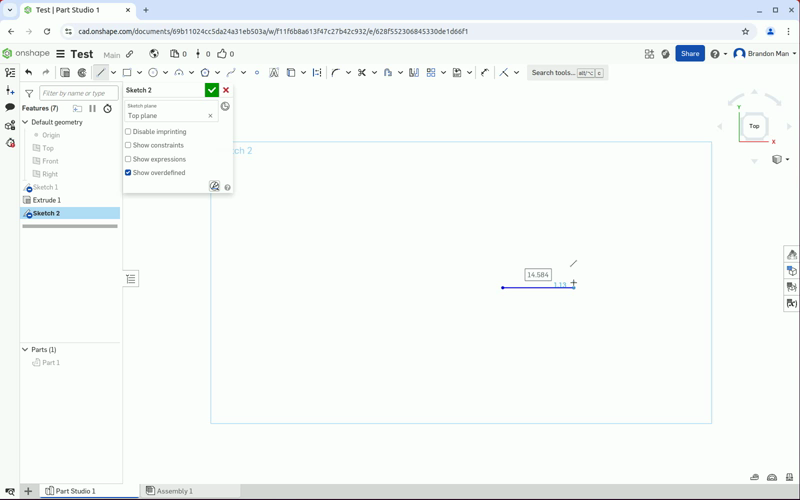
scroll(6)
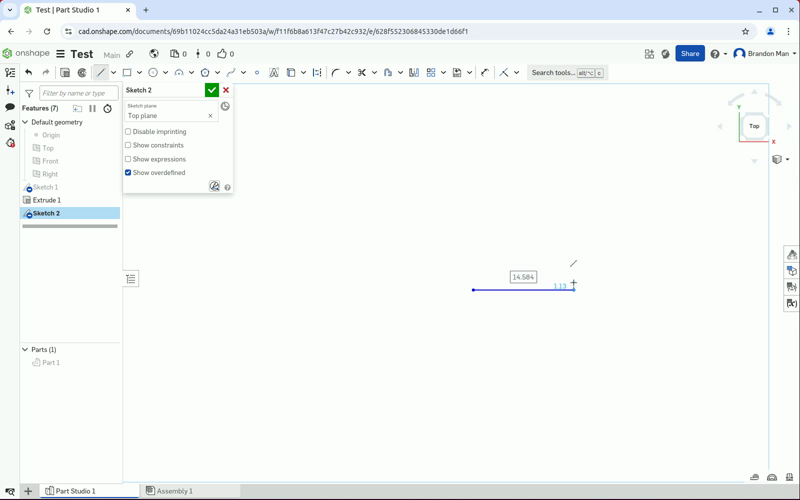
scroll(6)
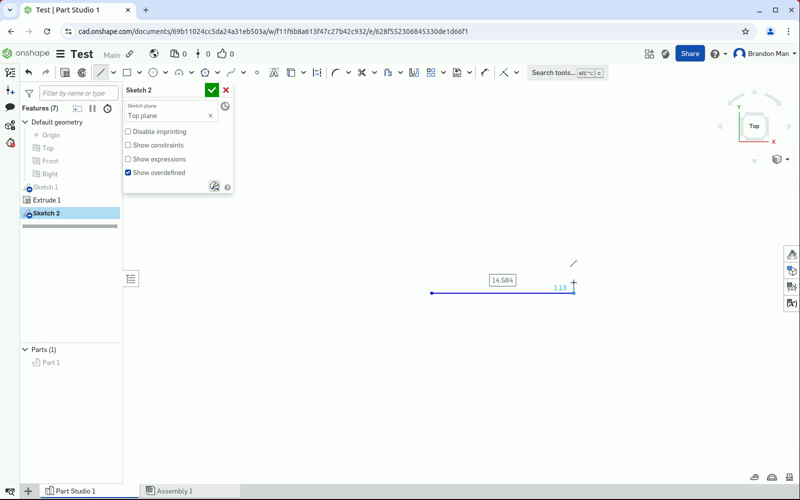
scroll(6)
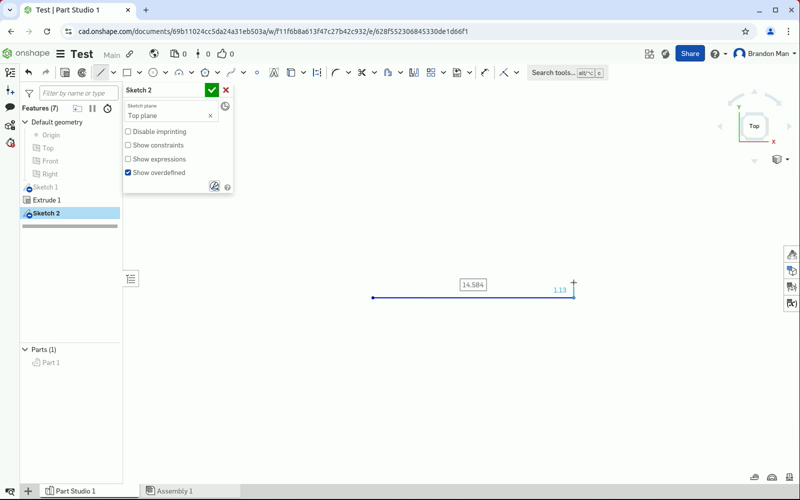
scroll(6)
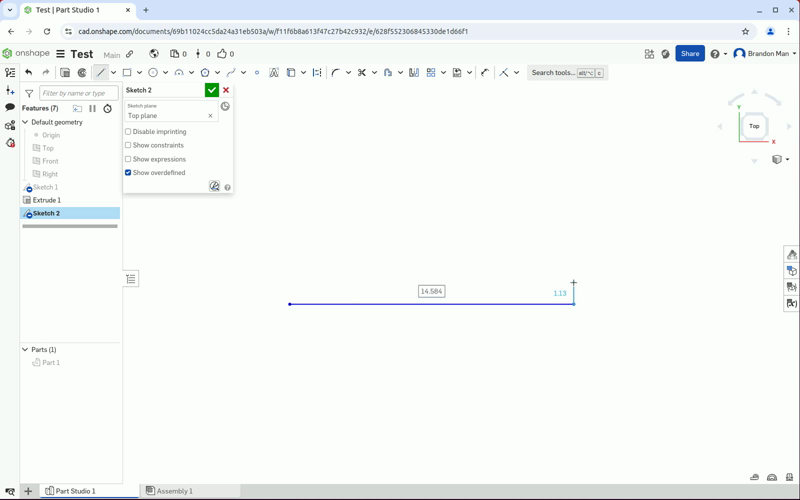
scroll(6)
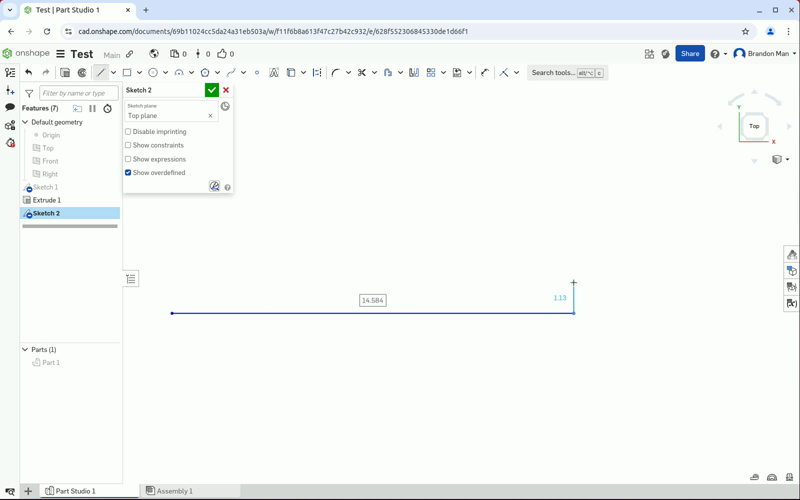
scroll(6)
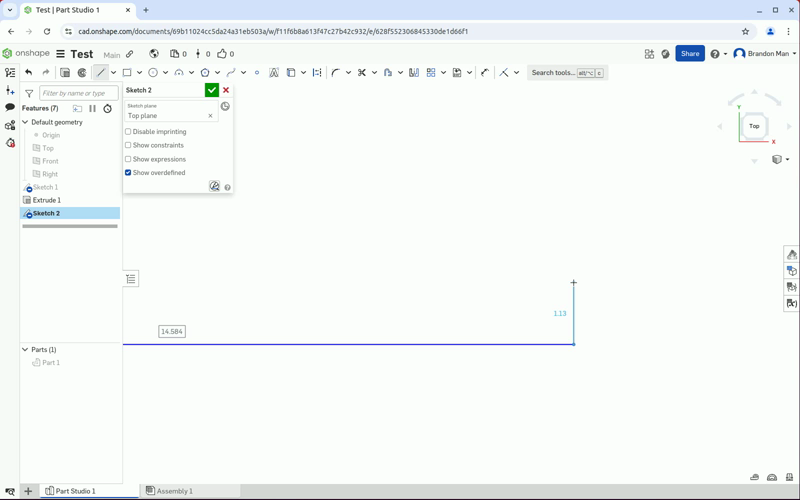
click(573, 282)
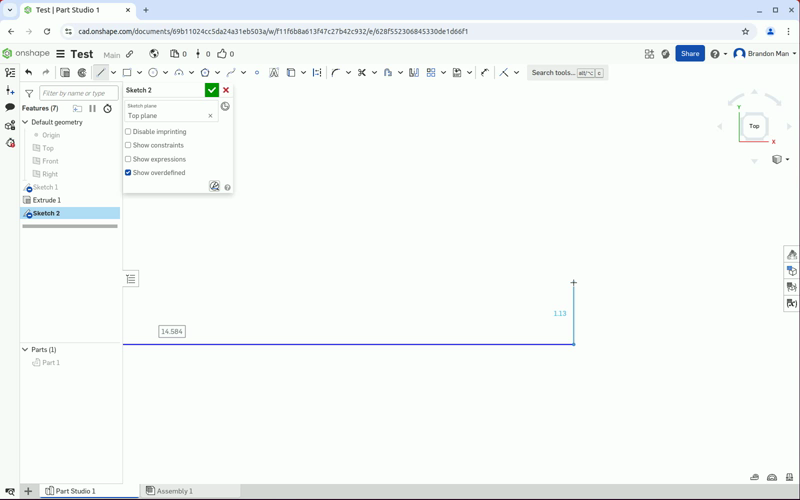
scroll(-6)
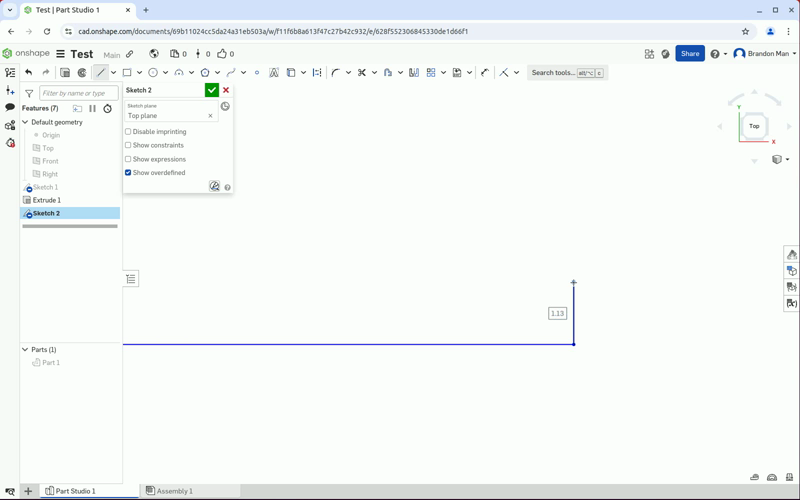
scroll(-6)
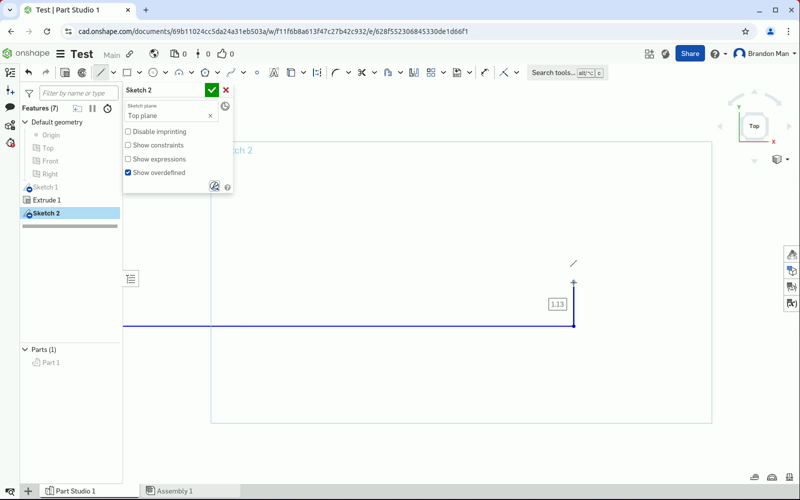
scroll(-6)
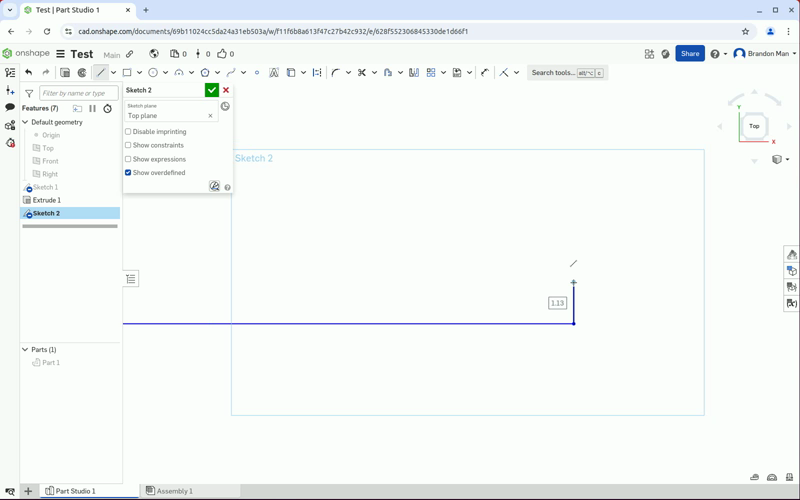
scroll(-6)
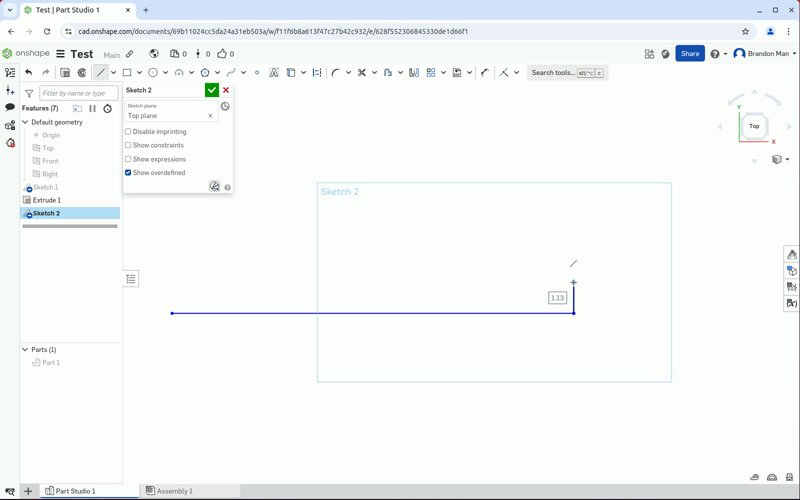
scroll(-6)
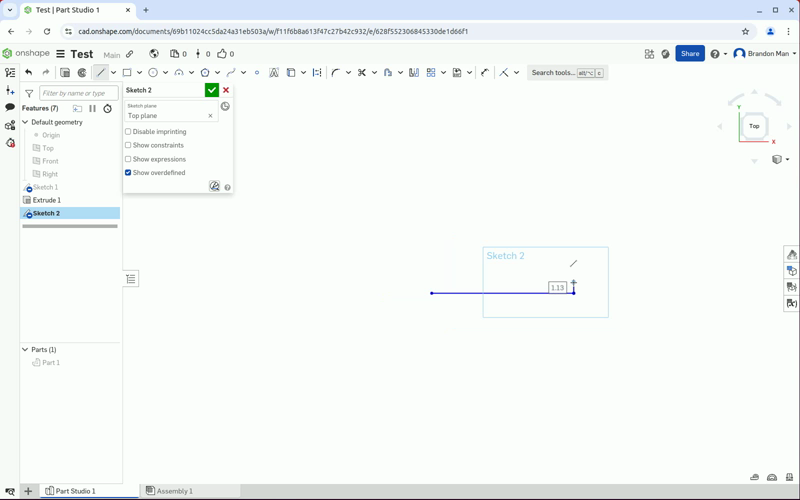
scroll(-6)
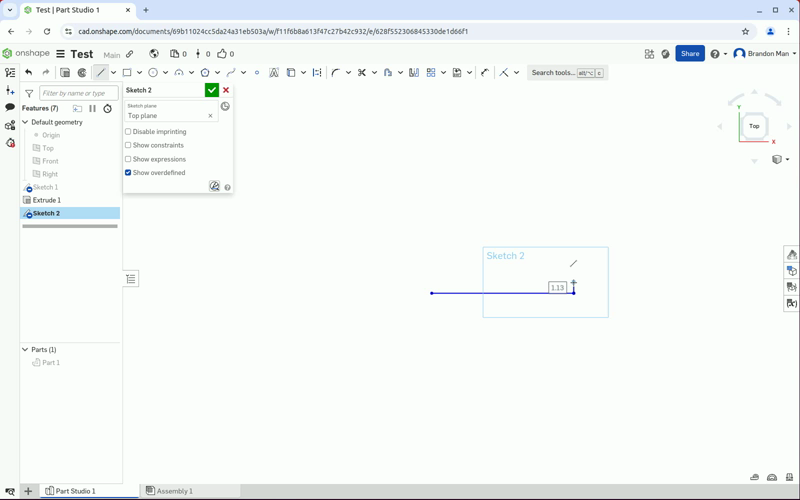
scroll(-6)
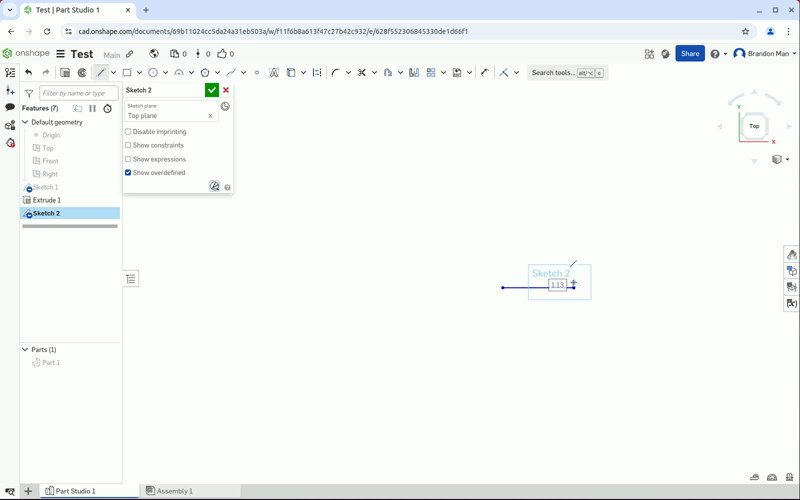
key_up(shift)
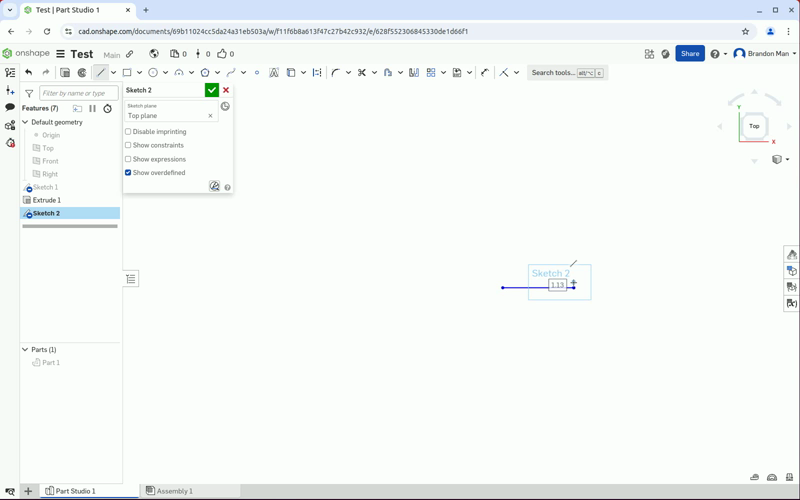
key_down(shift)
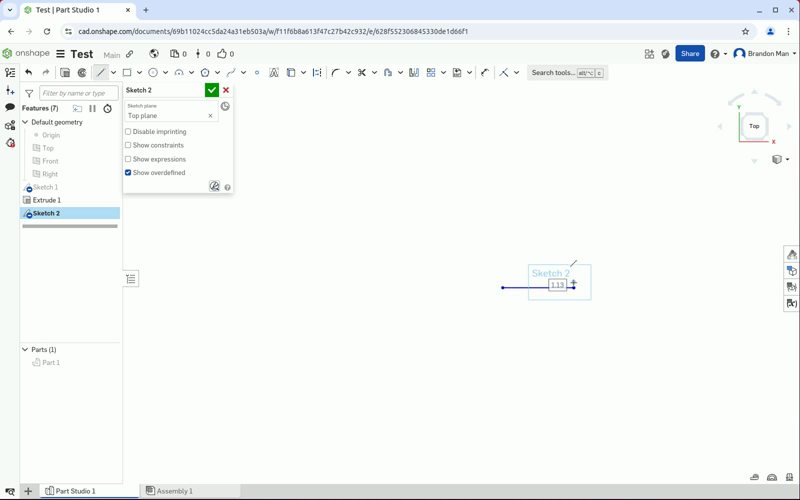
mouse_move(589, 282)
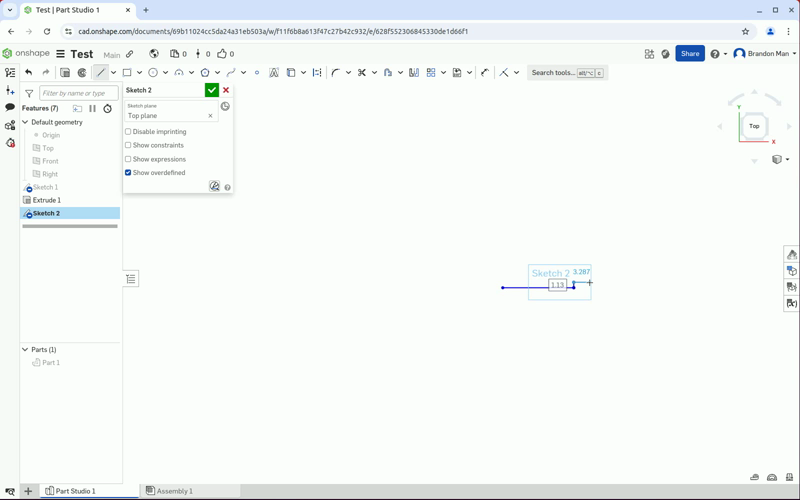
mouse_move(573, 277)
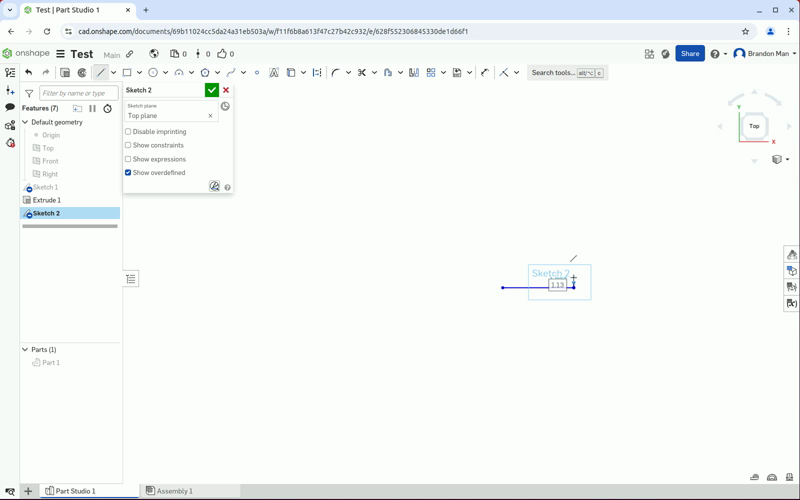
scroll(6)
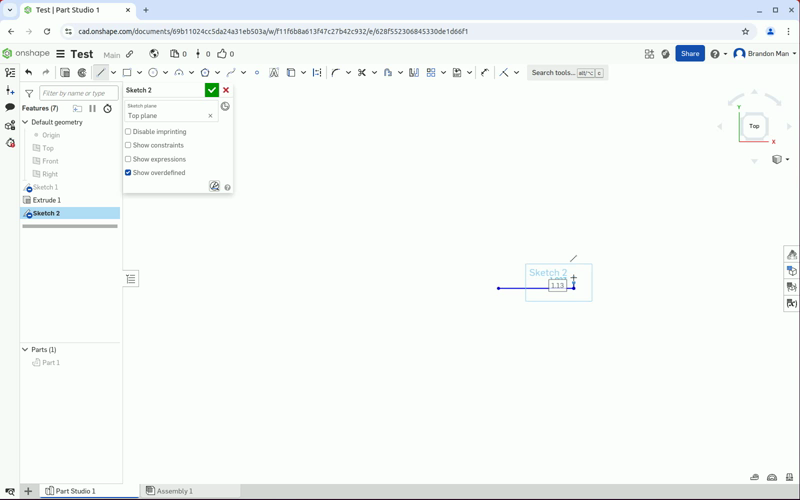
scroll(6)
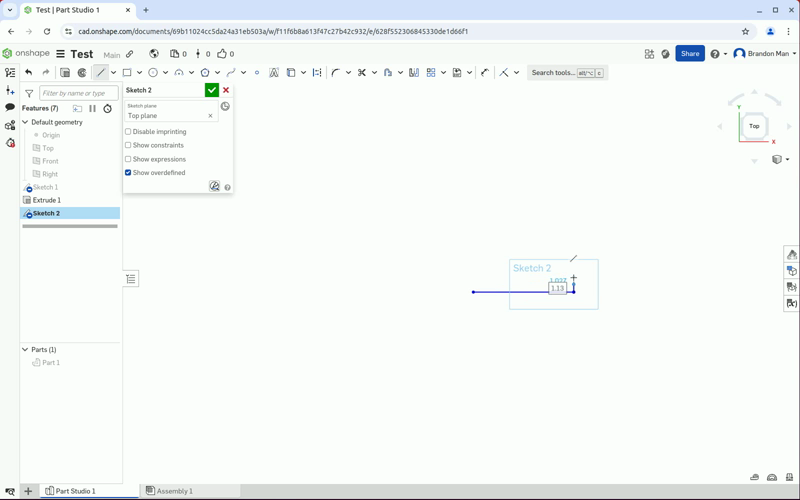
scroll(6)
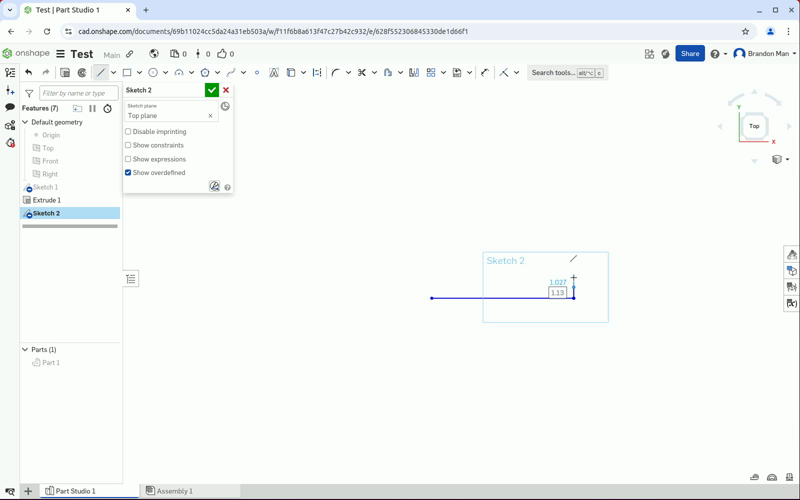
scroll(6)
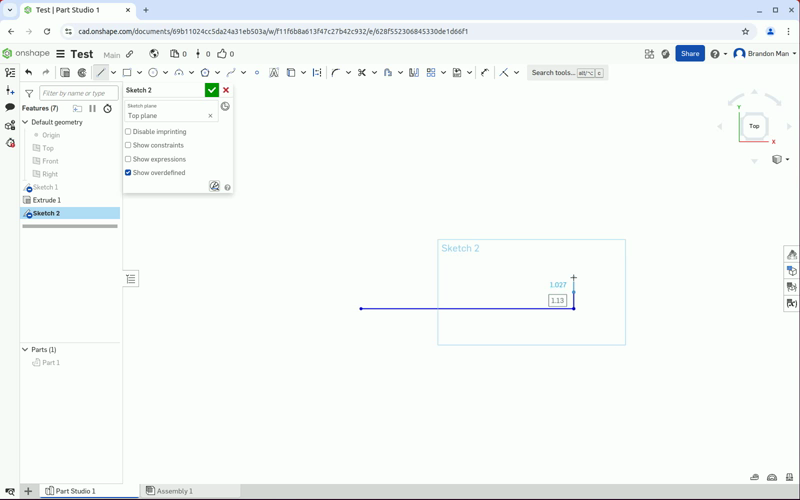
scroll(6)
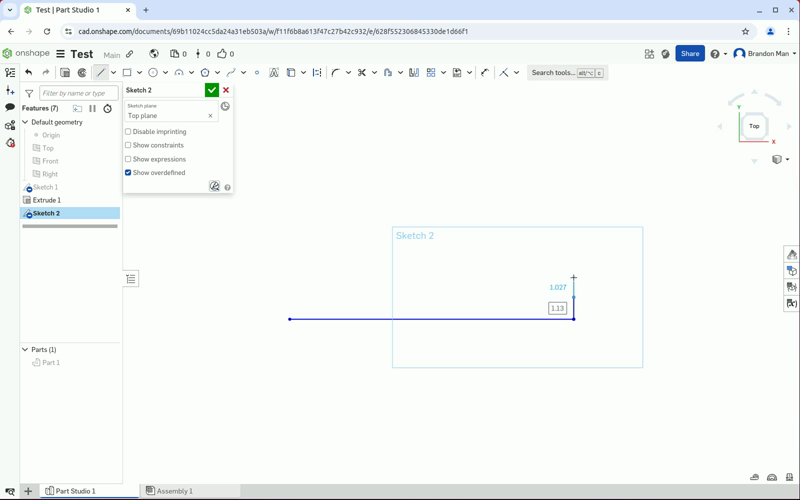
scroll(6)
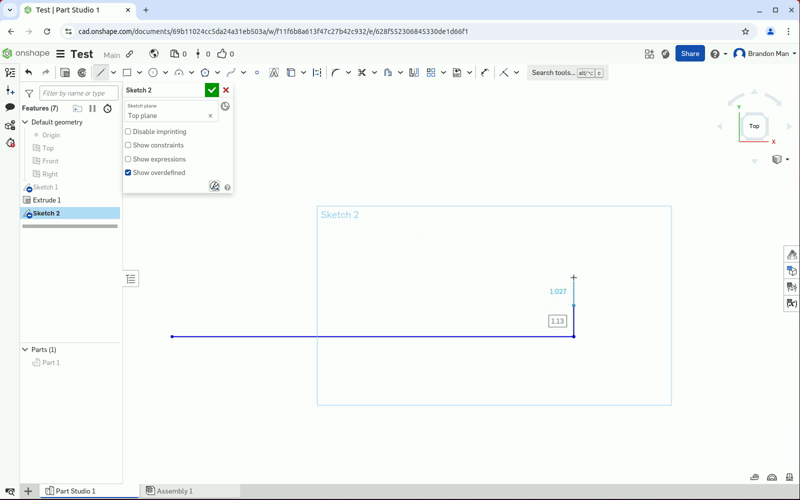
scroll(6)
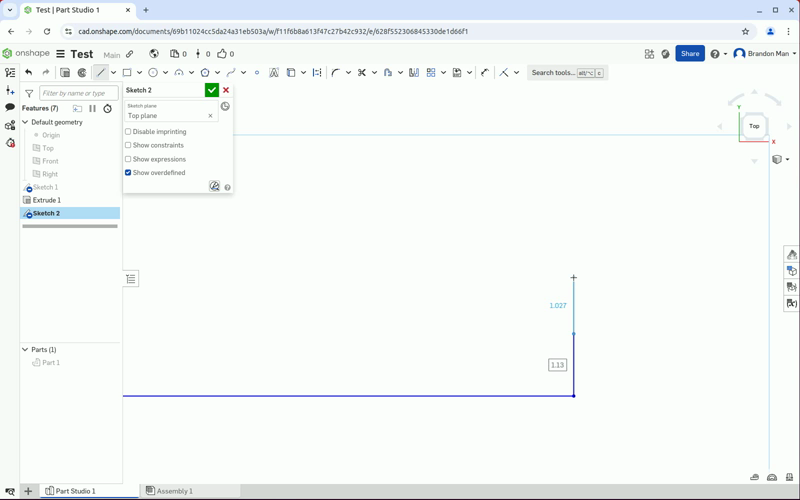
click(573, 277)
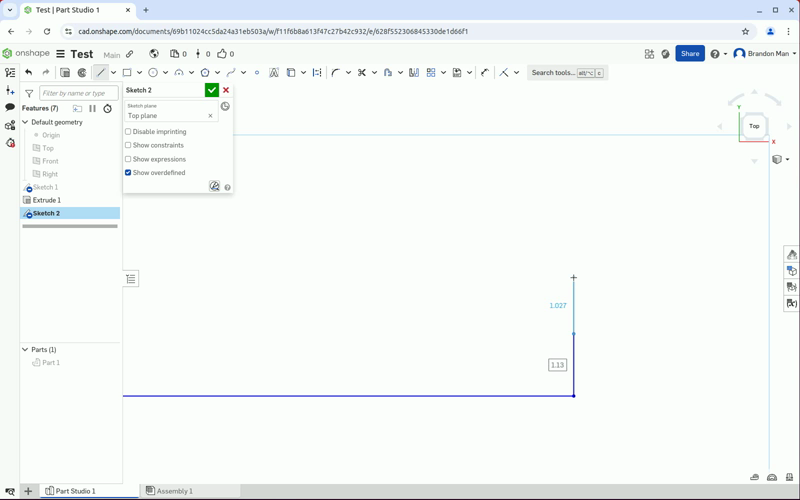
scroll(-6)
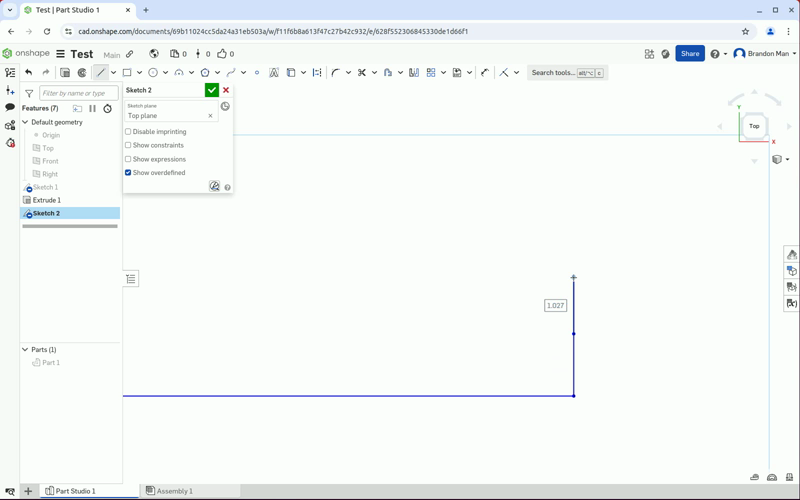
scroll(-6)
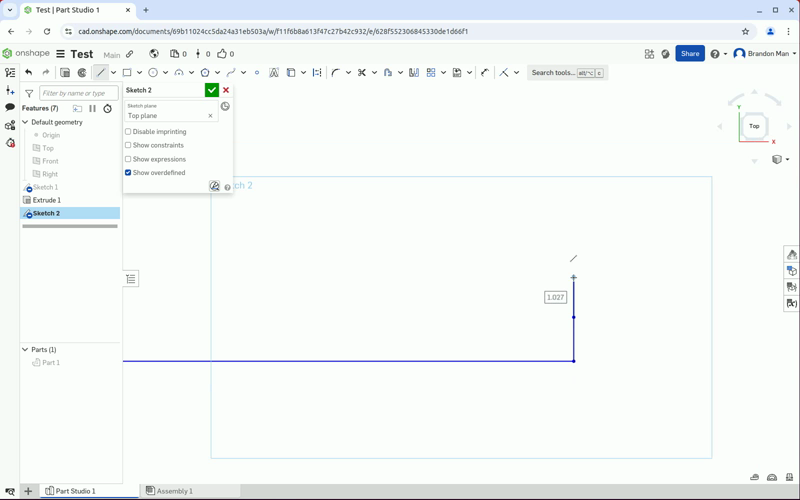
scroll(-6)
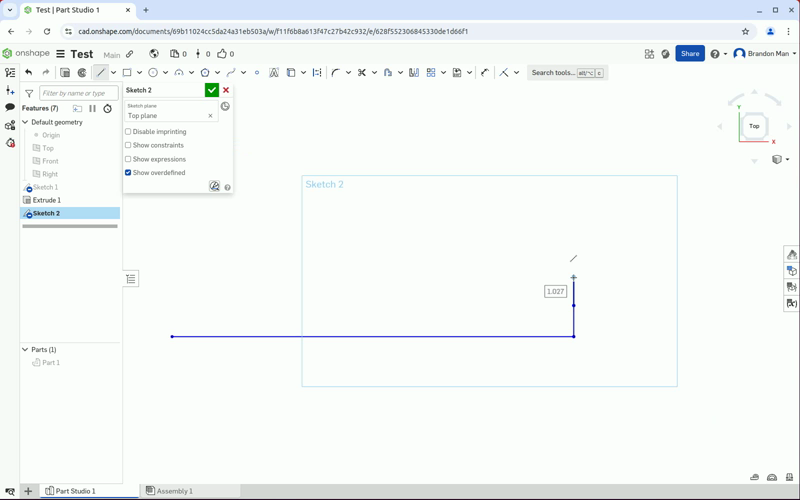
scroll(-6)
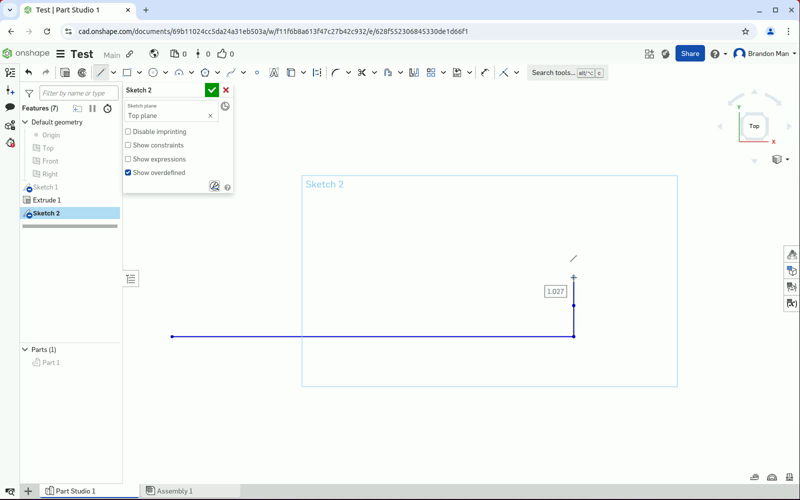
scroll(-6)
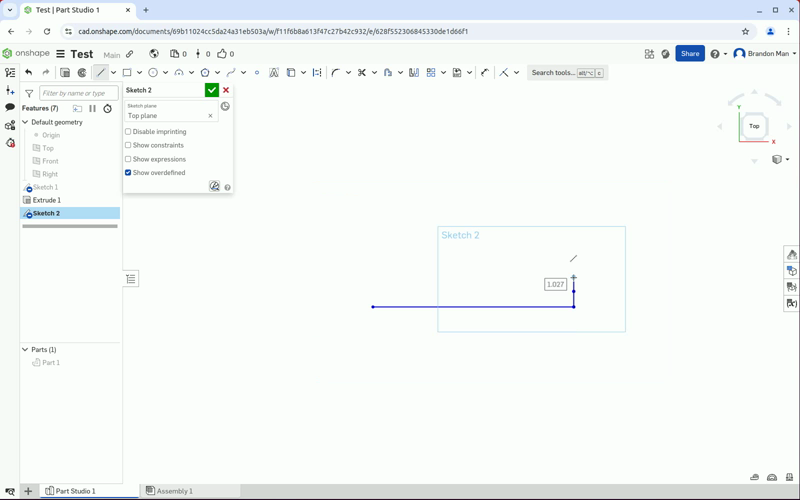
scroll(-6)
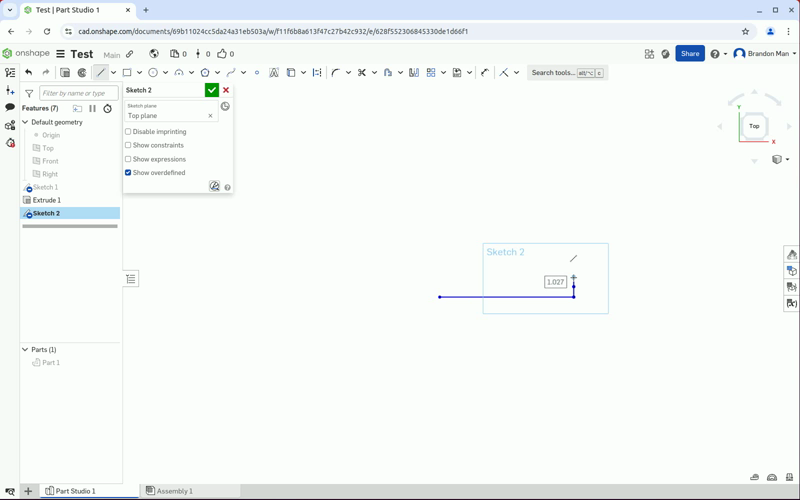
scroll(-6)
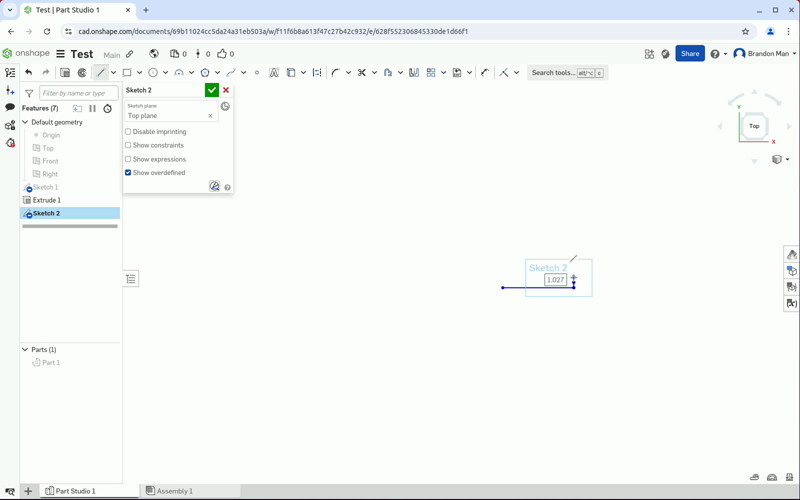
key_up(shift)
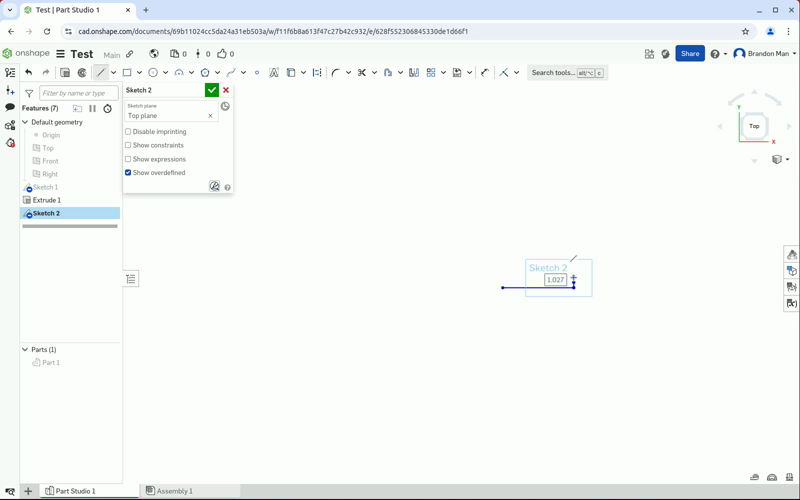
key_down(shift)
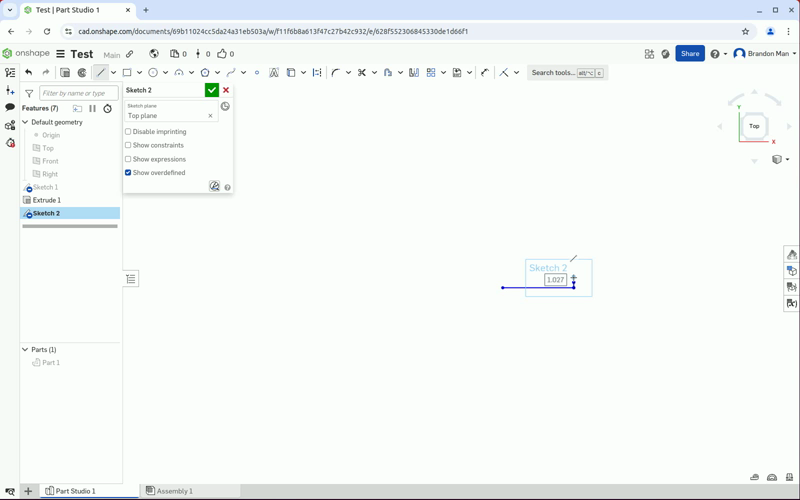
mouse_move(502, 277)
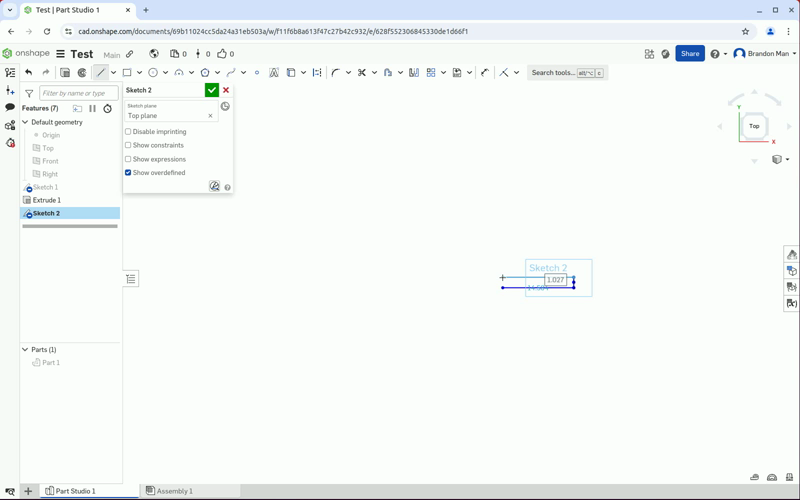
click(502, 277)
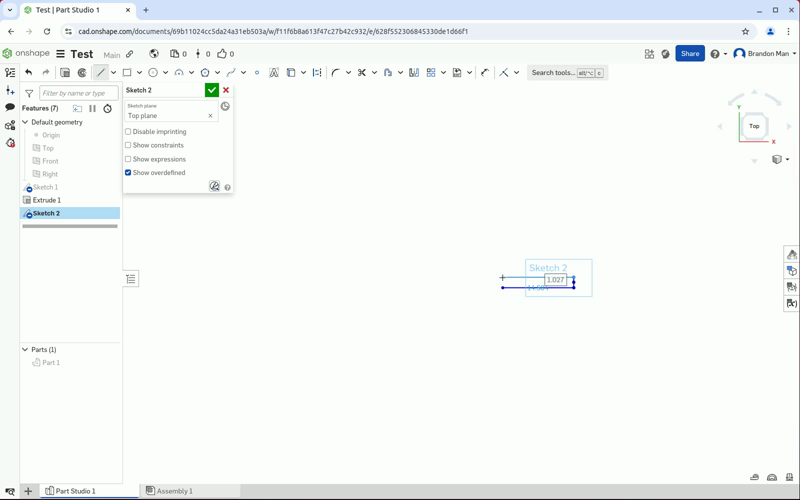
key_up(shift)
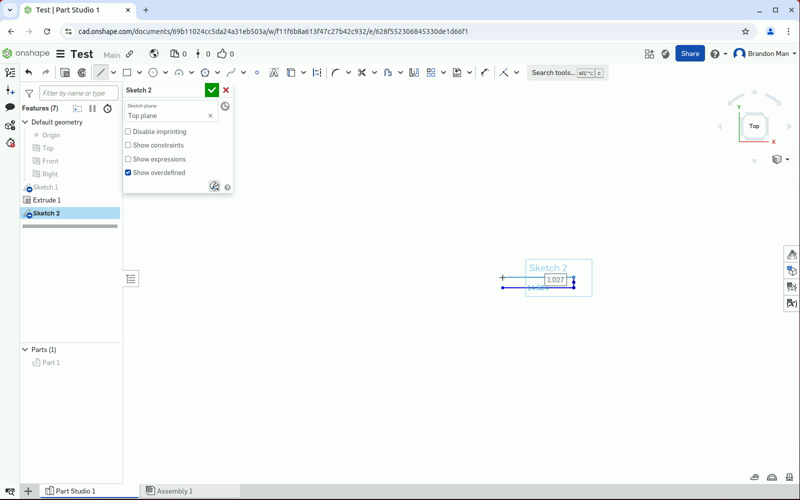
key(esc)
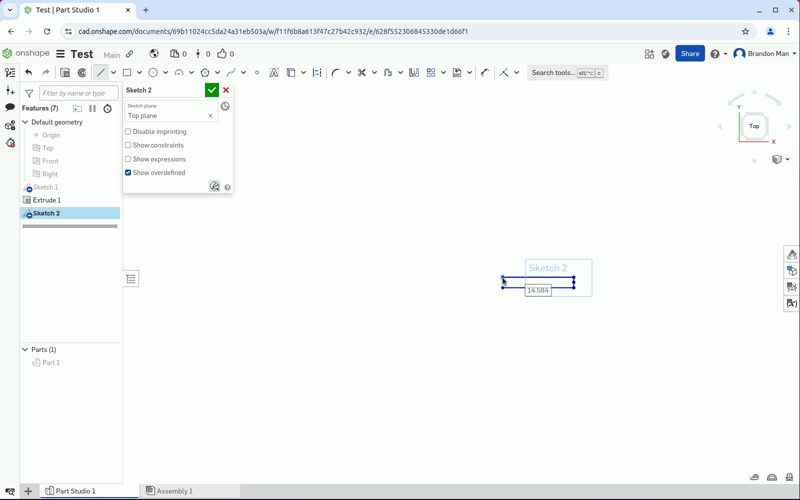
key(a)
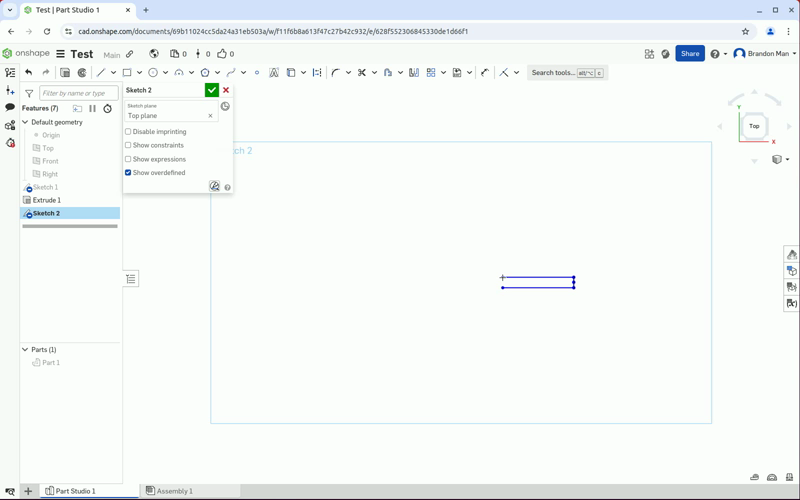
mouse_move(502, 277)
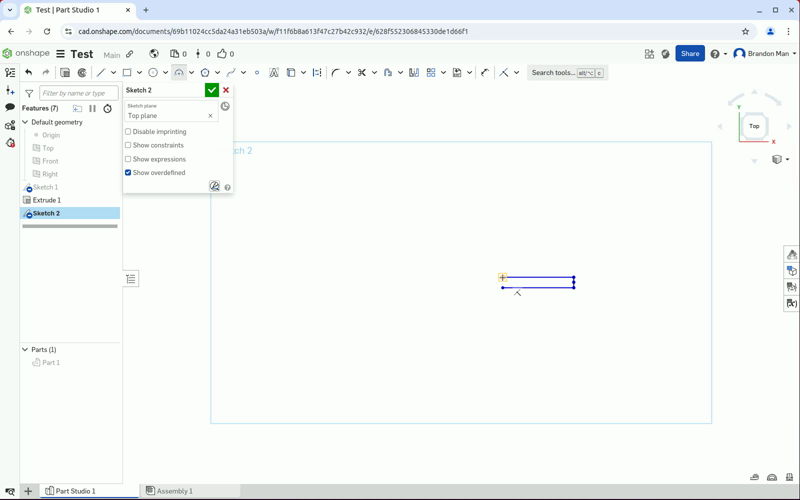
click(502, 277)
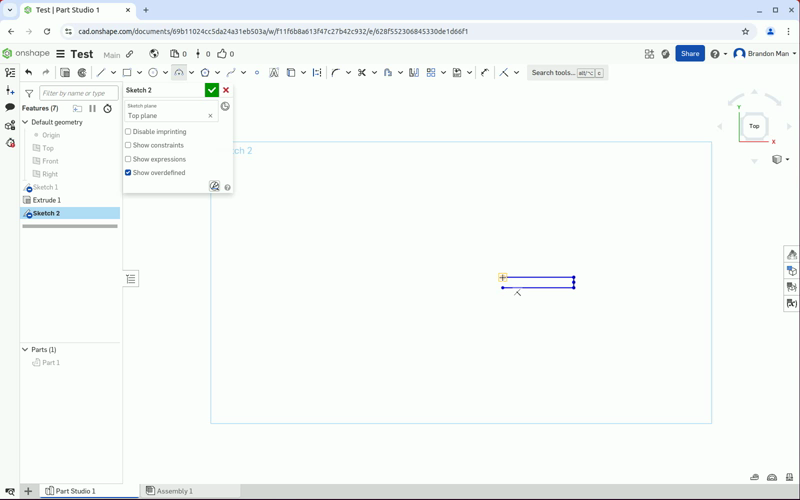
mouse_move(502, 287)
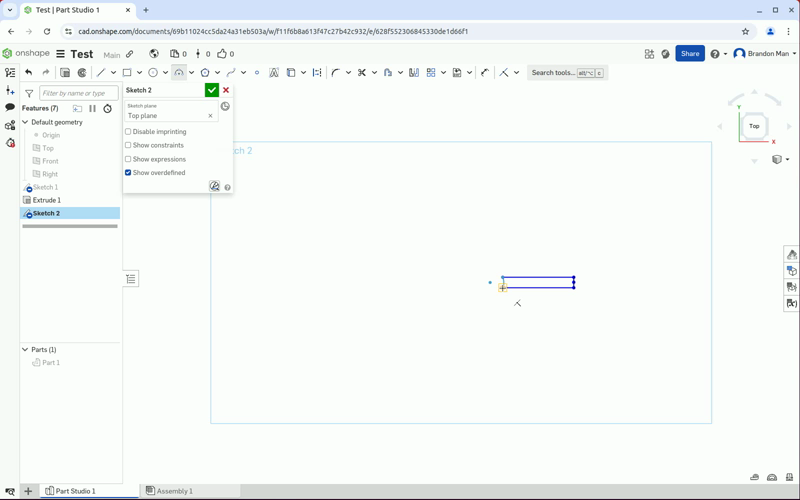
click(502, 287)
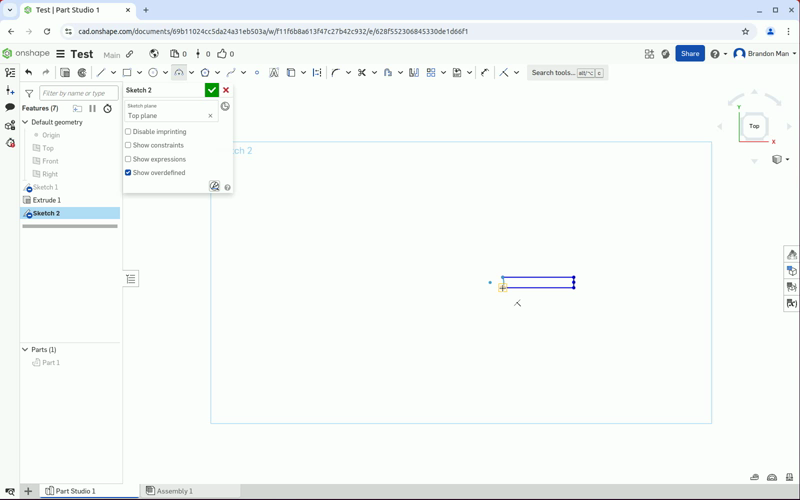
key_down(shift)
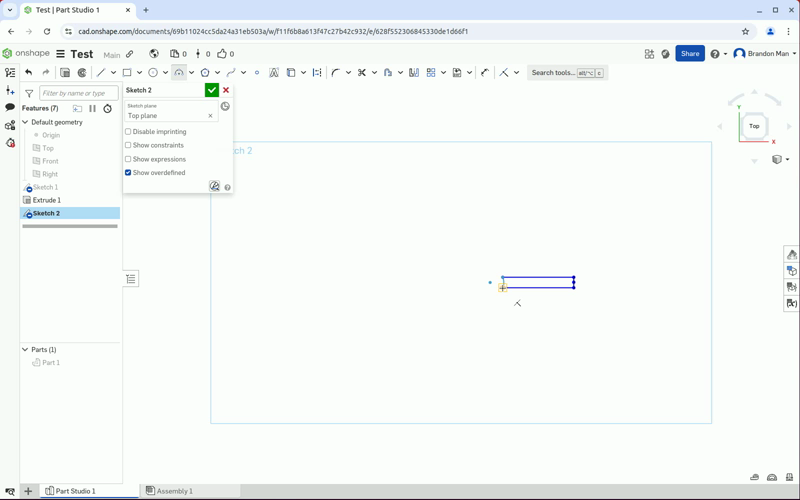
mouse_move(501, 282)
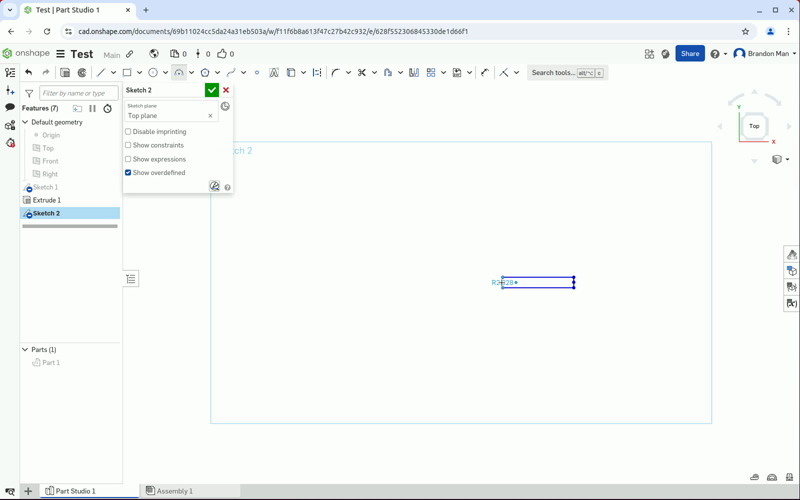
click(501, 282)
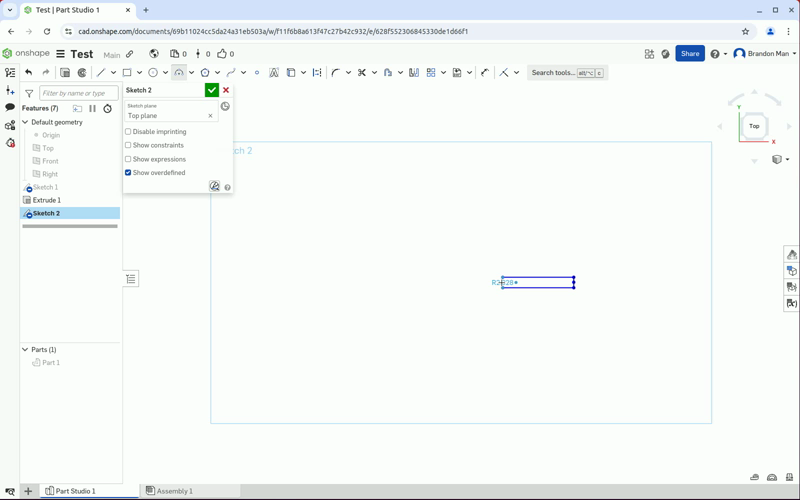
key_up(shift)
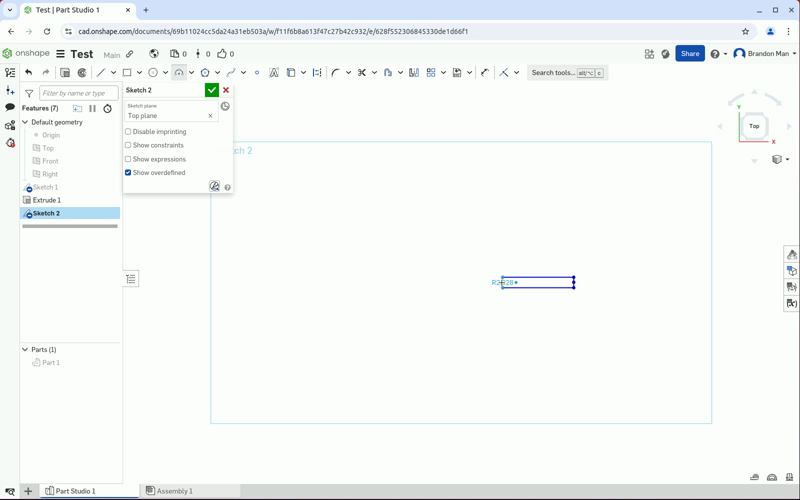
key(esc)
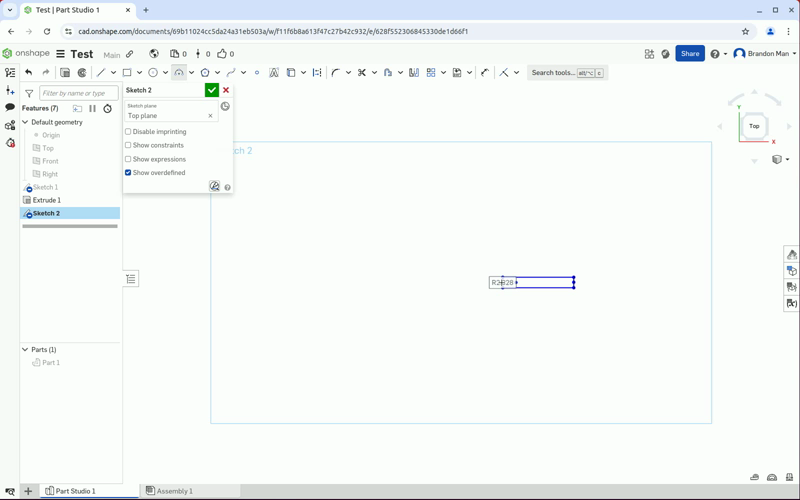
mouse_move(506, 283)
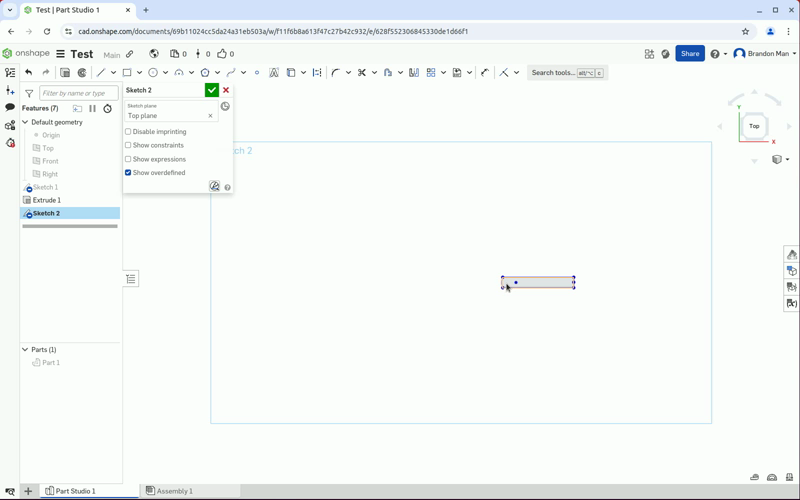
scroll(6)
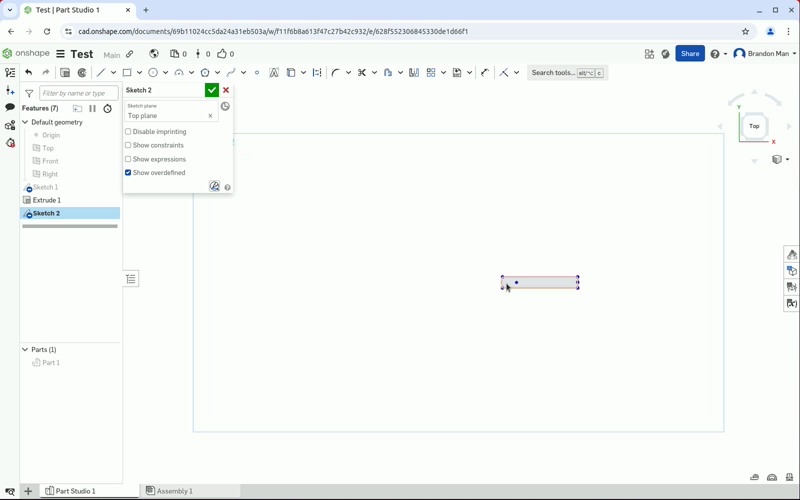
scroll(6)
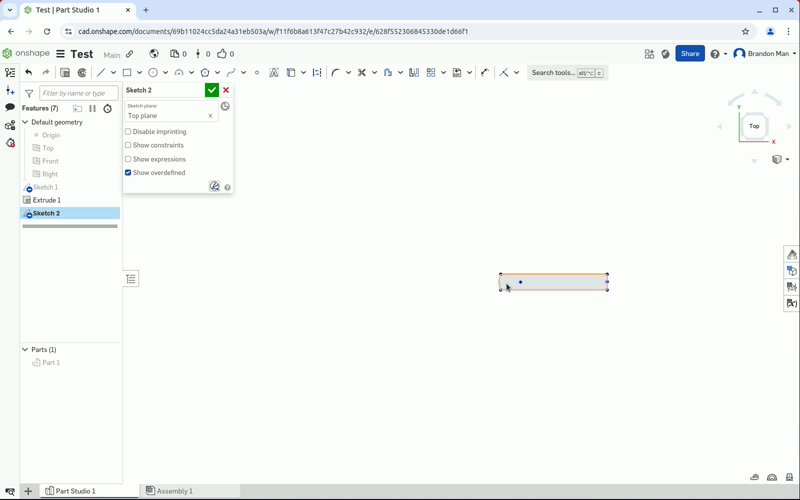
scroll(6)
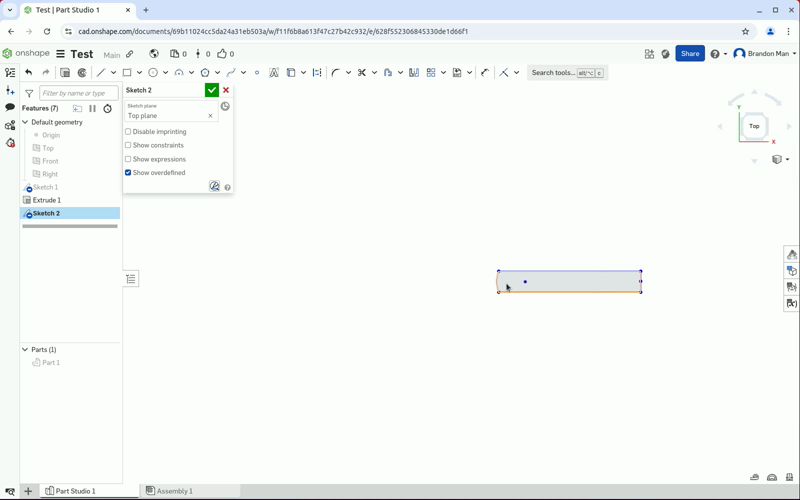
scroll(6)
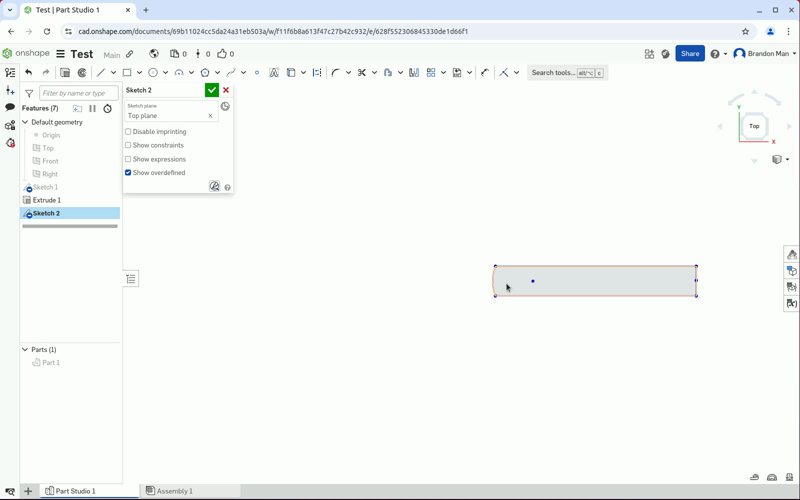
scroll(6)
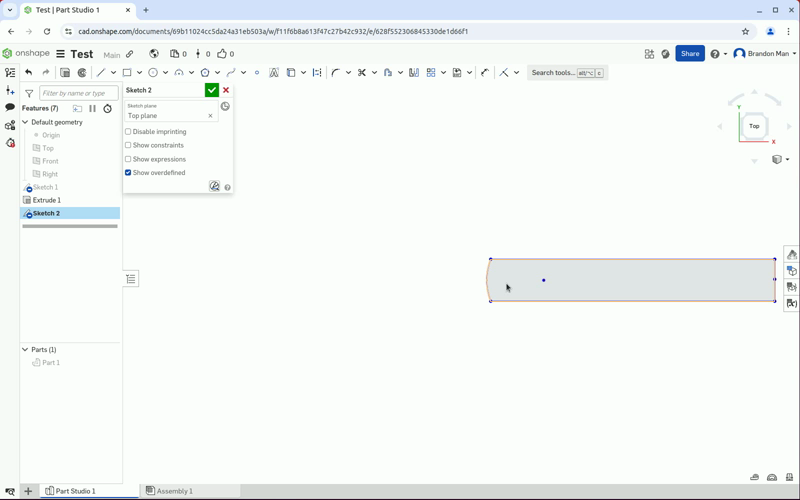
scroll(6)
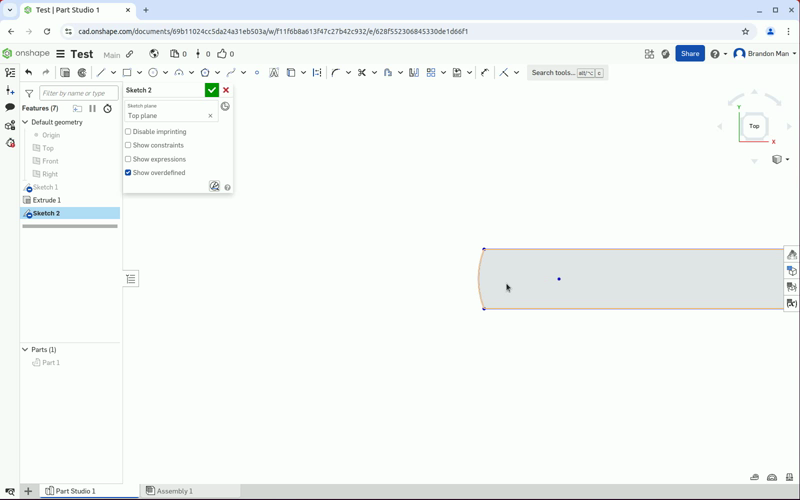
scroll(6)
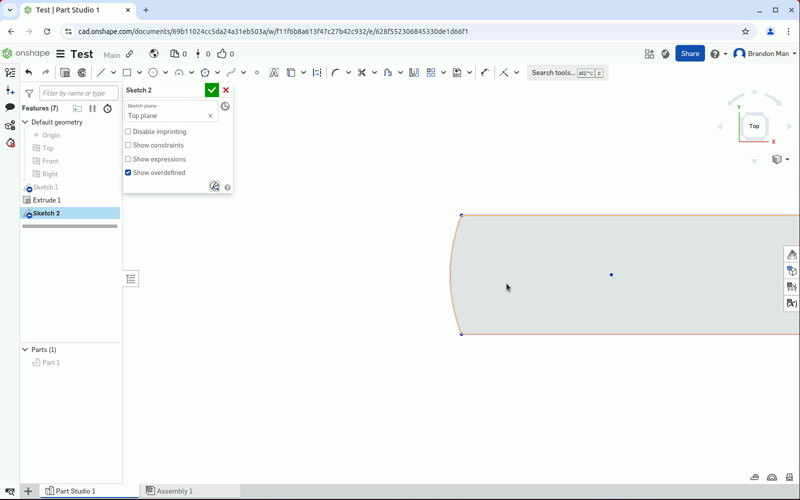
click(506, 283)
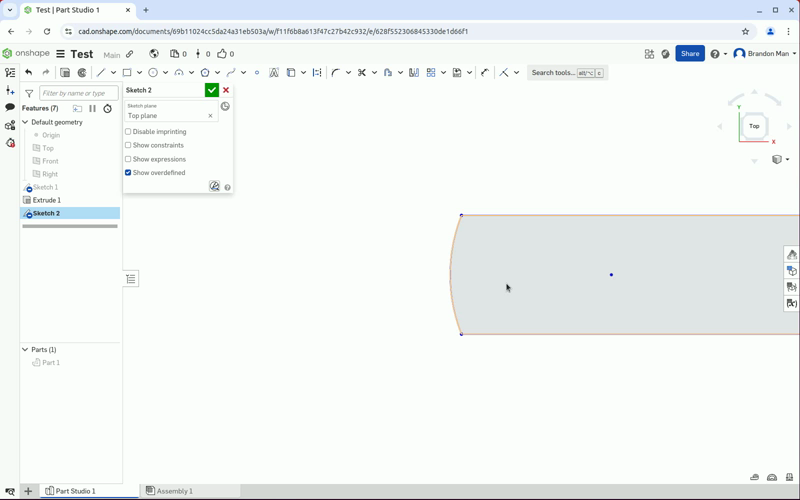
scroll(-6)
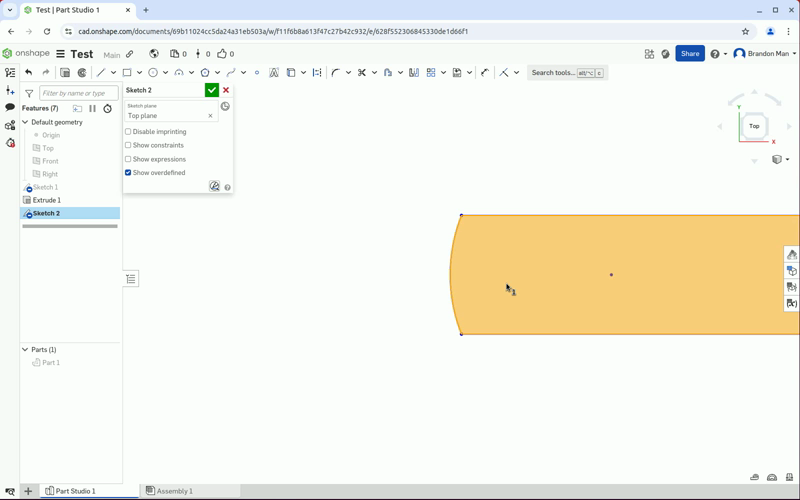
scroll(-6)
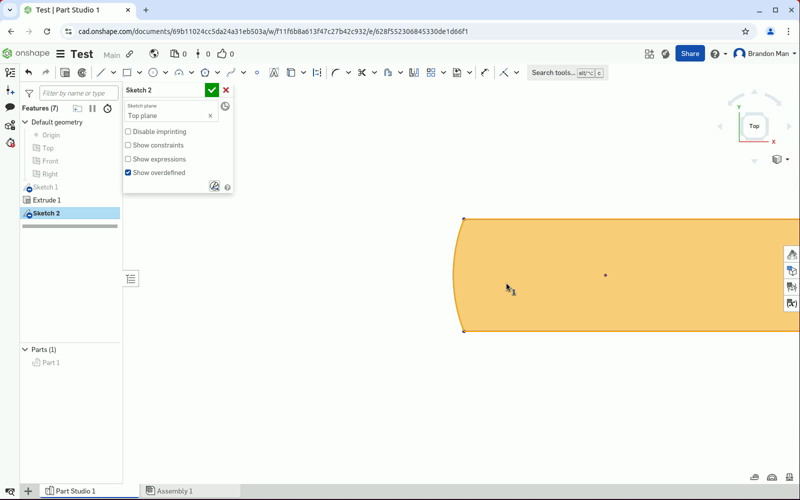
scroll(-6)
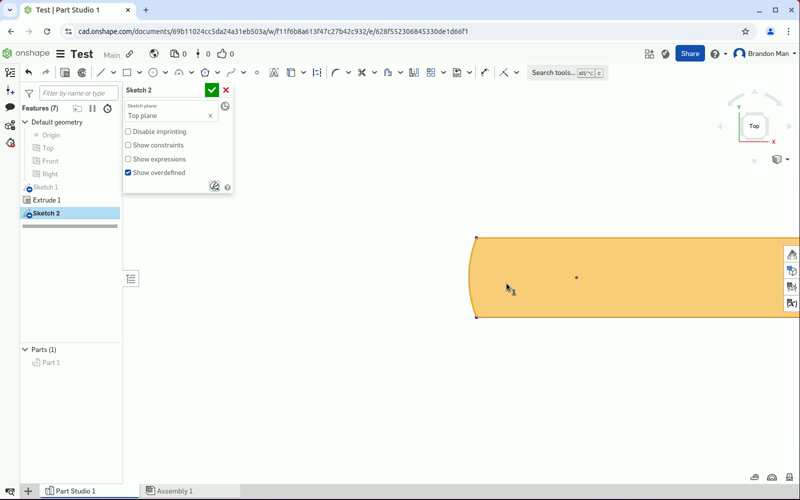
scroll(-6)
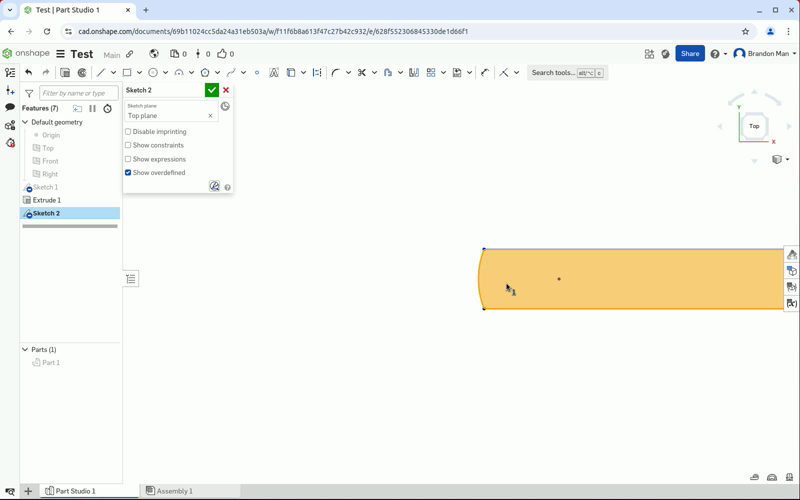
scroll(-6)
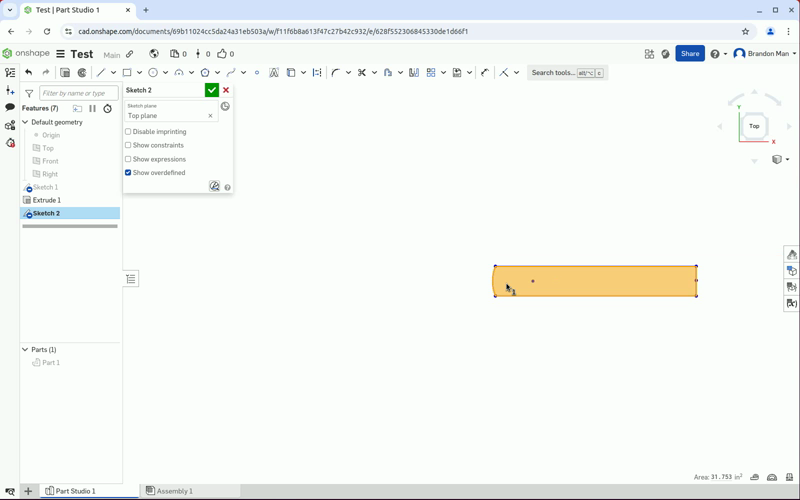
scroll(-6)
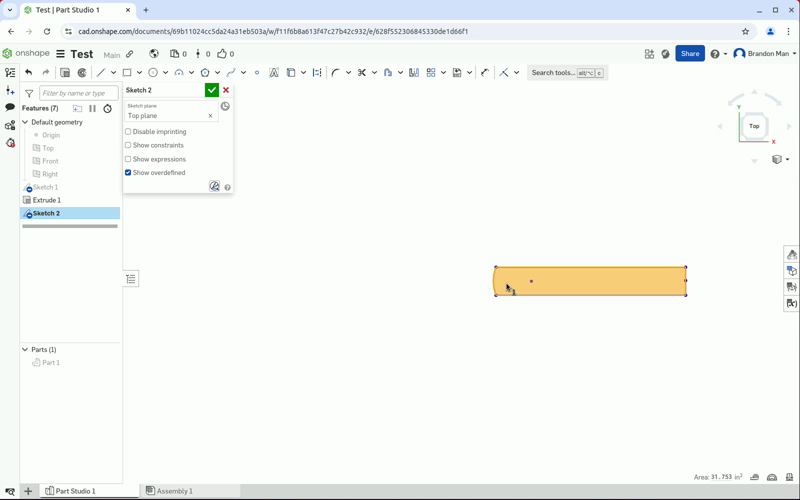
scroll(-6)
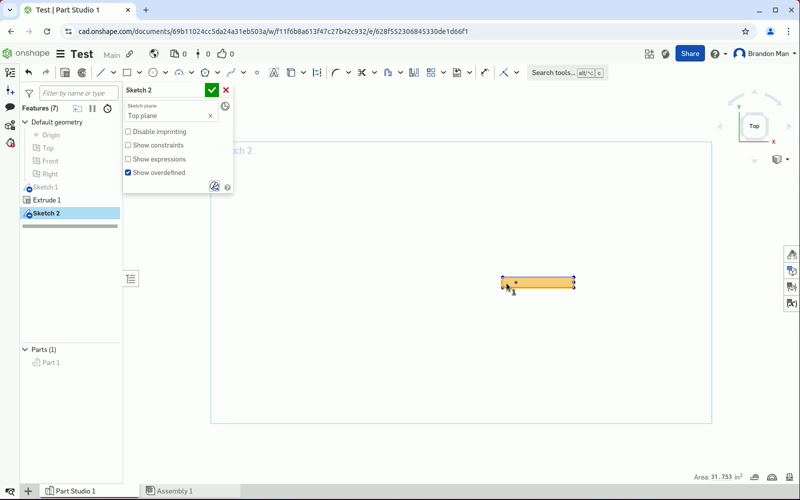
mouse_move(73, 352)
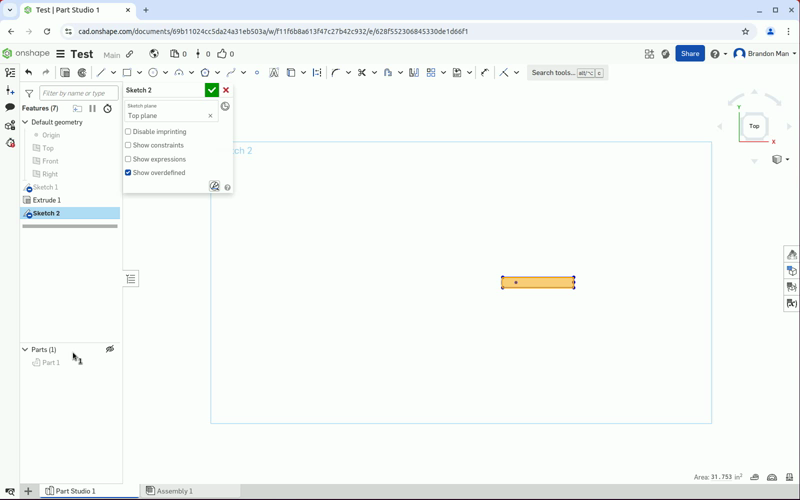
key(shift+y)
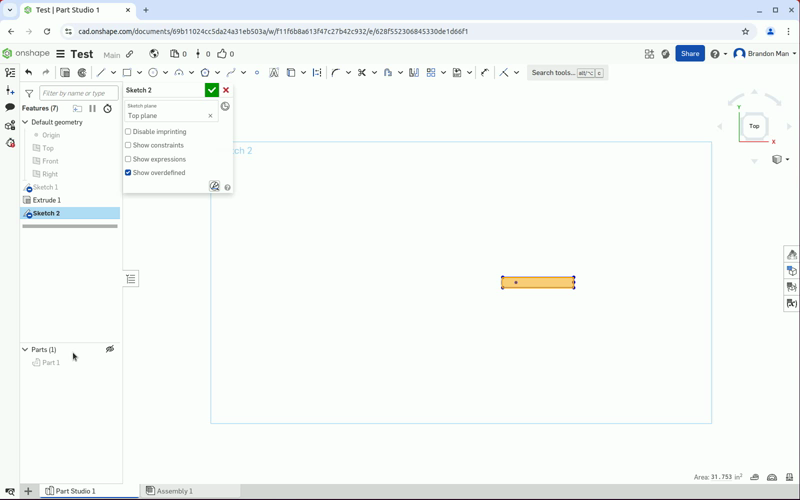
key(shift+e)
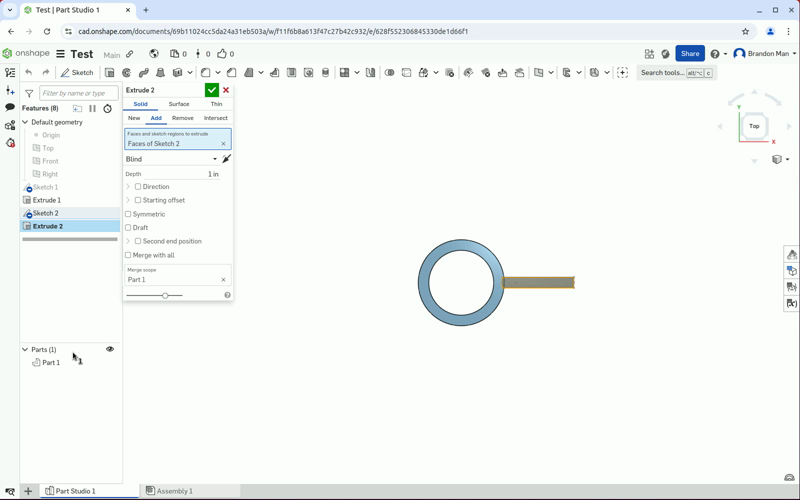
mouse_move(143, 106)
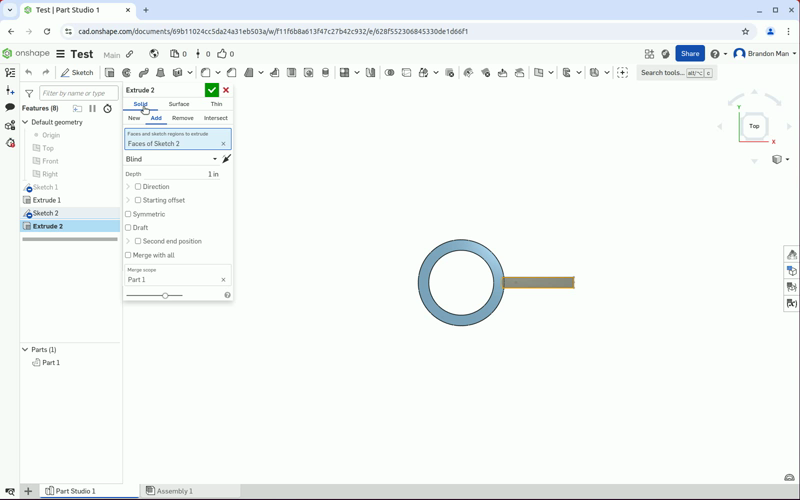
click(143, 106)
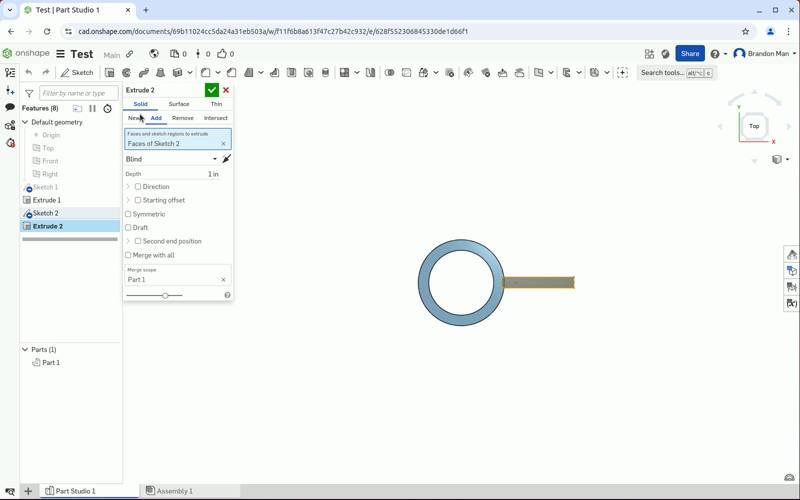
mouse_move(137, 120)
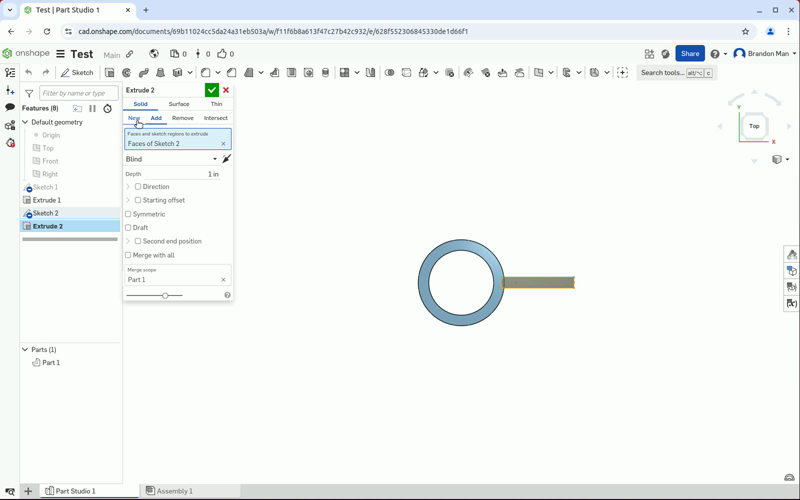
click(137, 120)
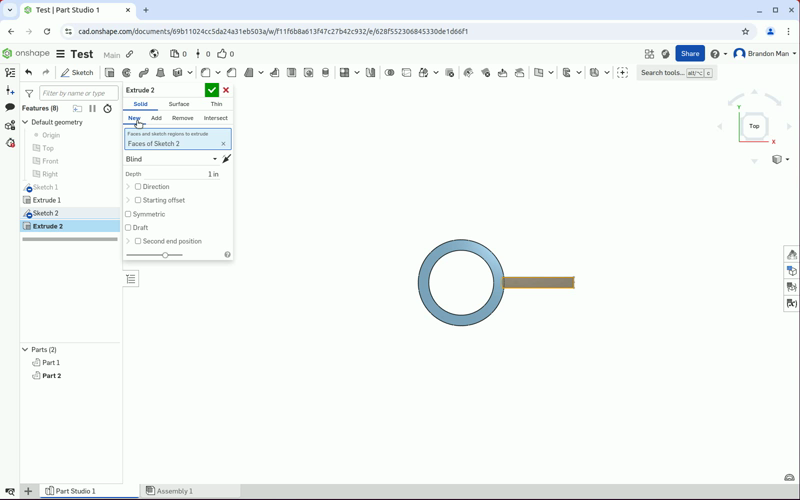
key(tab, 4)
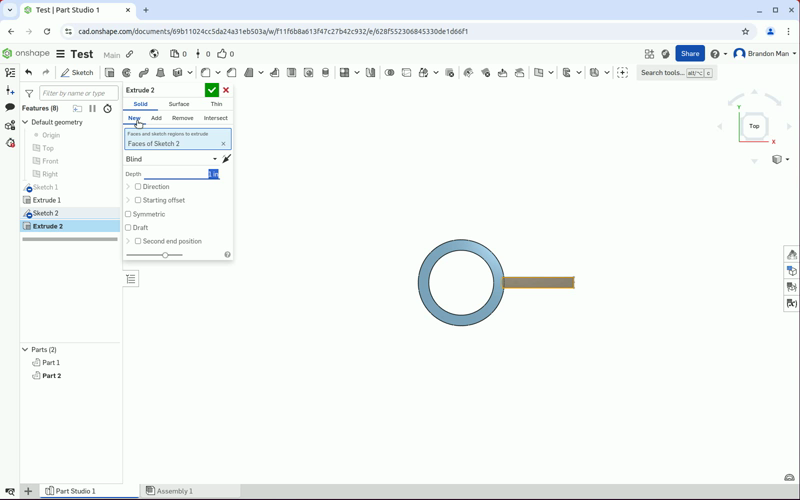
text(2.166)
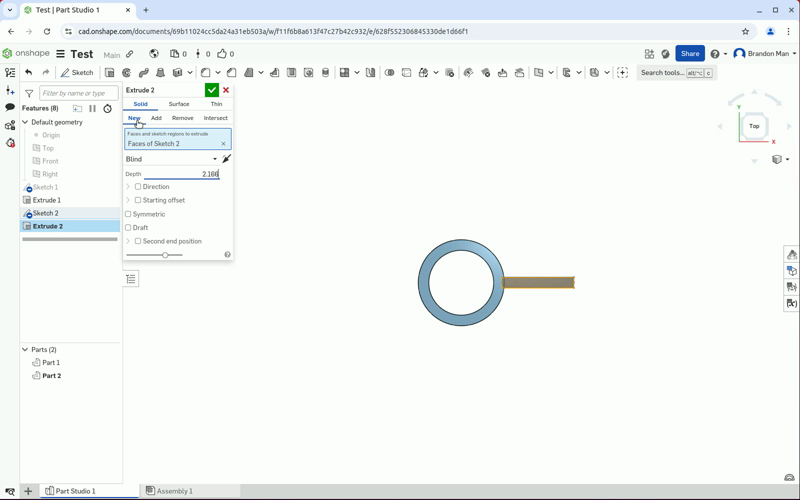
key(enter)
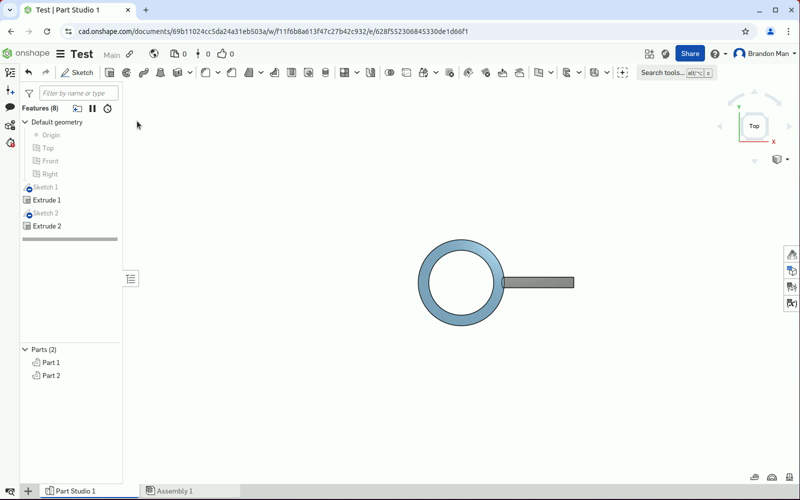
key(shift+h)
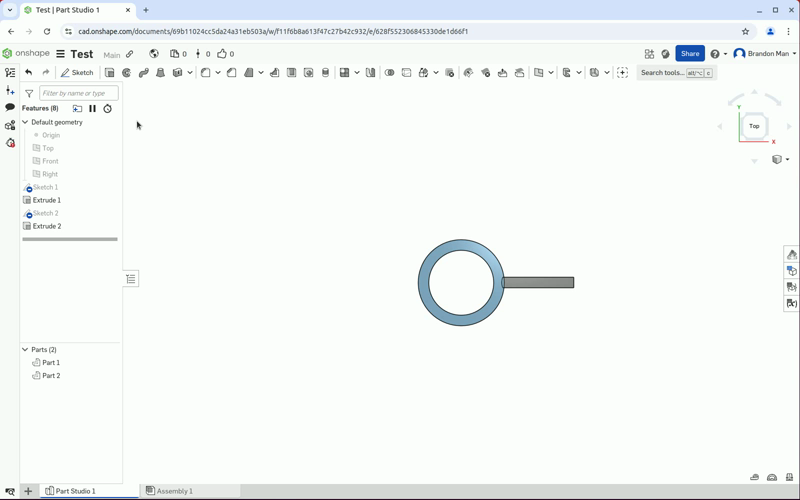
key(shift+h)
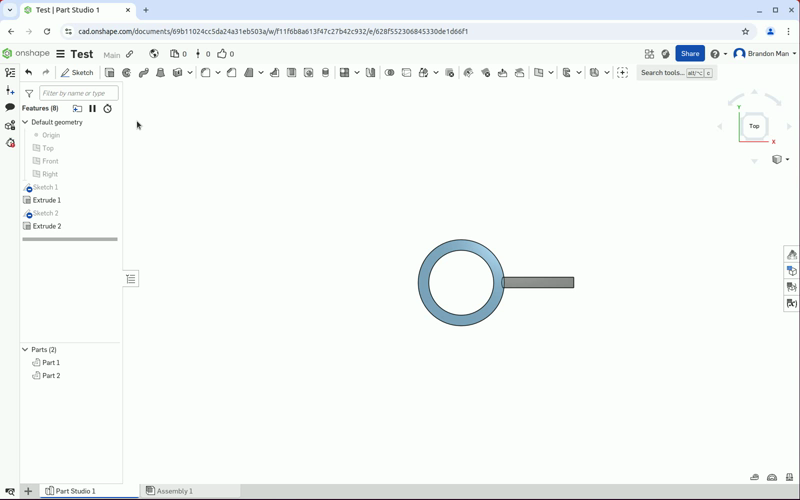
mouse_move(73, 189)
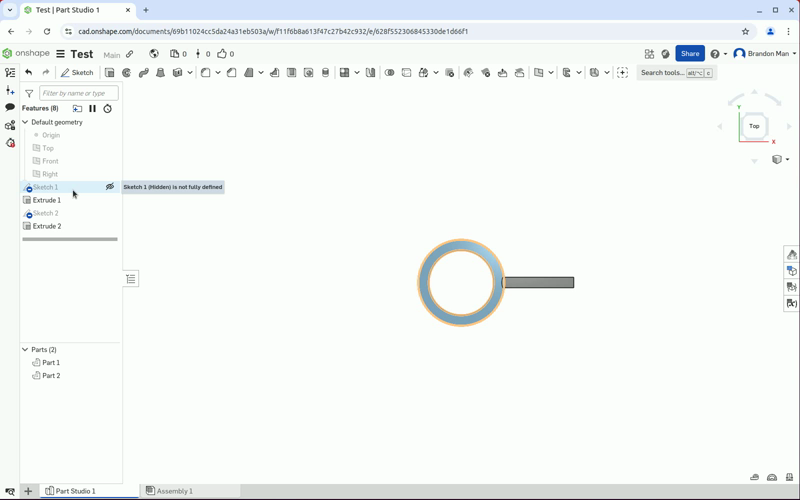
click(73, 189)
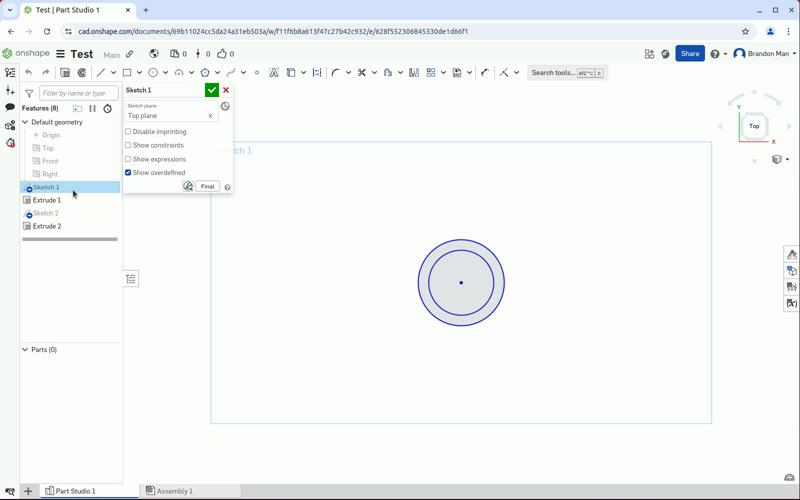
mouse_move(229, 92)
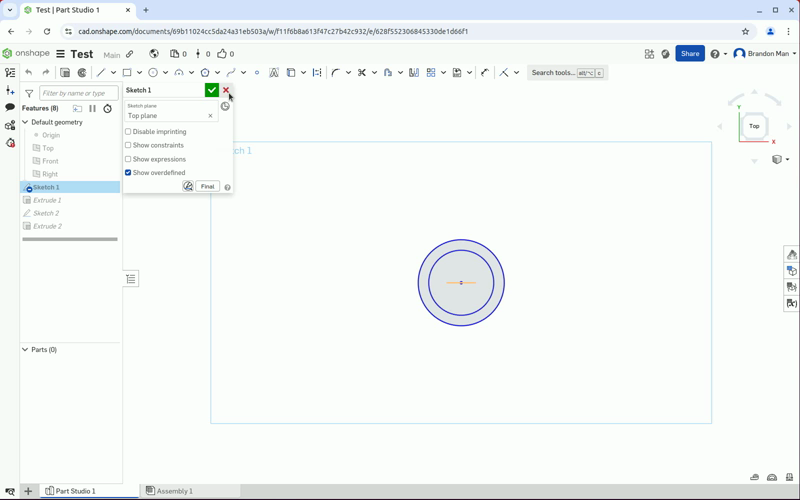
click(229, 92)
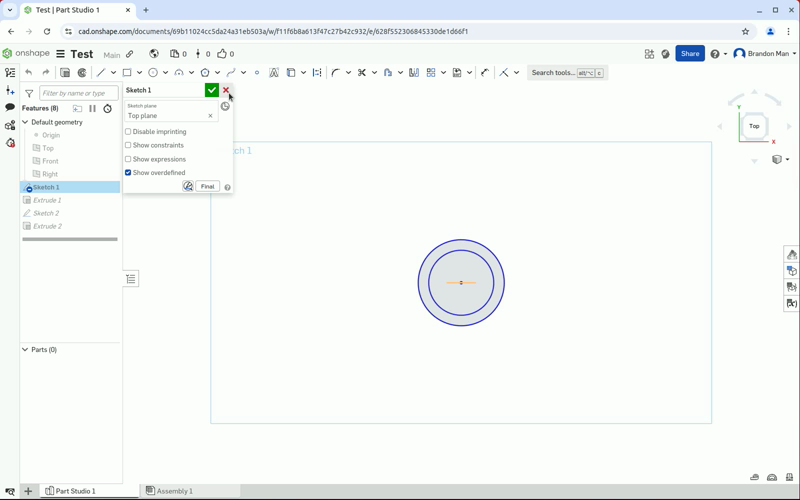
key(shift+s)
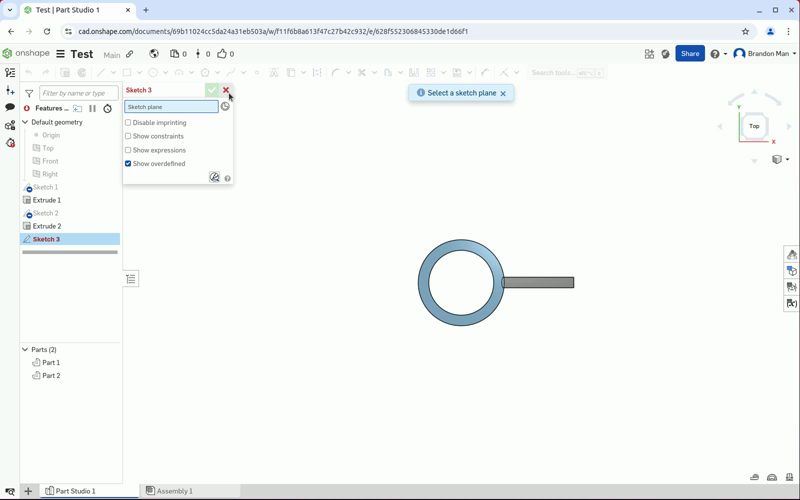
mouse_move(73, 150)
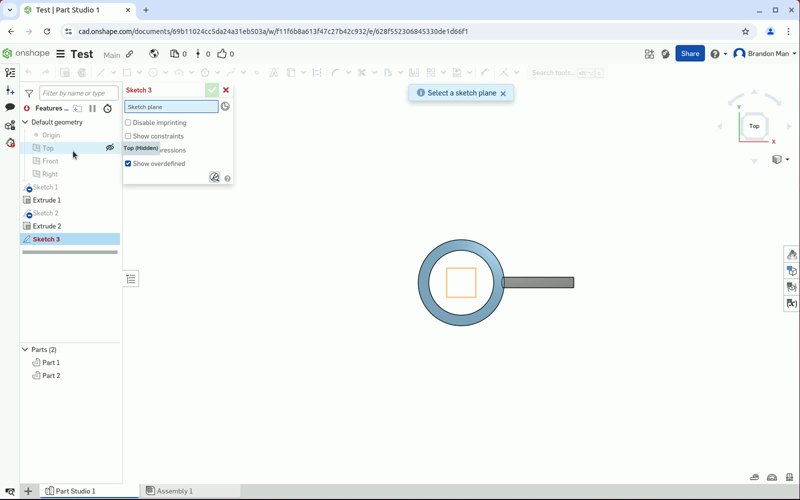
click(73, 150)
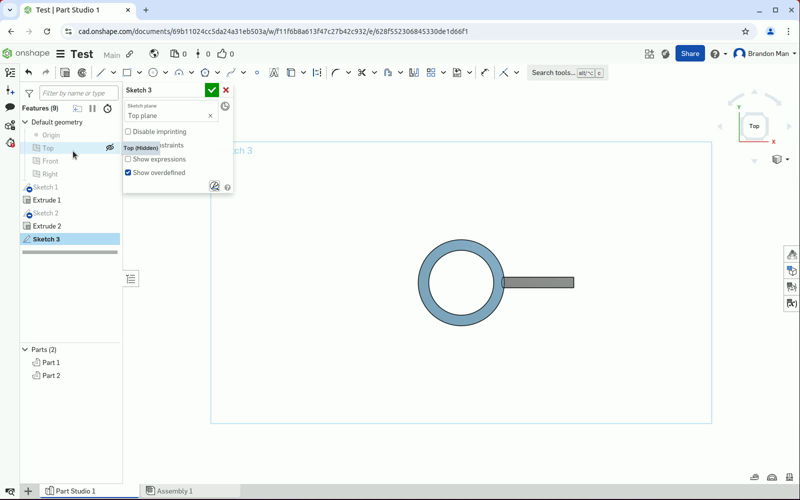
mouse_move(73, 352)
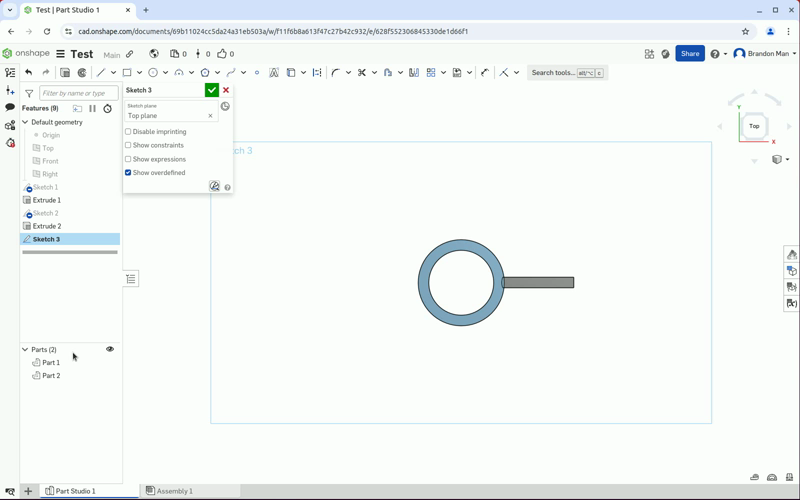
key(y)
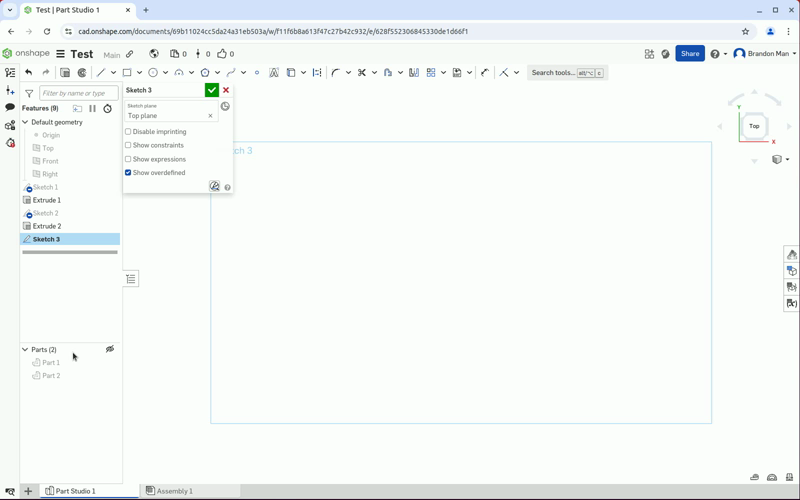
key(c)
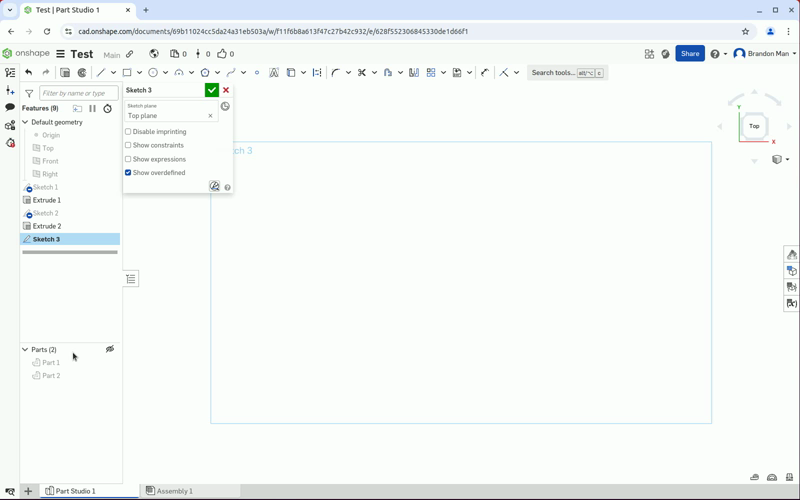
key_down(shift)
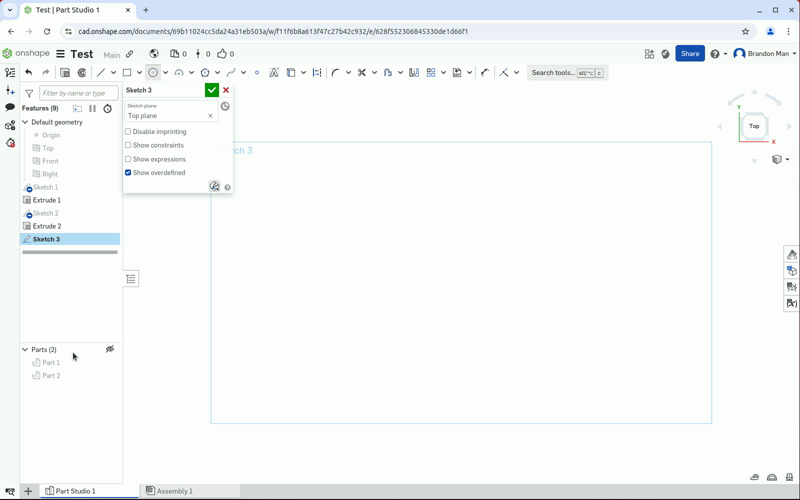
mouse_move(461, 282)
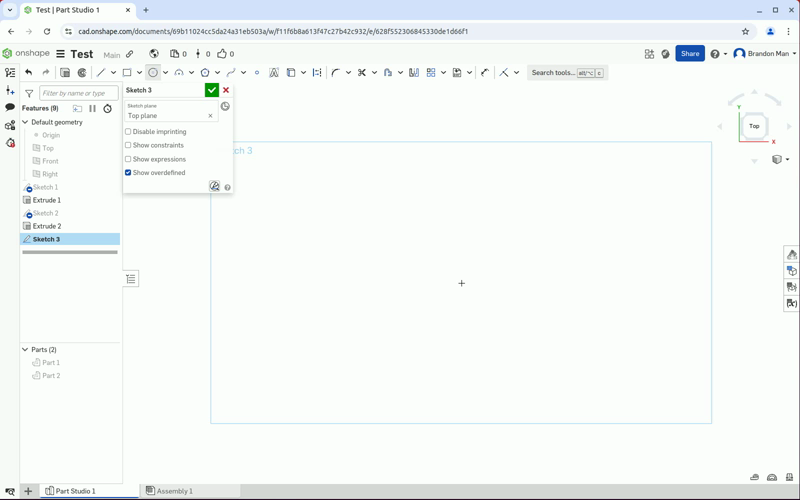
click(461, 282)
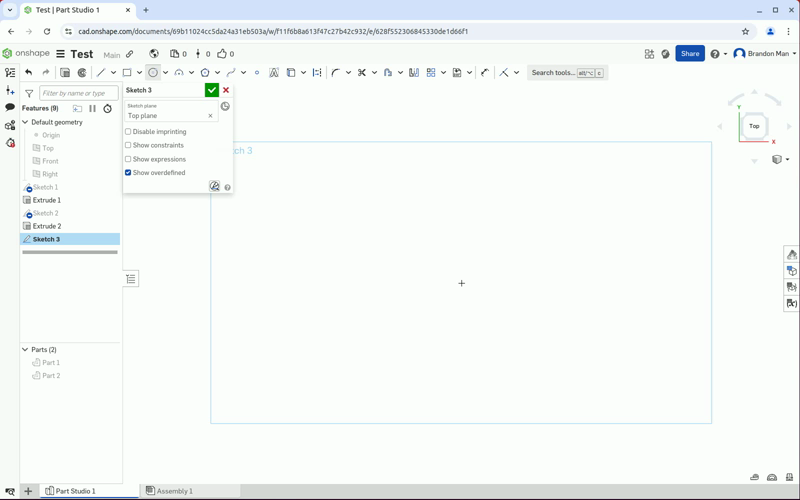
key_up(shift)
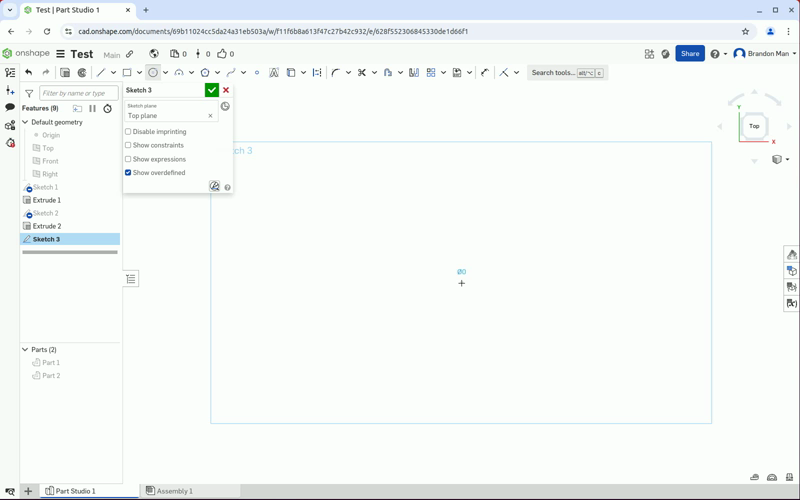
mouse_move(494, 282)
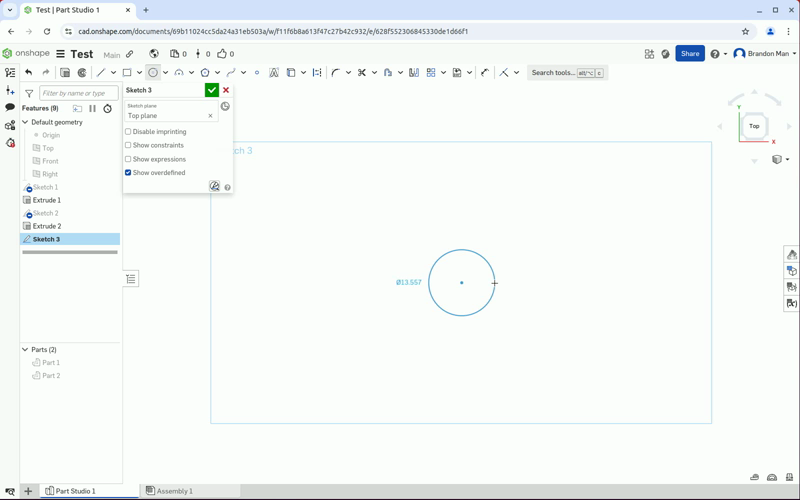
click(494, 282)
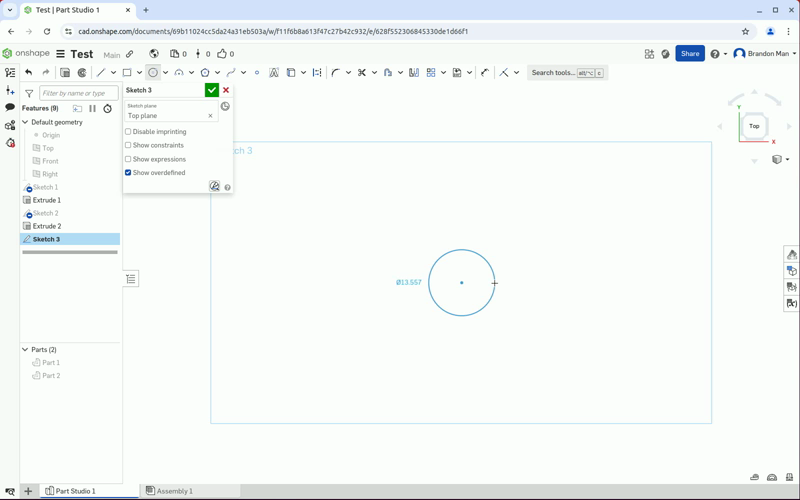
key(esc)
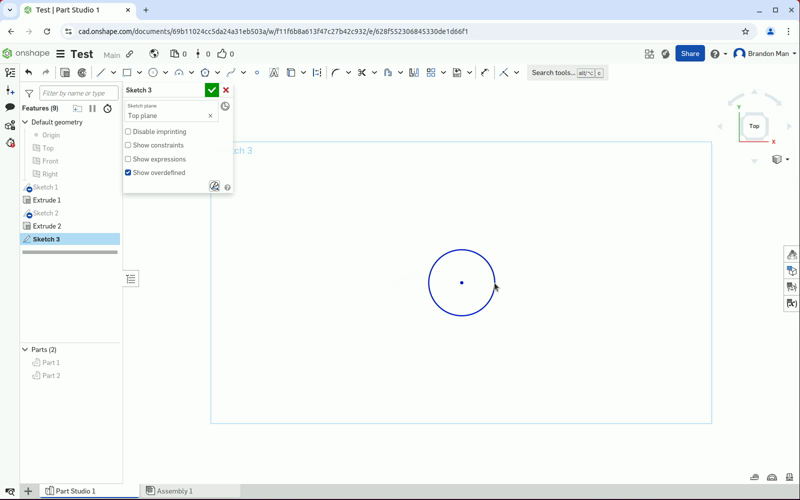
mouse_move(478, 264)
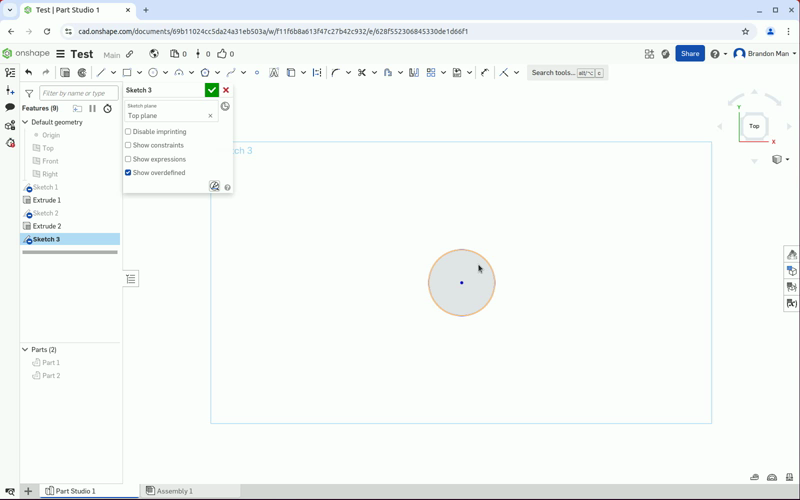
click(478, 264)
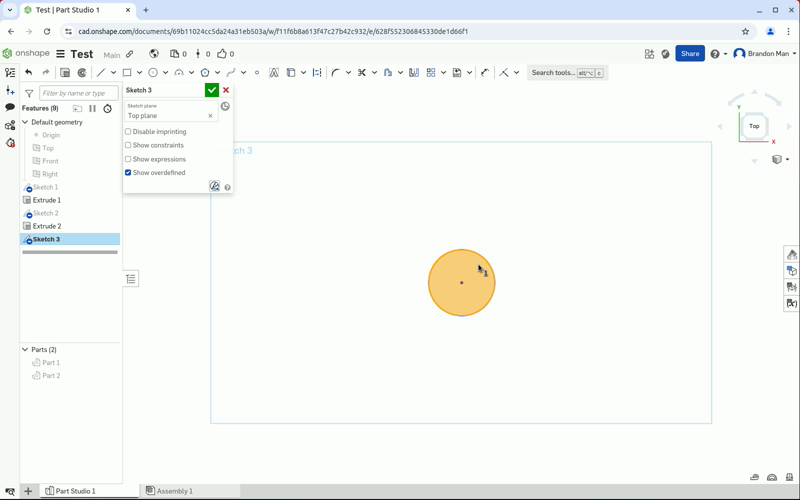
mouse_move(73, 352)
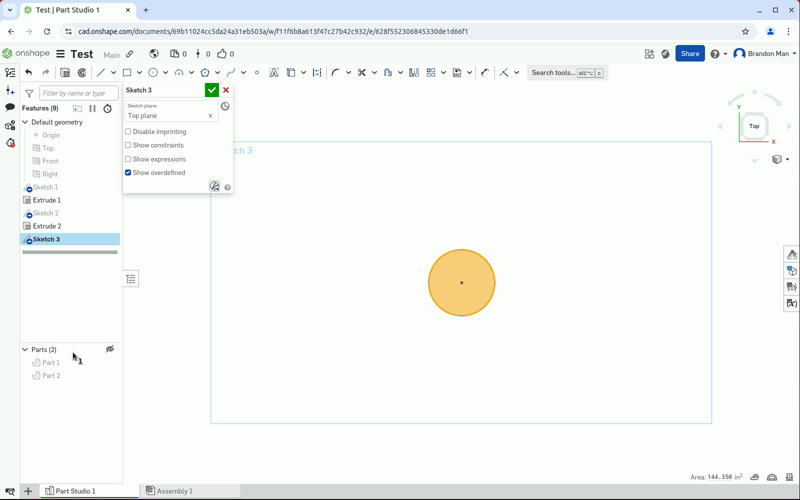
key(shift+y)
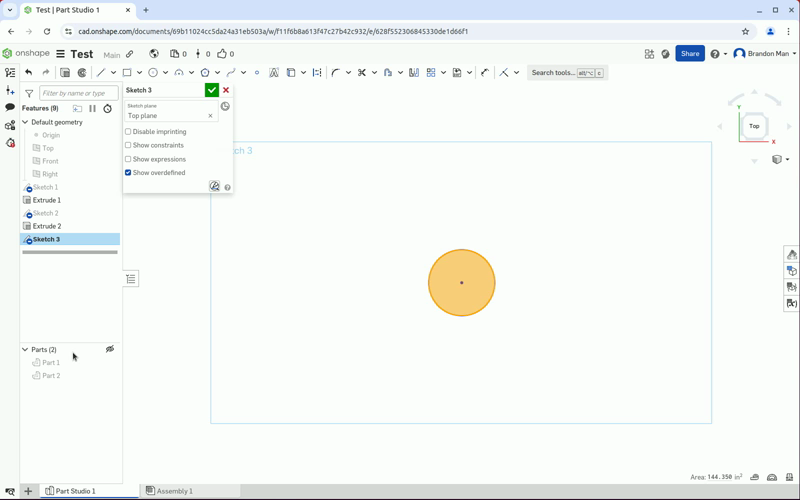
key(shift+e)
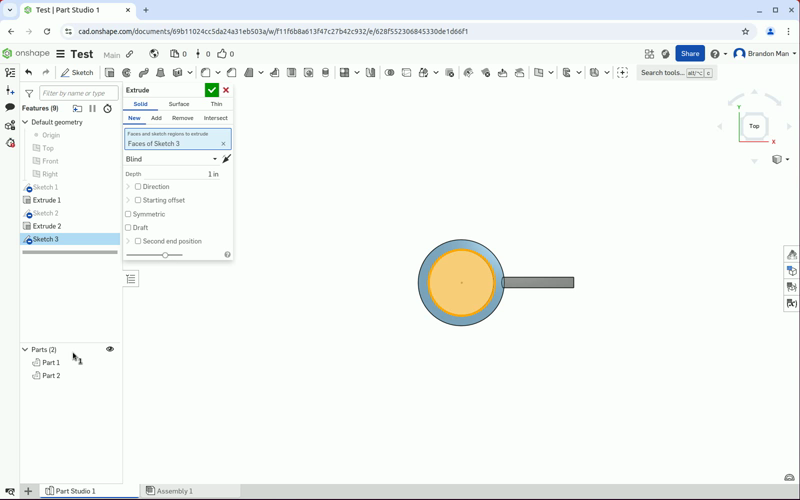
mouse_move(143, 106)
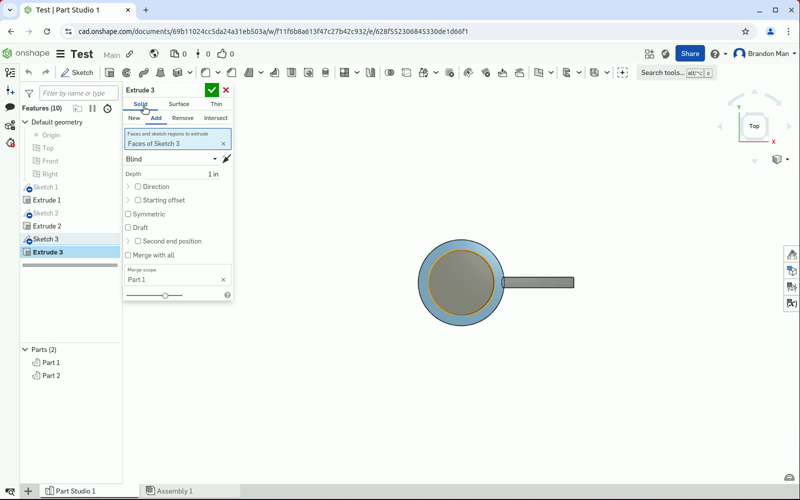
click(143, 106)
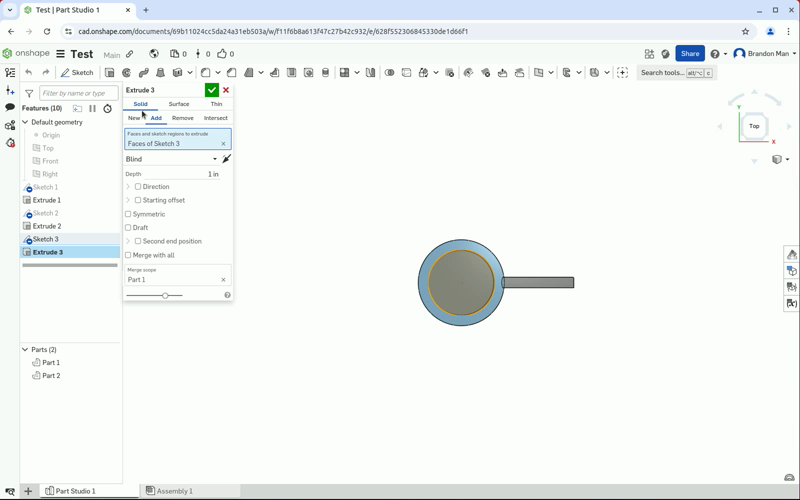
mouse_move(137, 120)
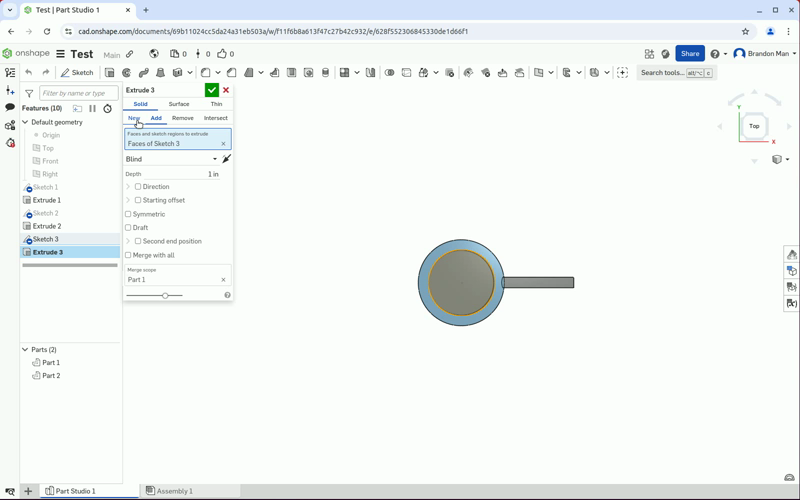
click(137, 120)
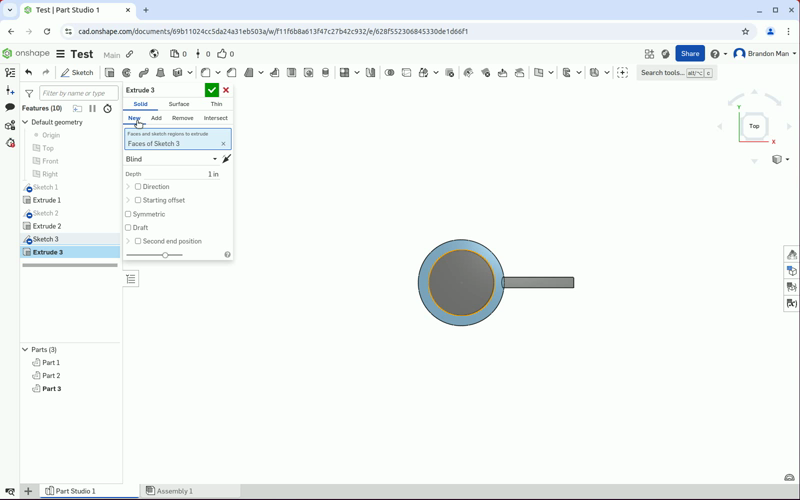
key(tab, 4)
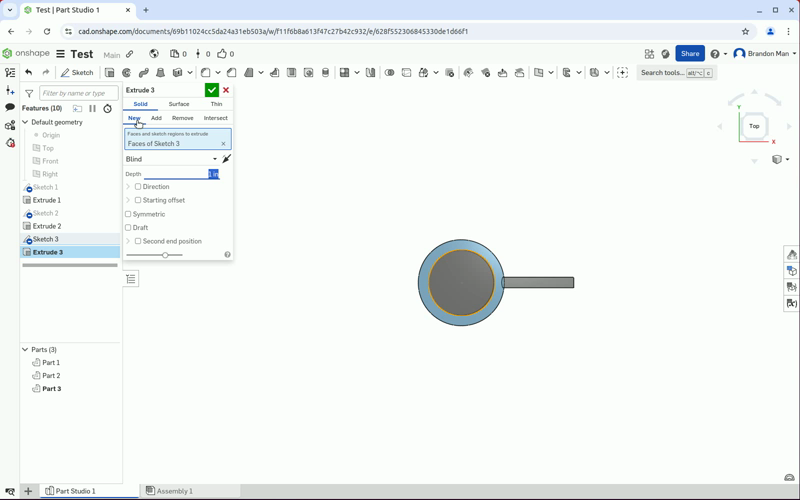
text(2.166)
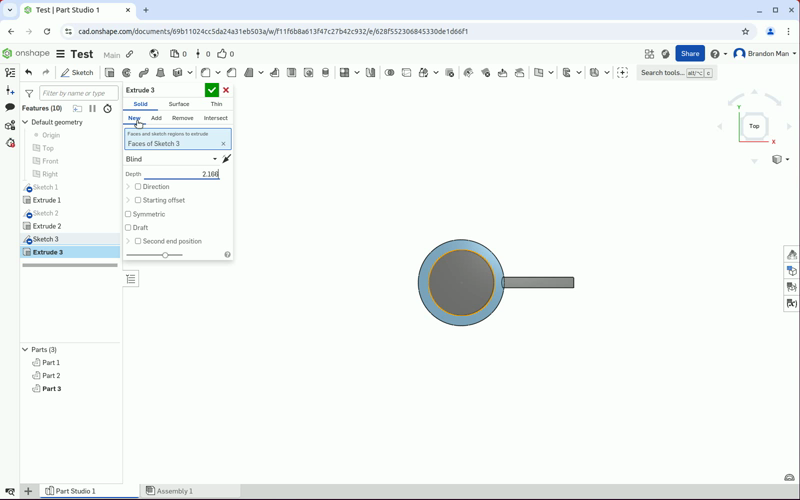
key(enter)
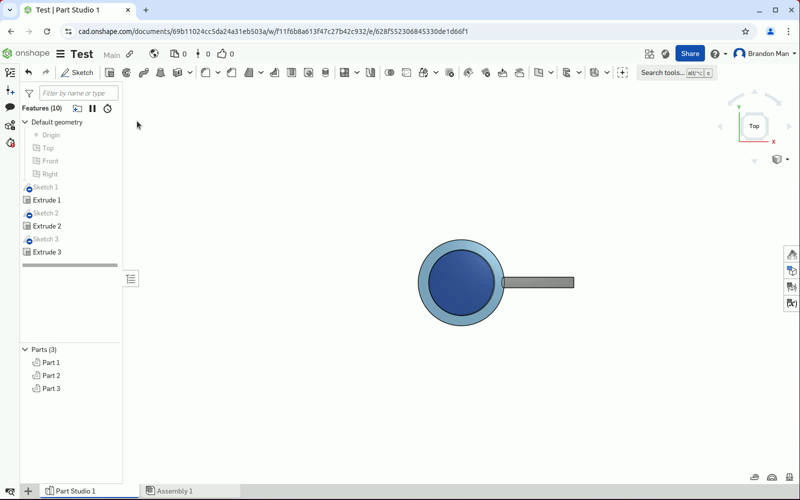
key(shift+h)
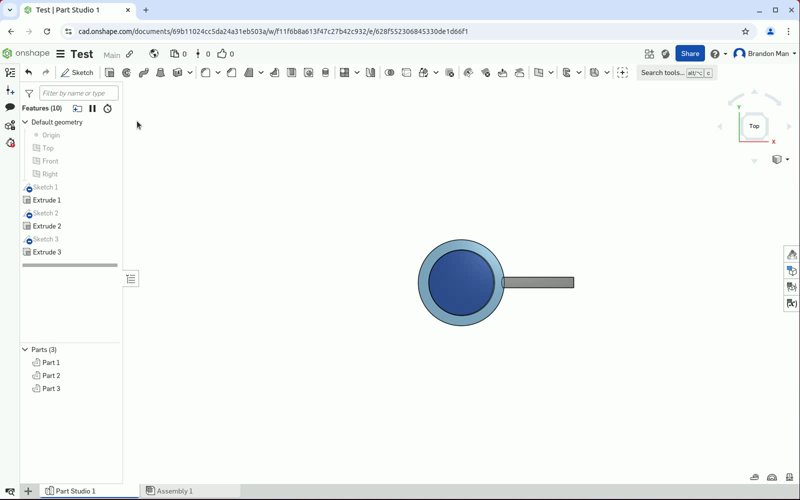
key(shift+h)
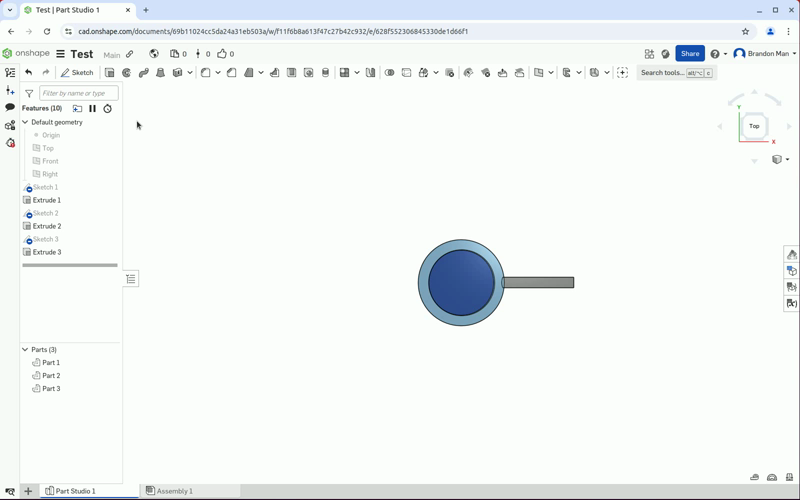
mouse_move(73, 189)
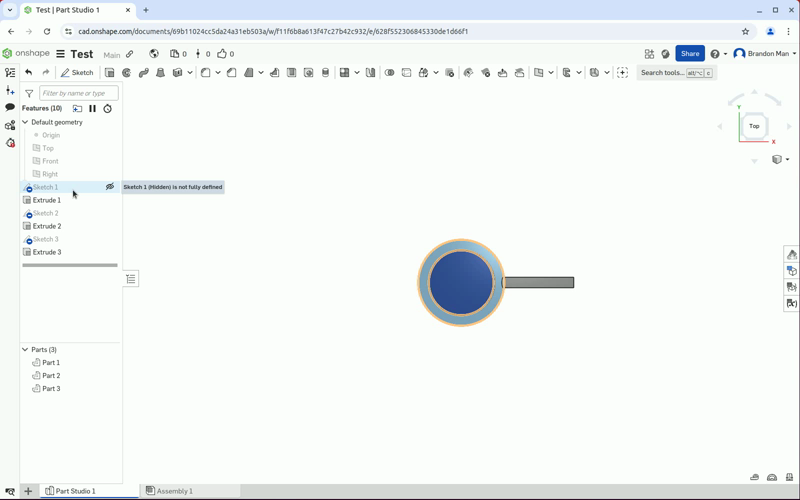
click(73, 189)
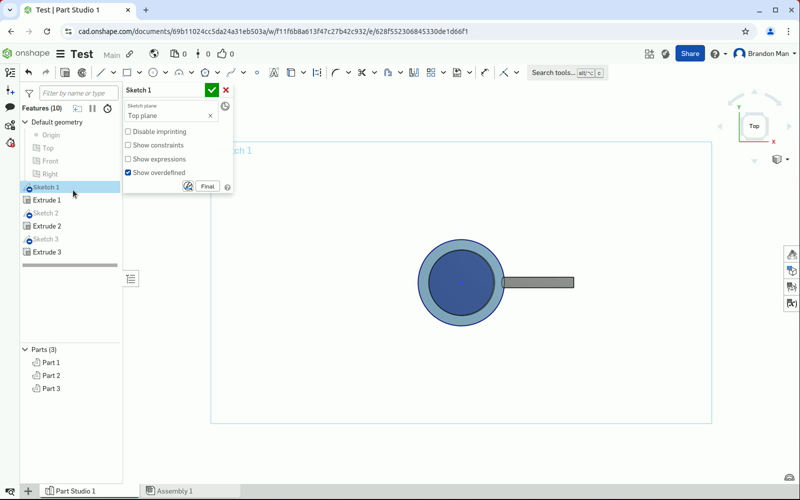
mouse_move(229, 92)
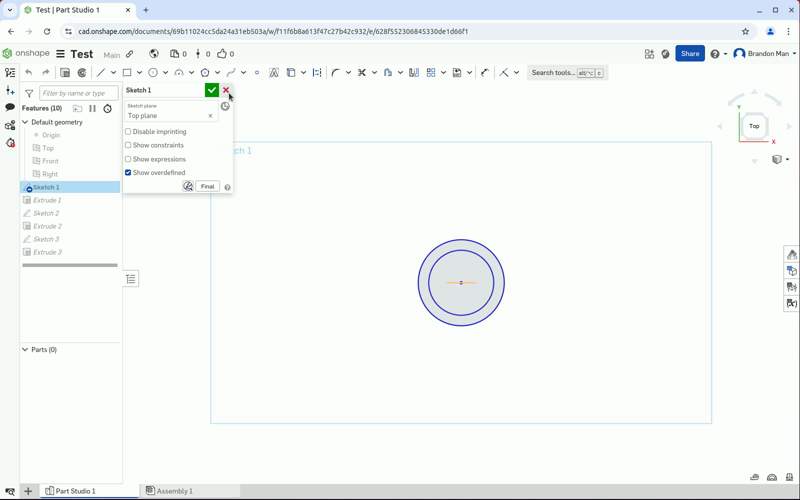
click(229, 92)
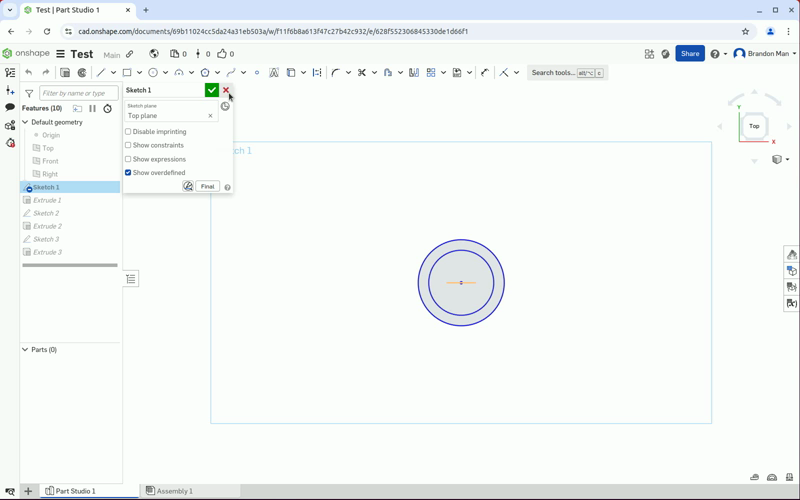
key(shift+s)
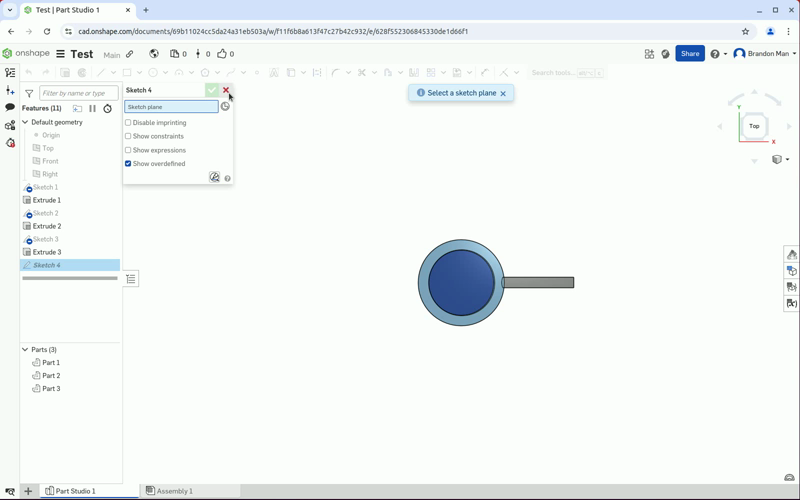
mouse_move(73, 150)
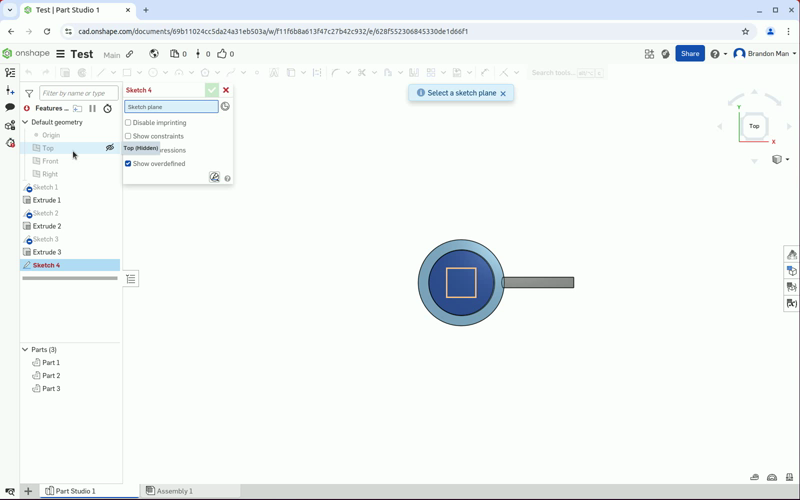
click(73, 150)
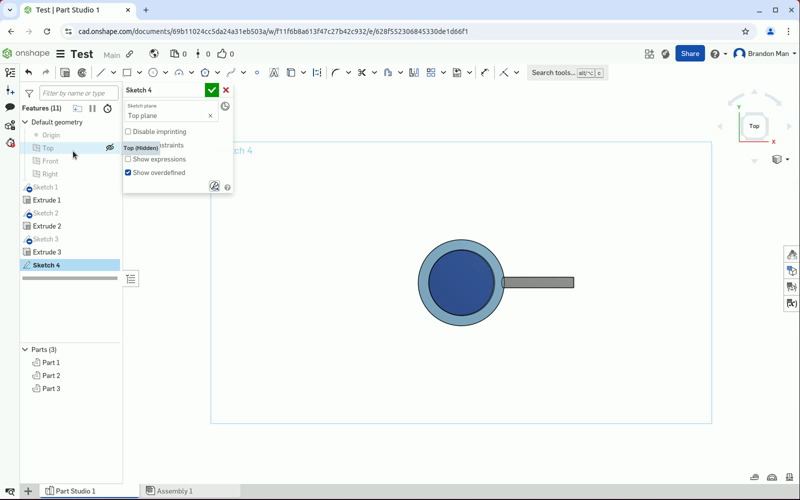
mouse_move(73, 352)
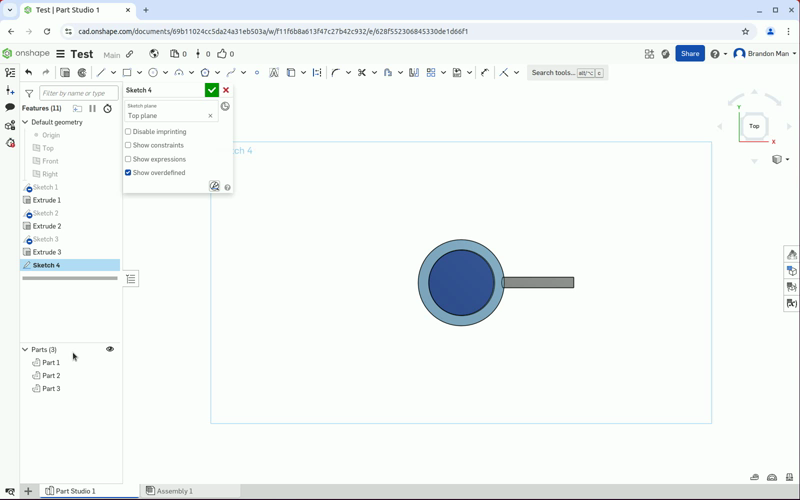
key(y)
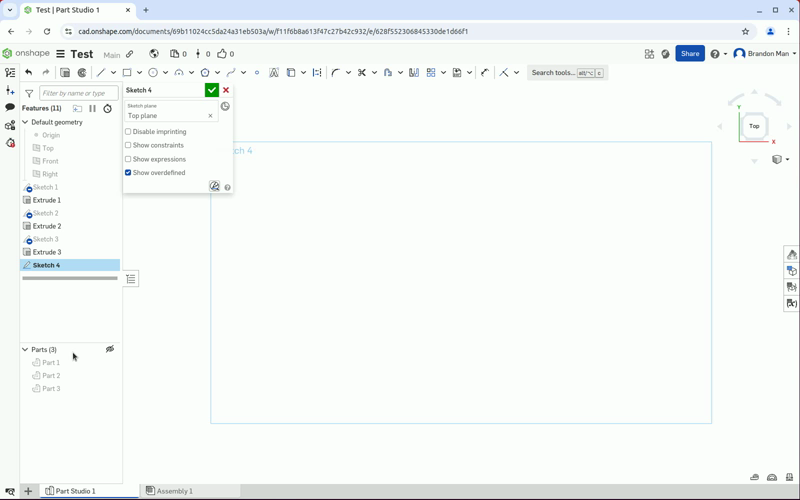
key(c)
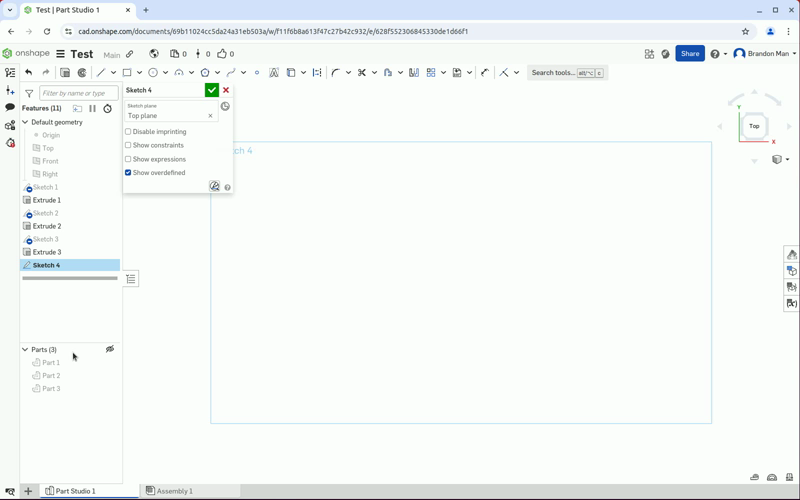
key_down(shift)
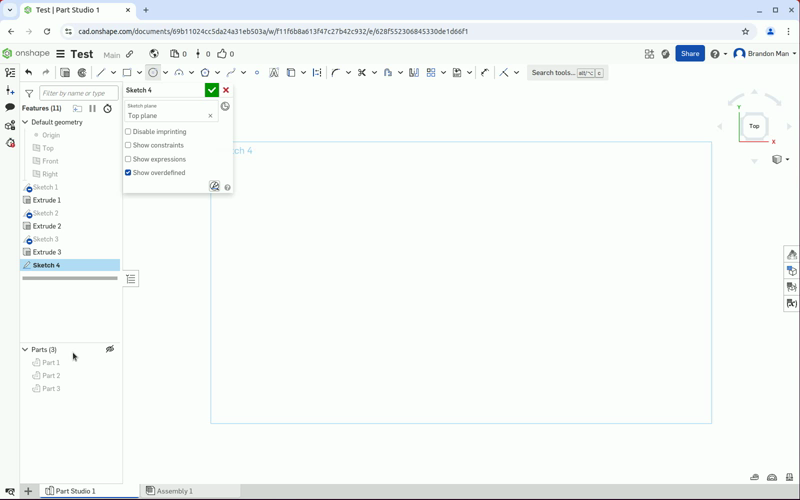
mouse_move(461, 282)
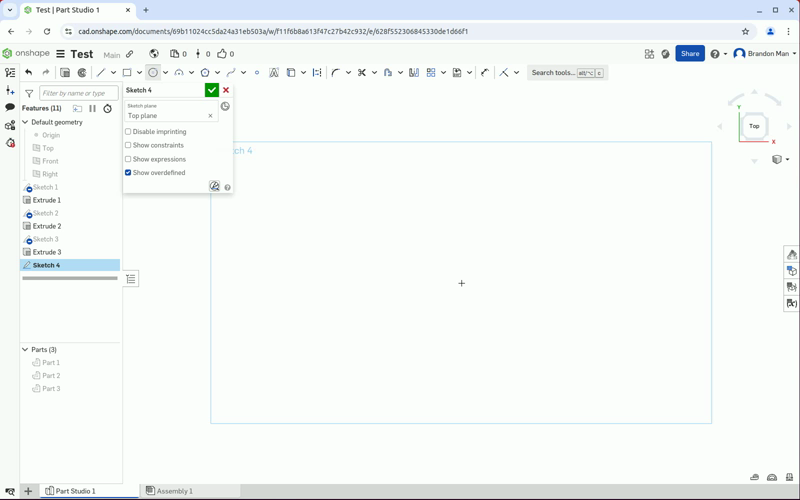
click(461, 282)
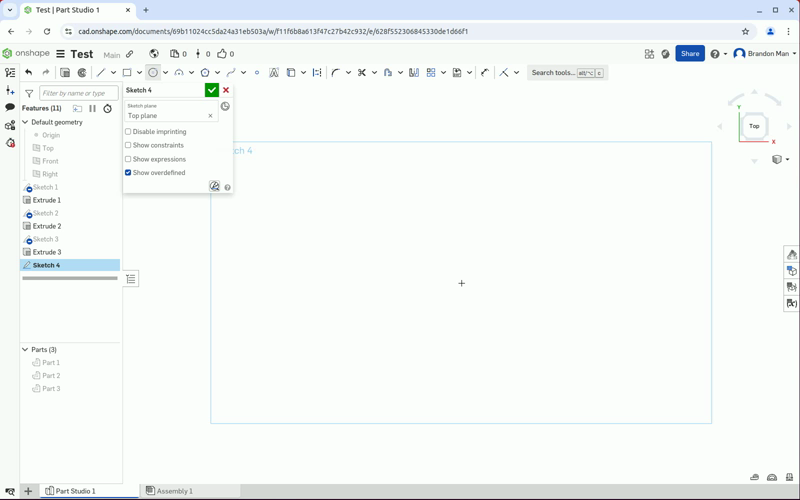
key_up(shift)
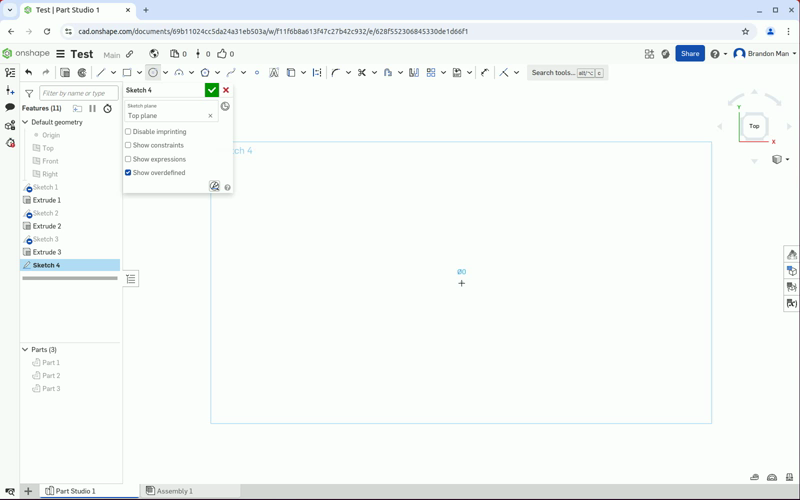
mouse_move(494, 282)
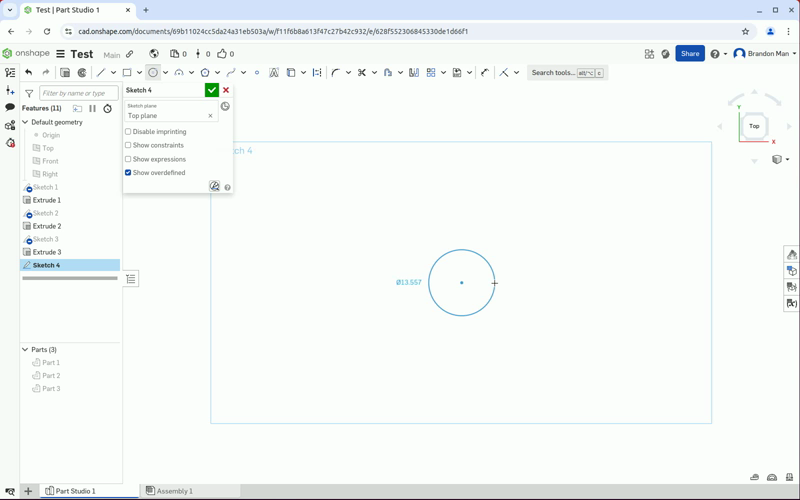
click(494, 282)
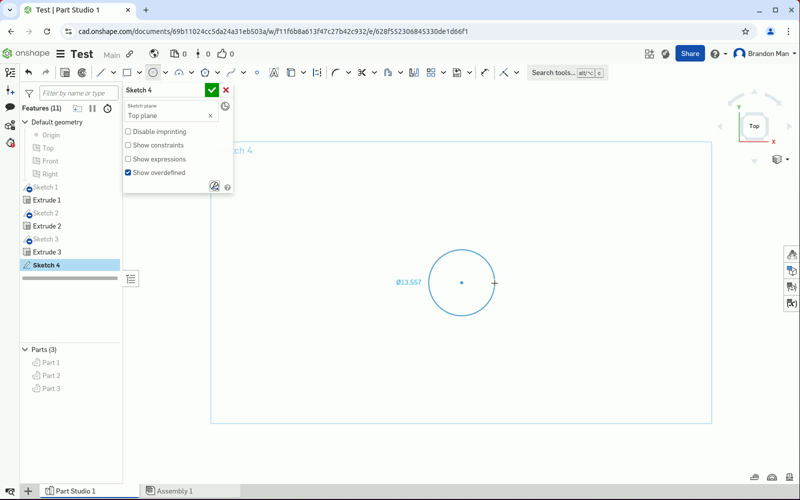
key(esc)
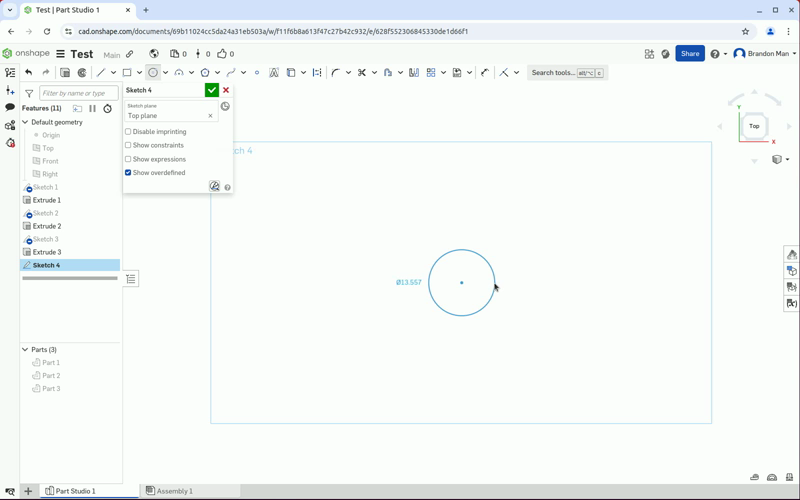
mouse_move(491, 285)
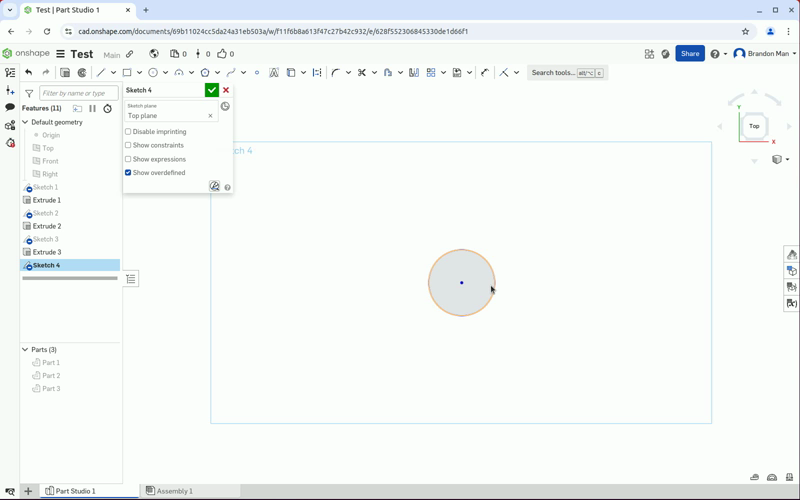
click(491, 285)
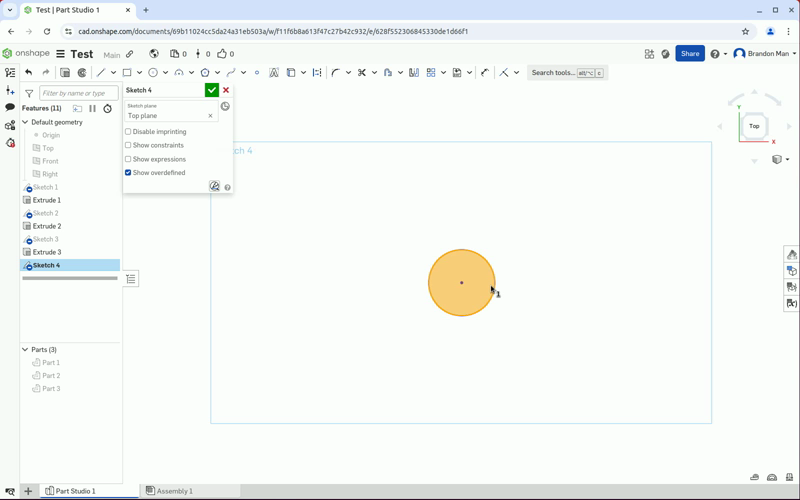
mouse_move(73, 352)
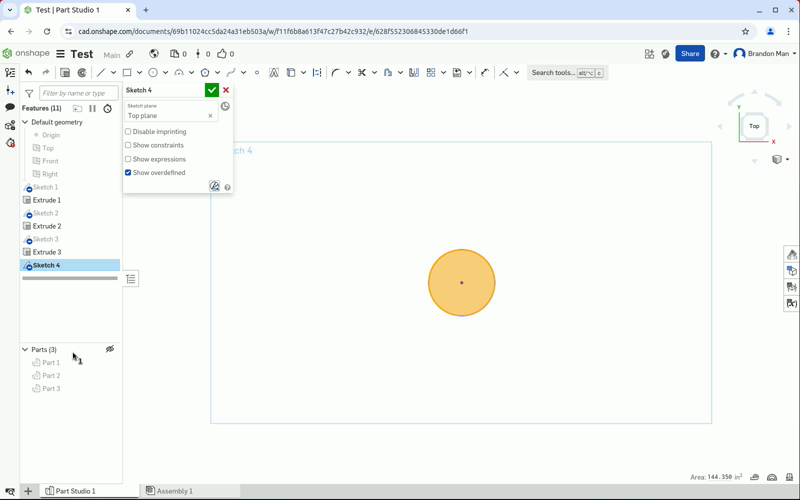
key(shift+y)
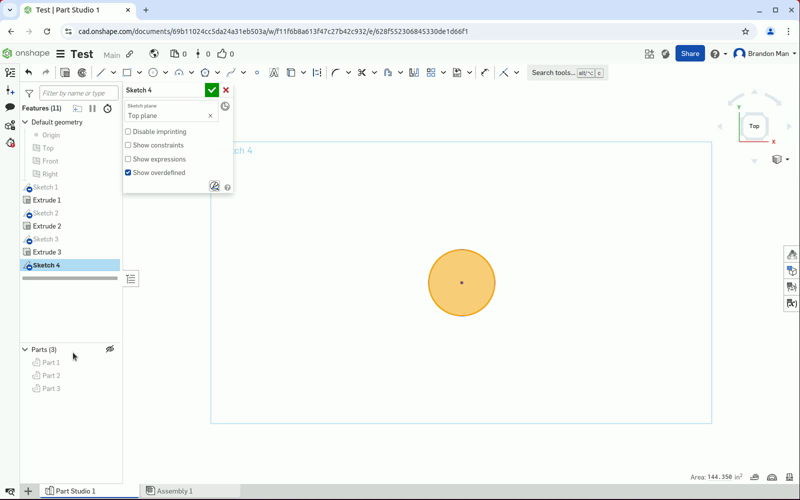
key(shift+e)
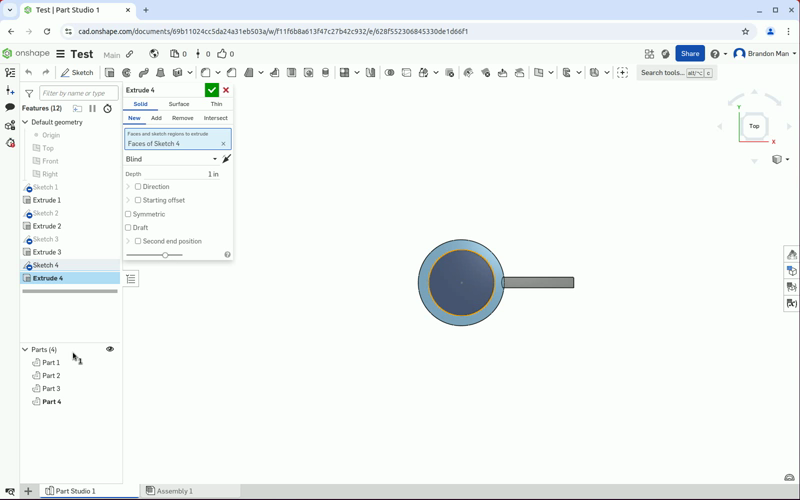
mouse_move(143, 106)
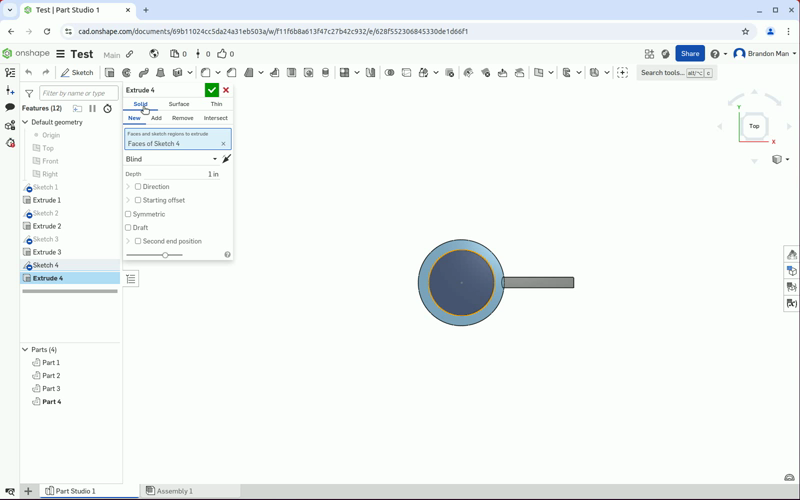
click(143, 106)
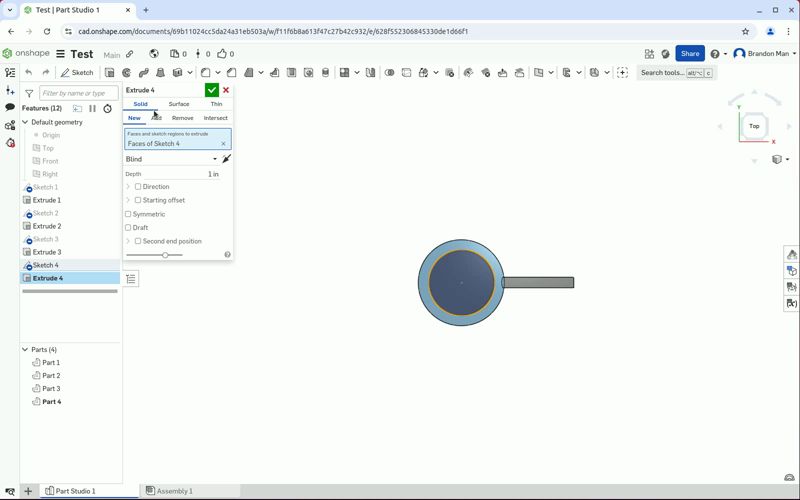
mouse_move(186, 120)
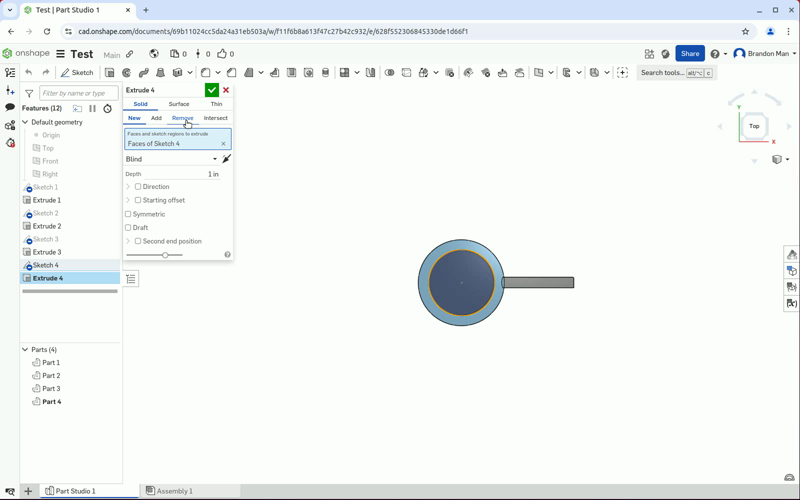
click(186, 120)
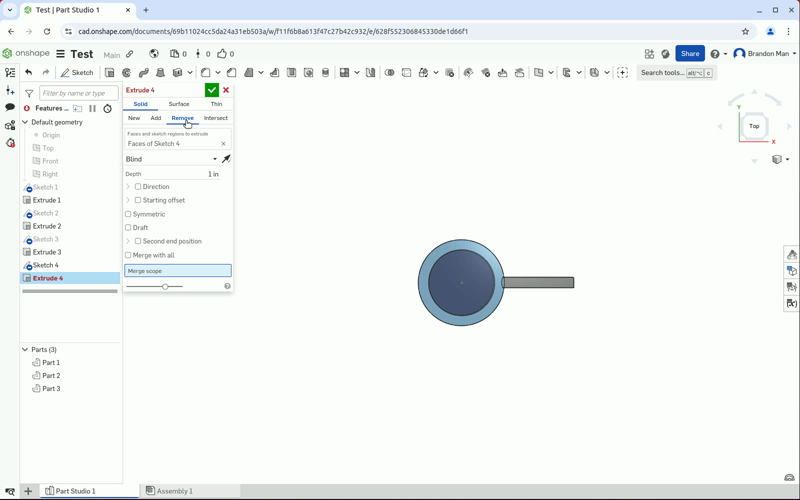
key(tab, 4)
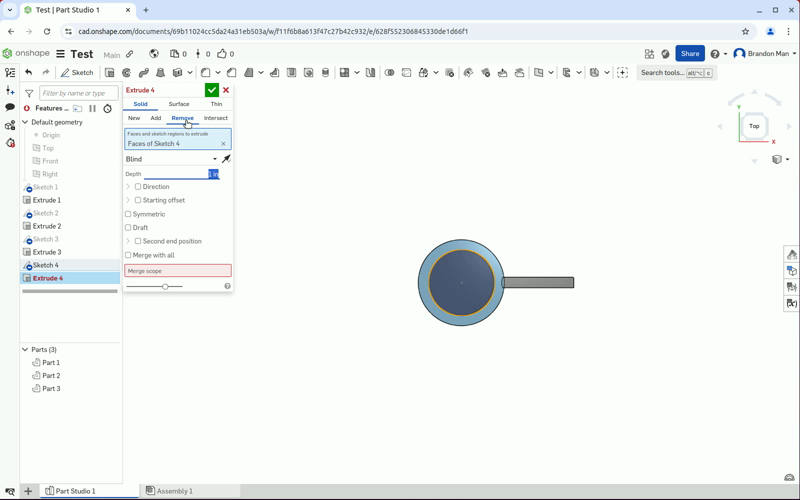
text(-1.204)
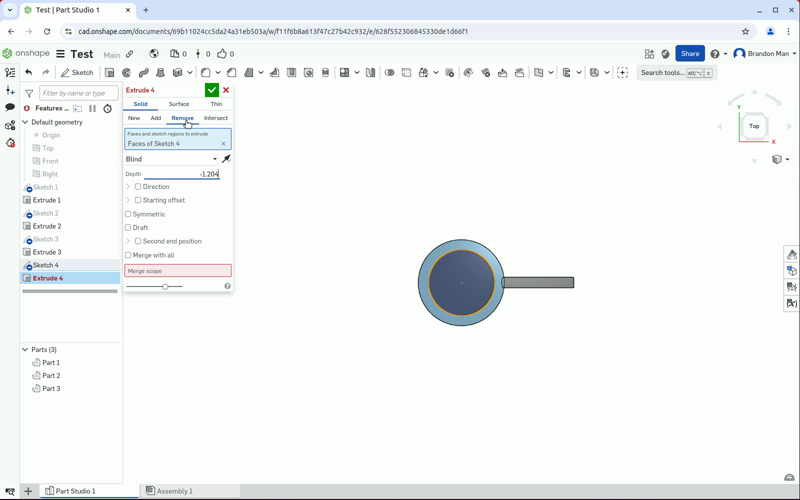
key(tab, 6)
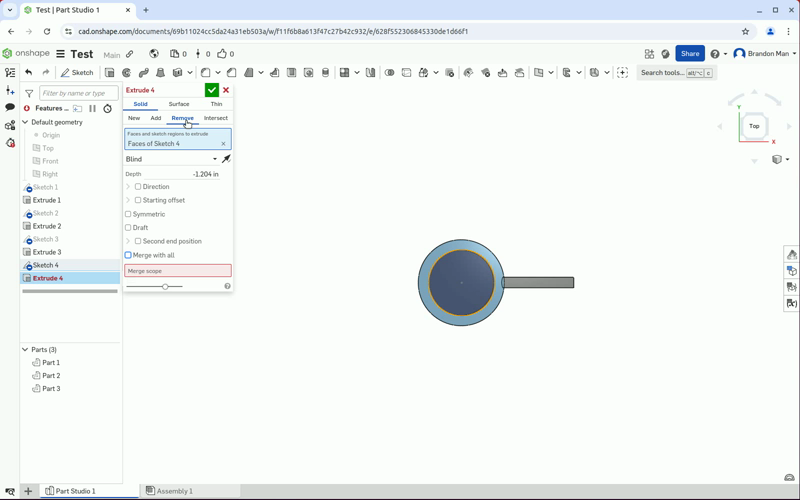
key(space)
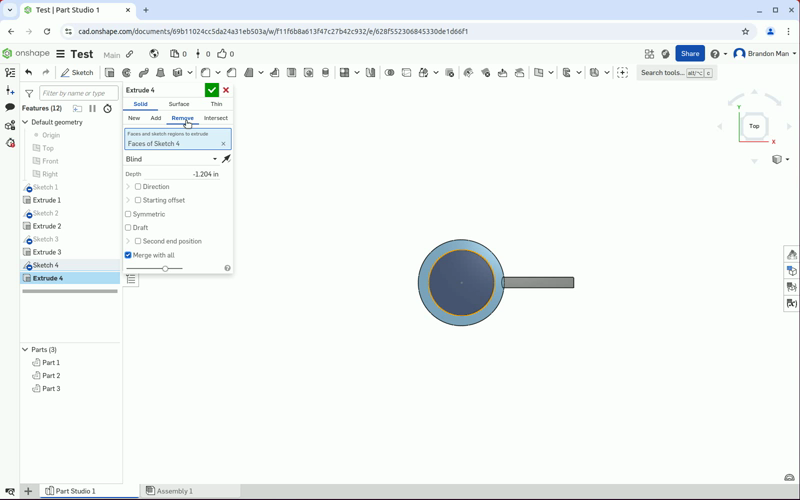
key(enter)
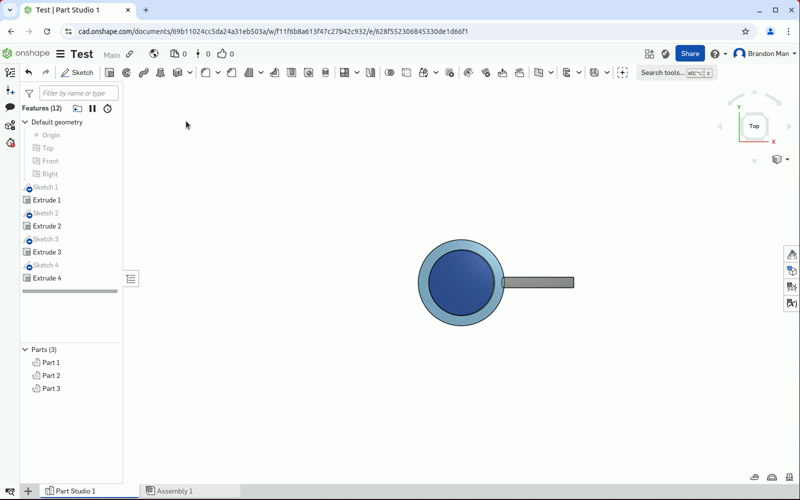
key(shift+h)
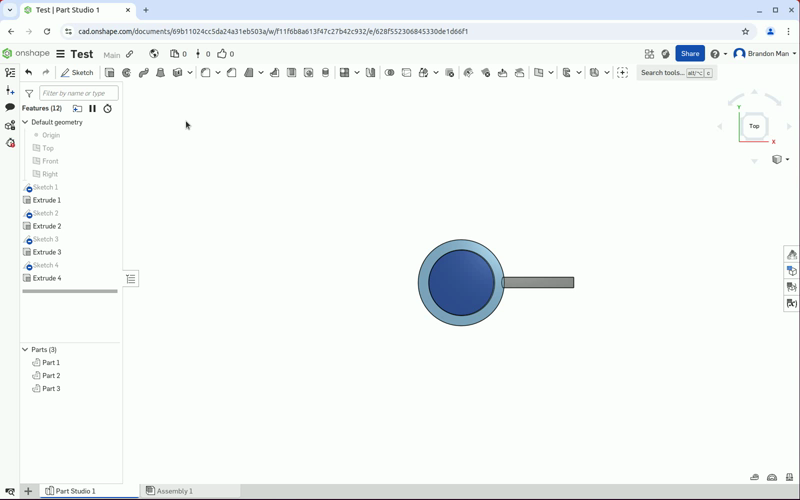
key(shift+h)
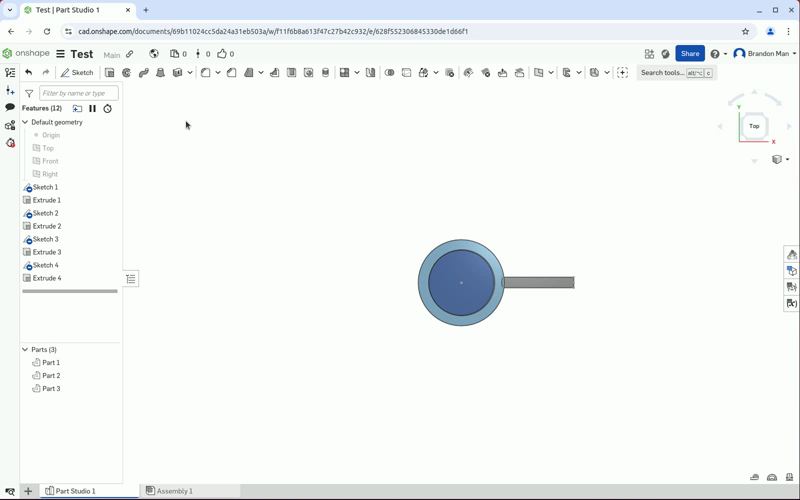
key(shift+7)
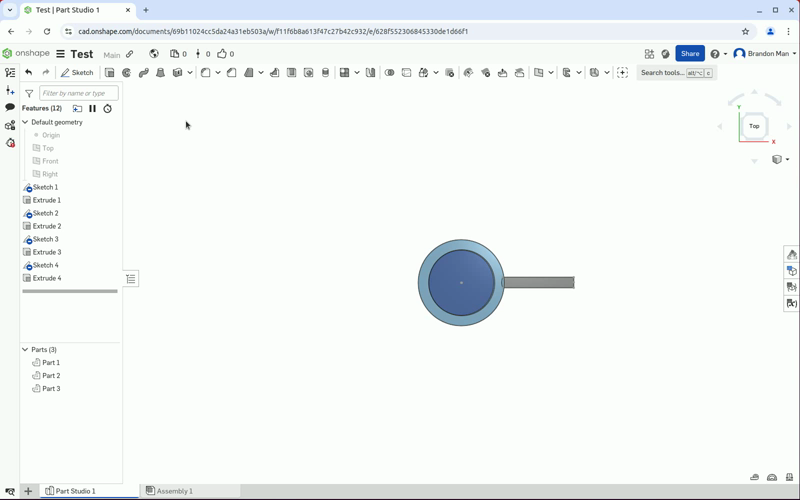
key(up, 3)
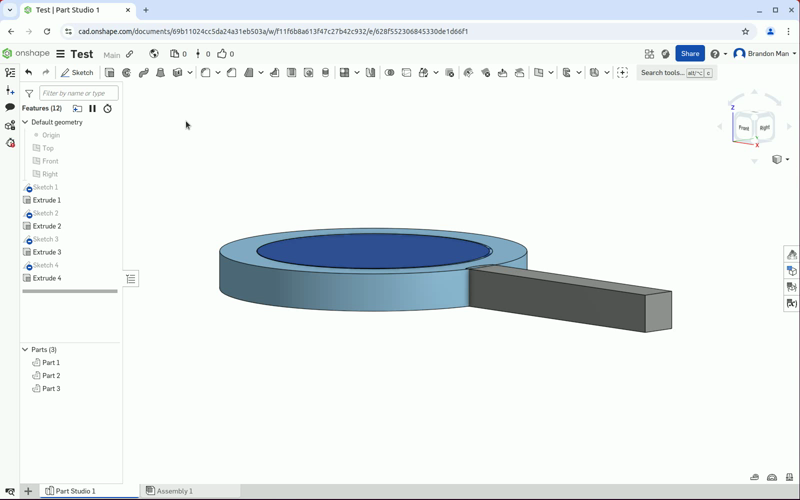
key(left, 3)
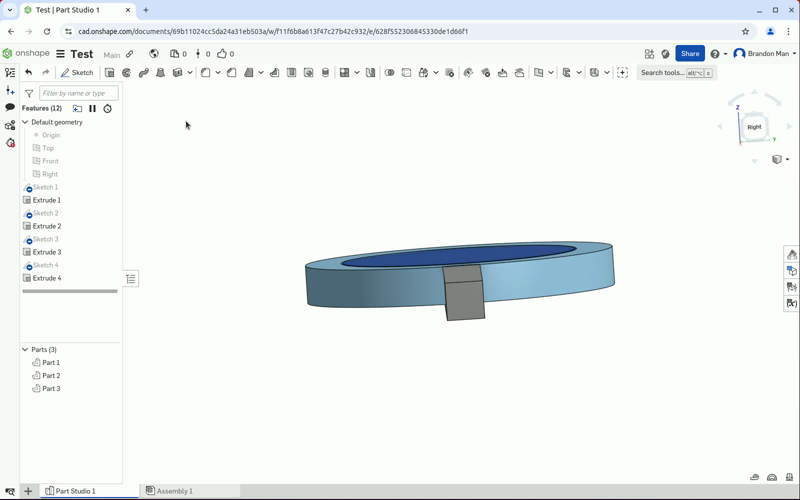
key(right, 3)
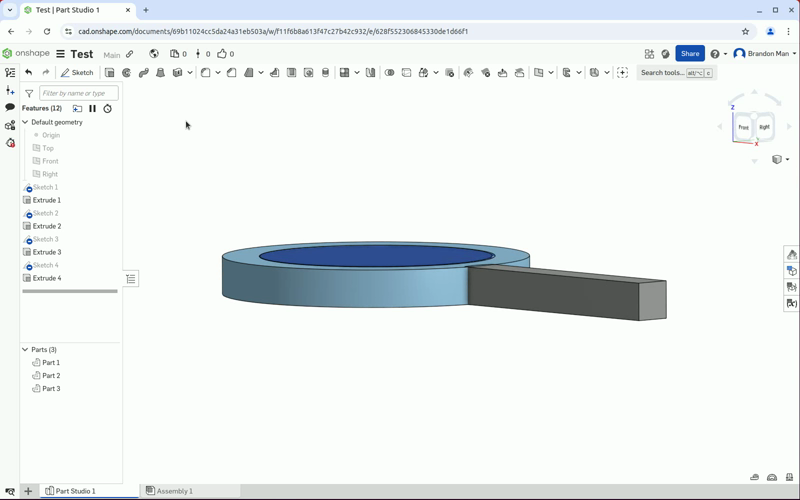
key(down, 3)
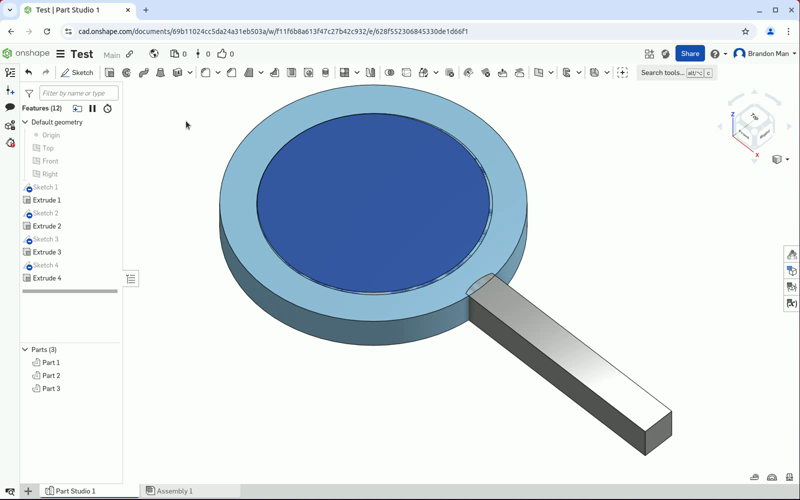
mouse_move(73, 189)
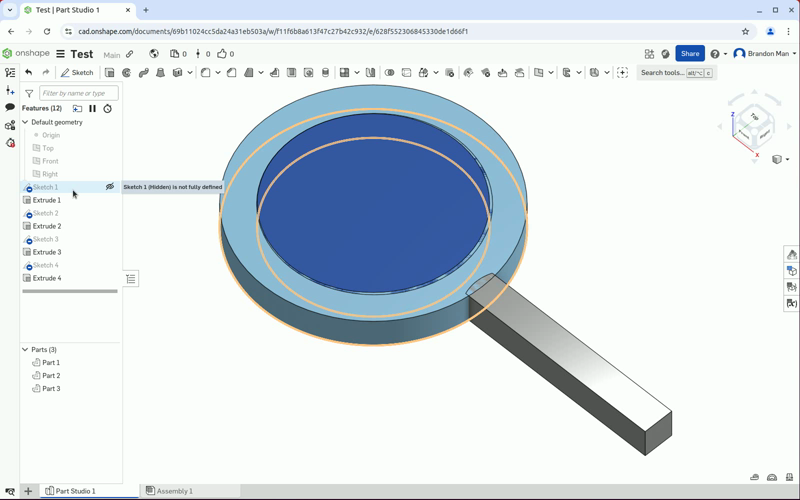
click(73, 189)